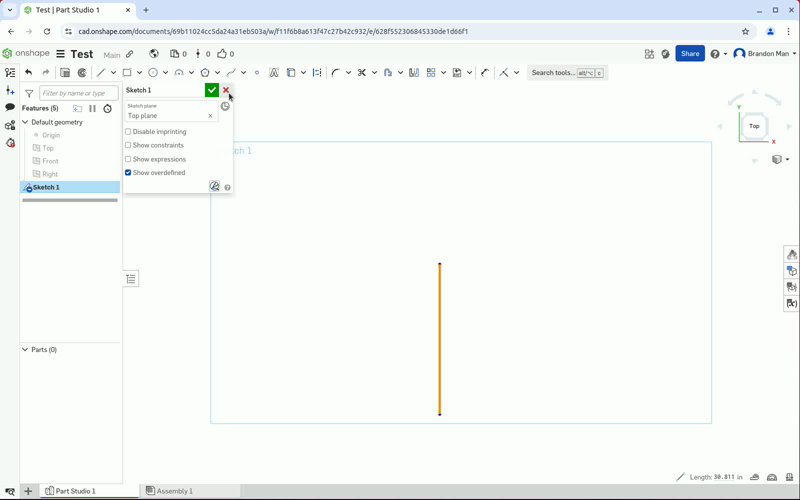
key(shift+h)
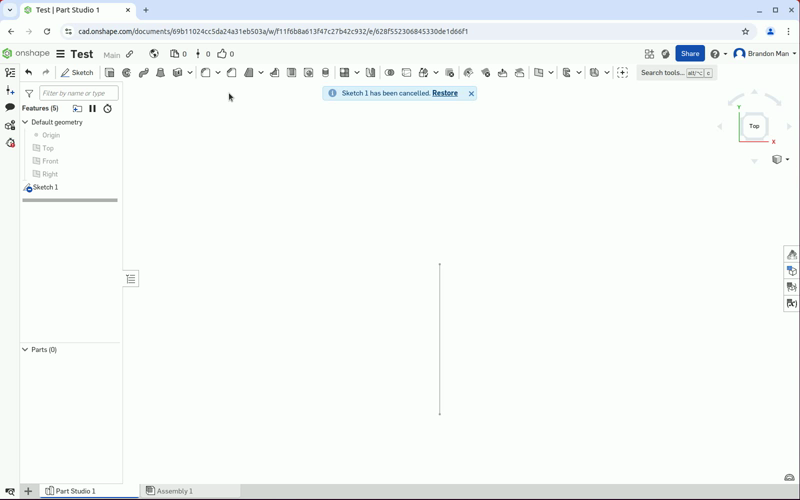
mouse_move(73, 352)
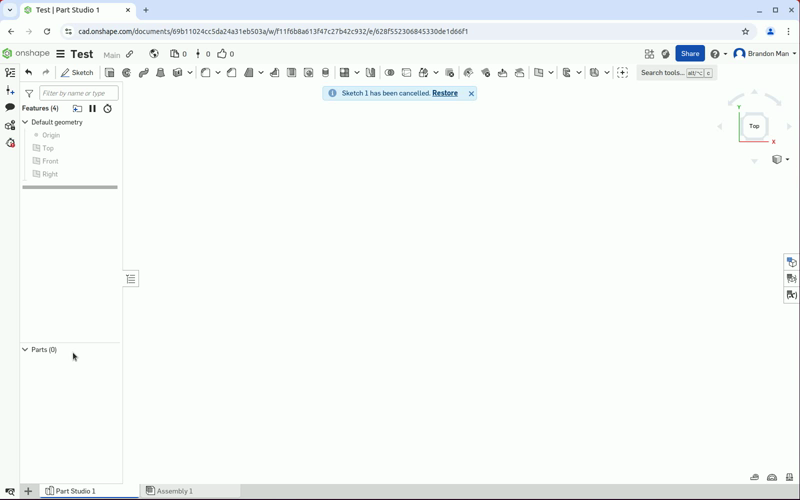
key(y)
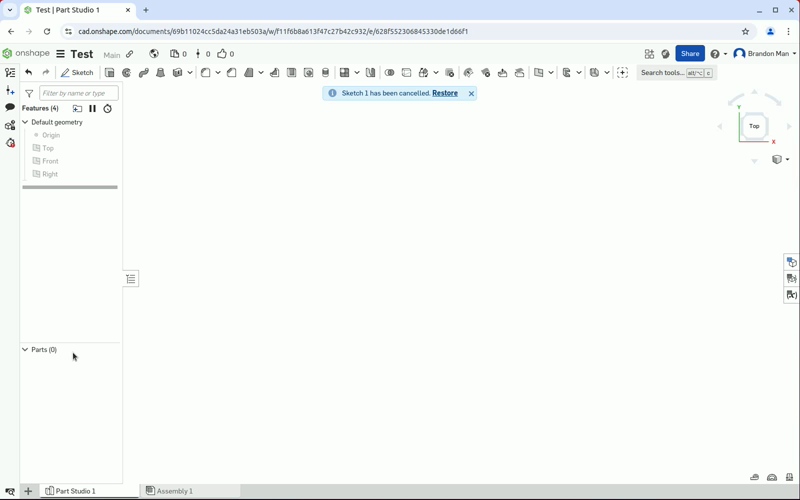
key(shift+p)
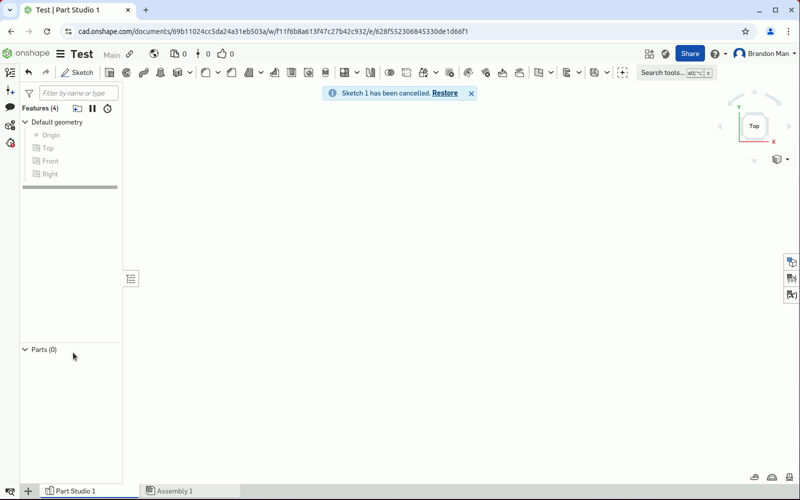
key(space)
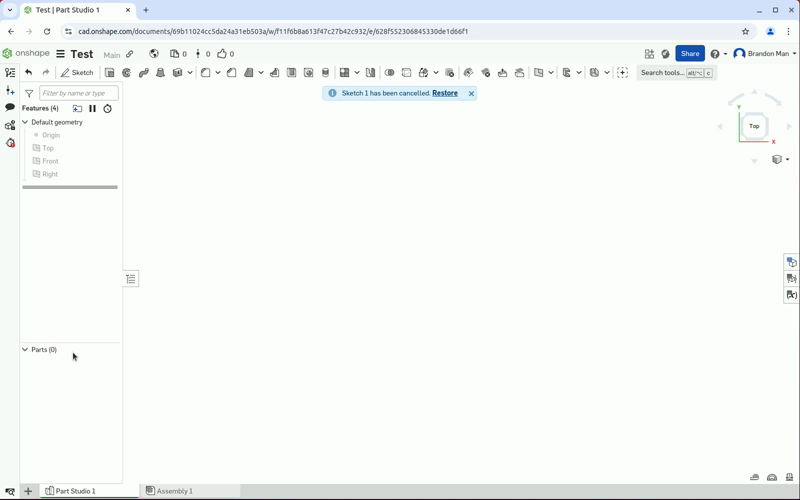
key_down(shift)
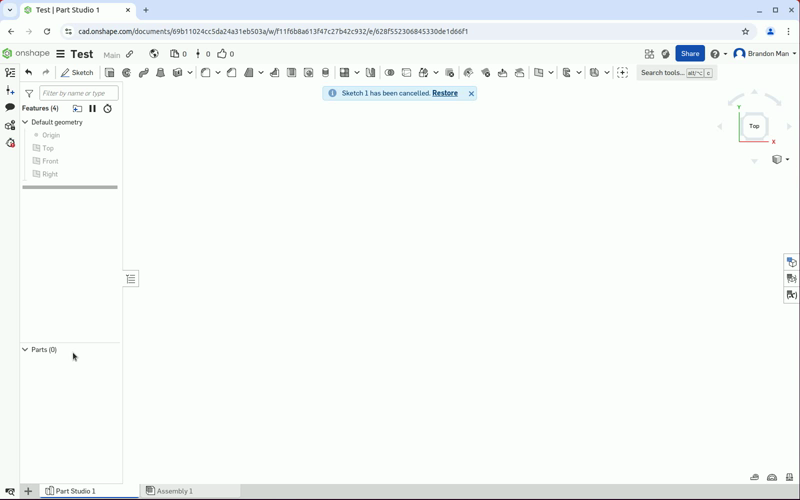
key(up)
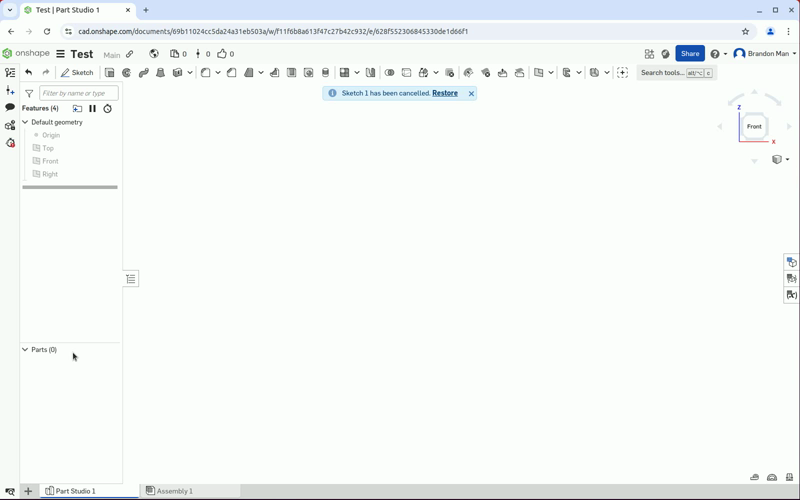
key_up(shift)
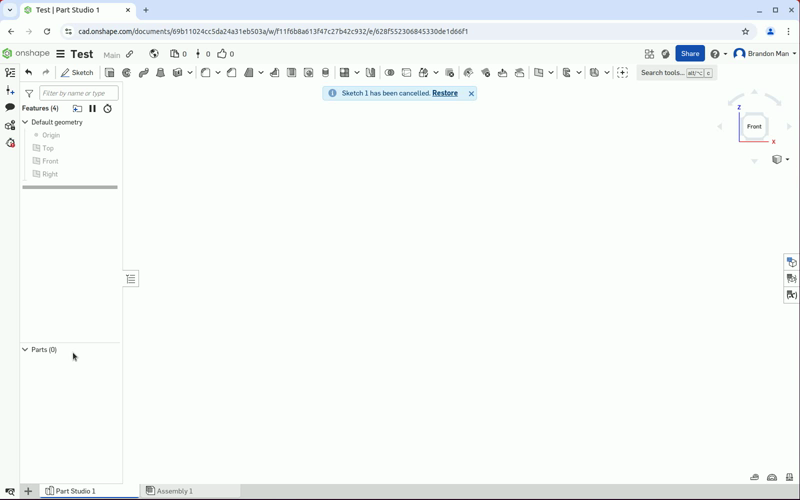
key(space)
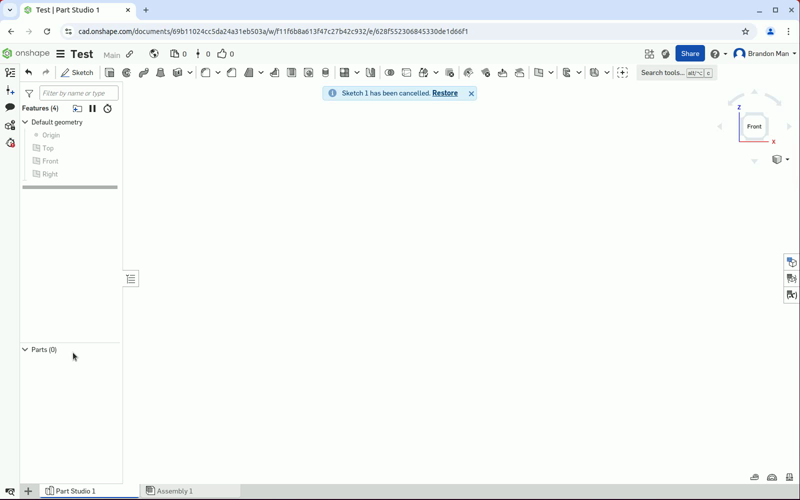
key_down(shift)
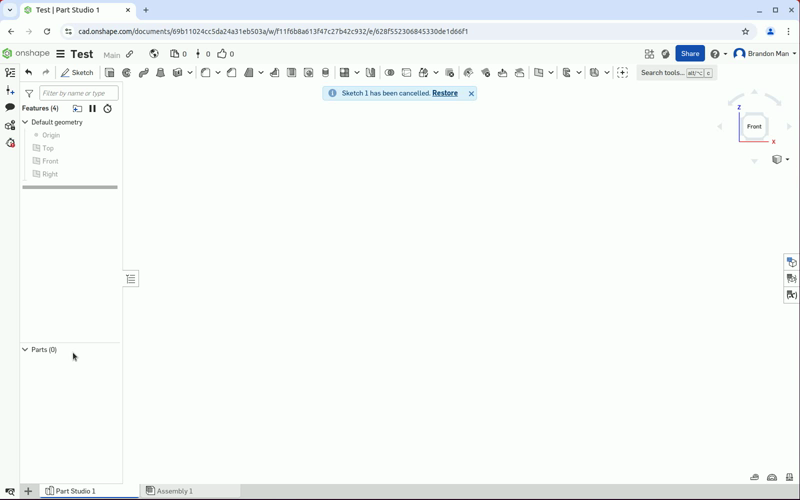
key(left)
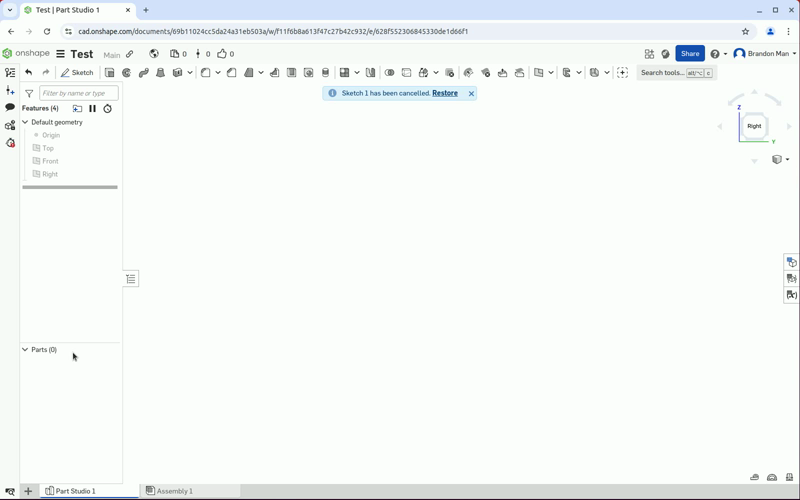
key_up(shift)
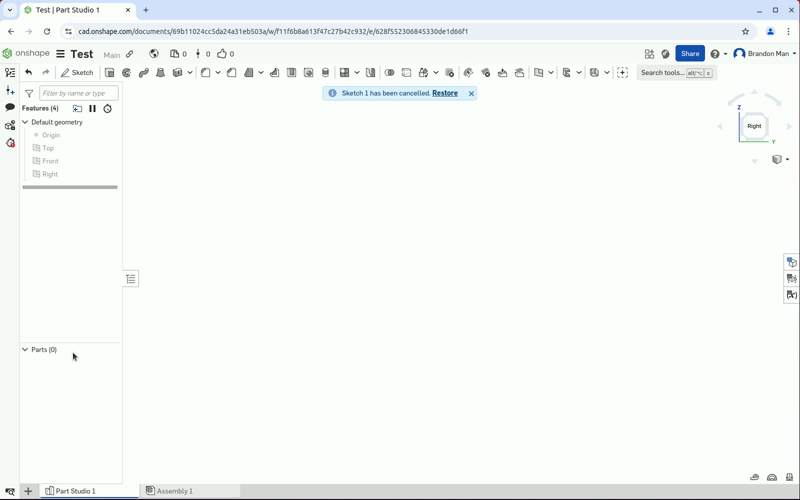
mouse_move(73, 352)
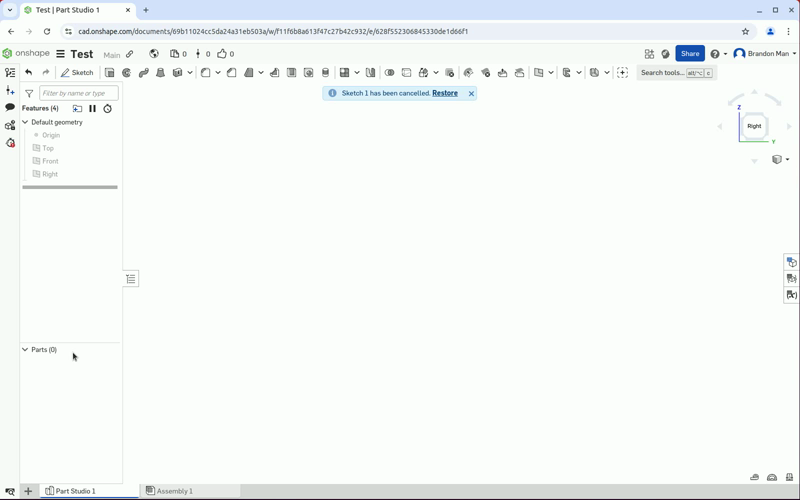
key(shift+y)
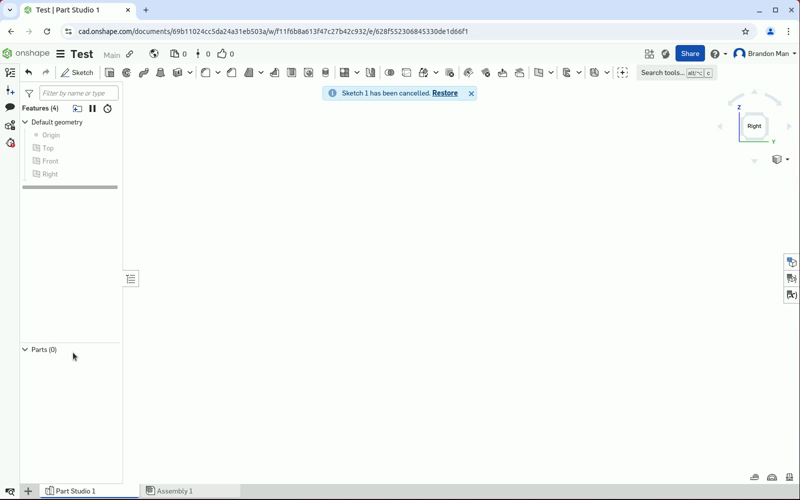
key(shift+s)
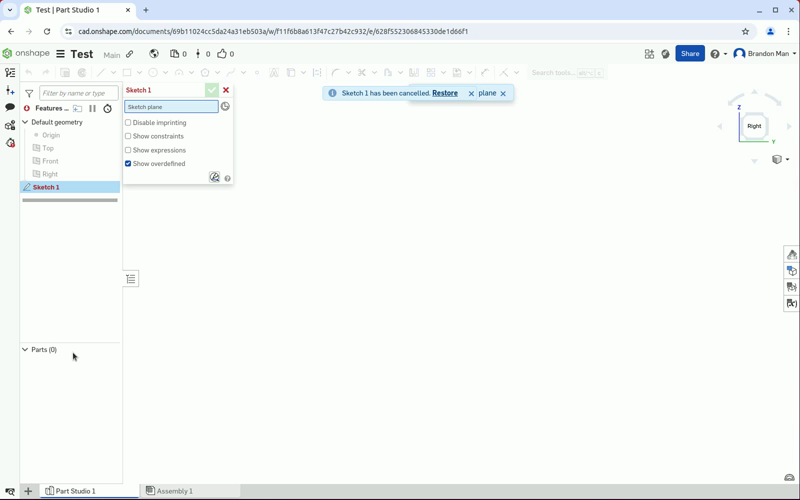
mouse_move(73, 176)
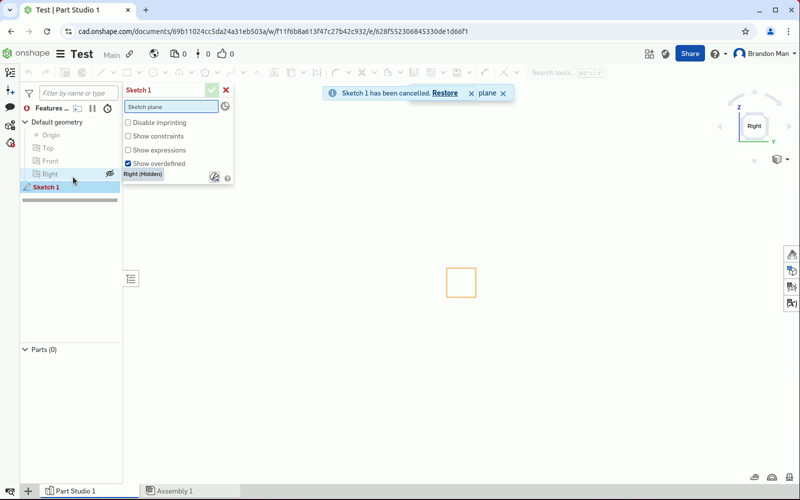
click(73, 176)
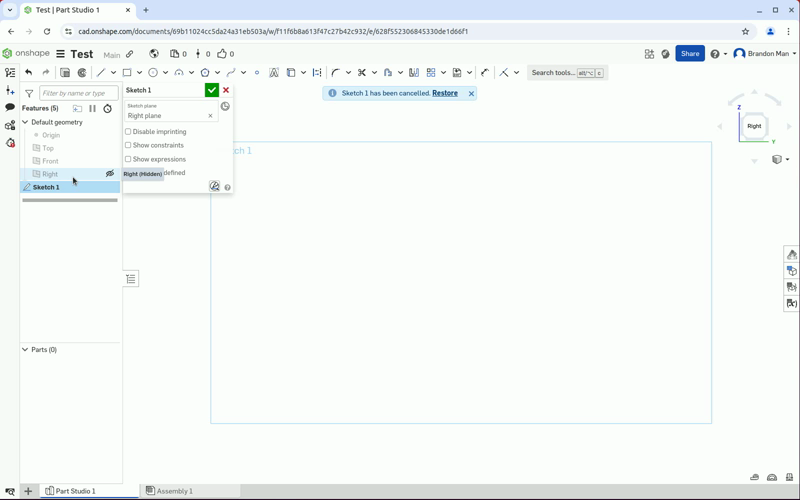
mouse_move(73, 352)
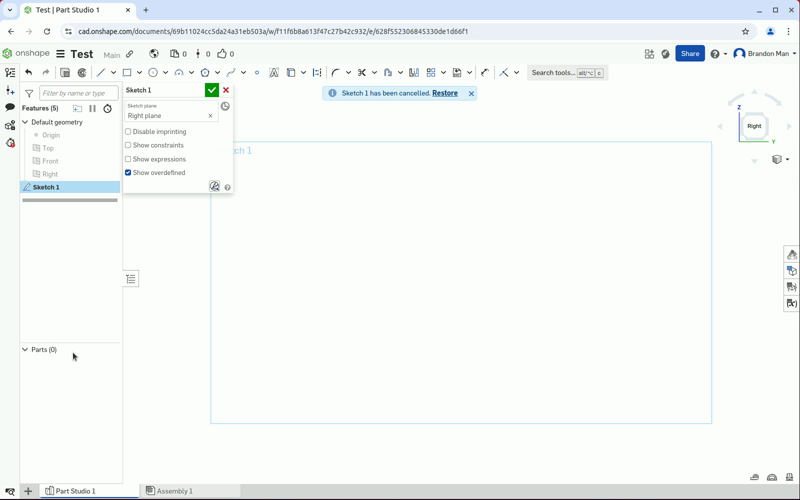
key(y)
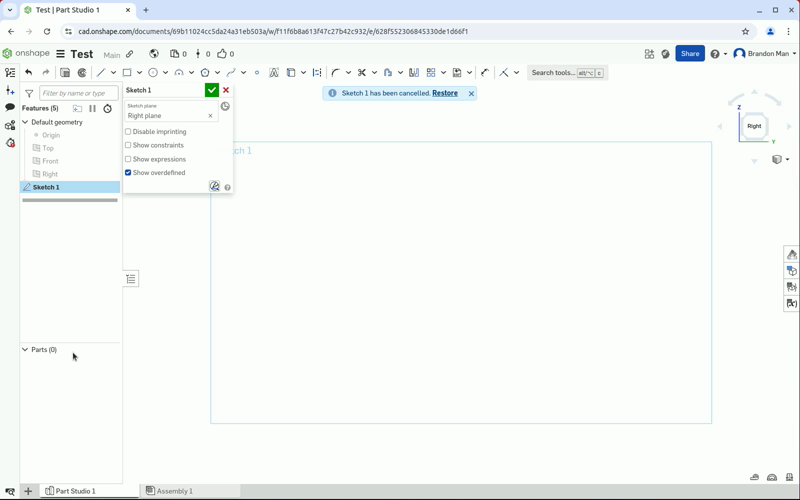
key(l)
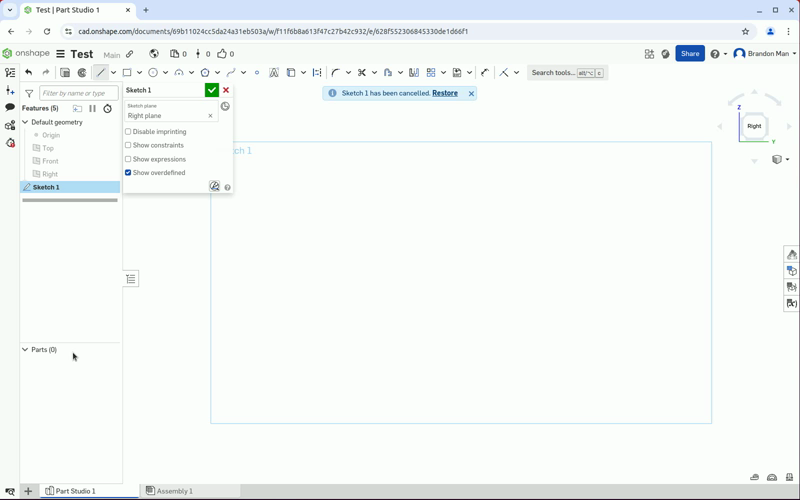
key_down(shift)
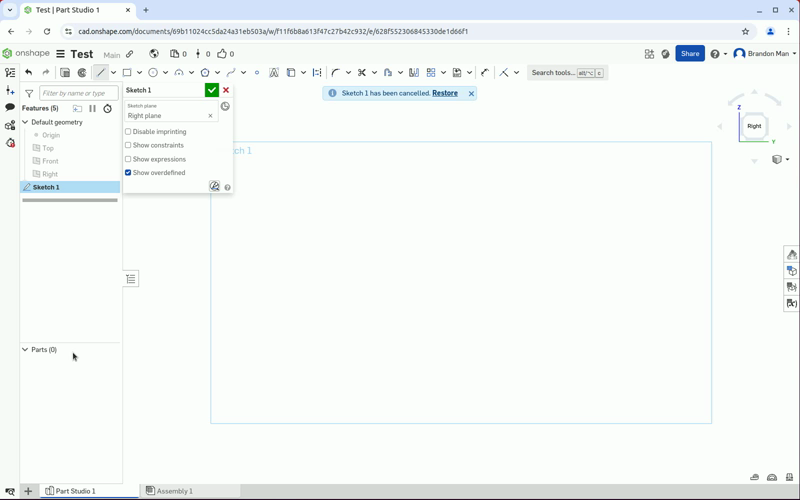
mouse_move(420, 327)
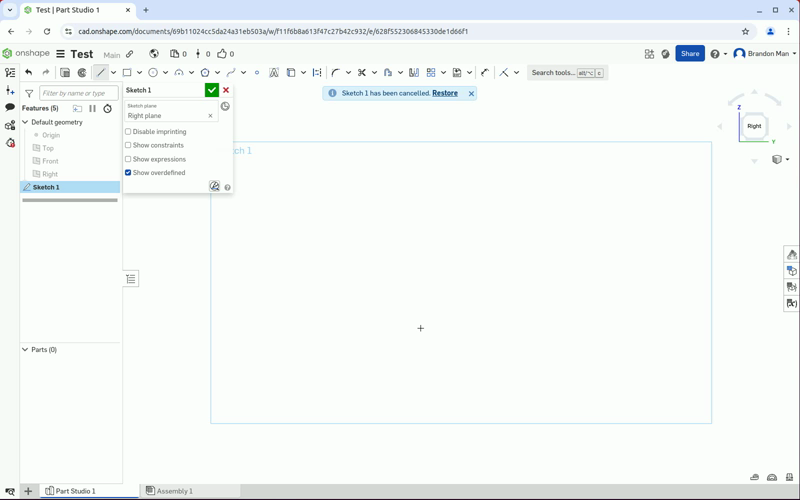
click(420, 327)
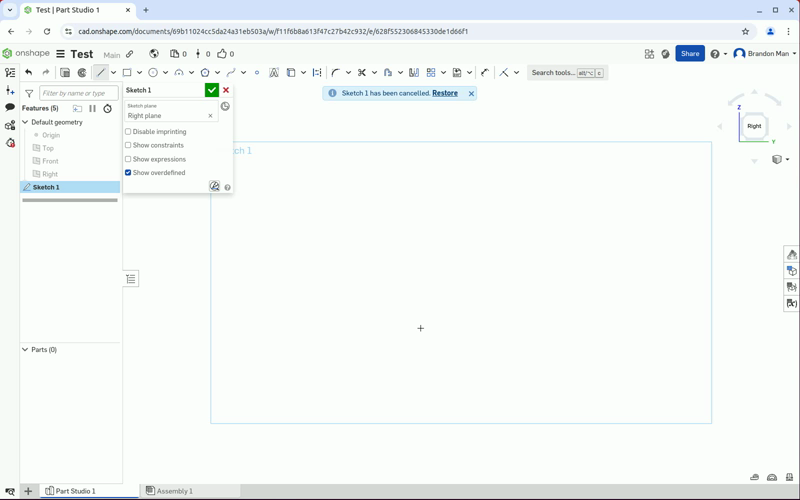
key_up(shift)
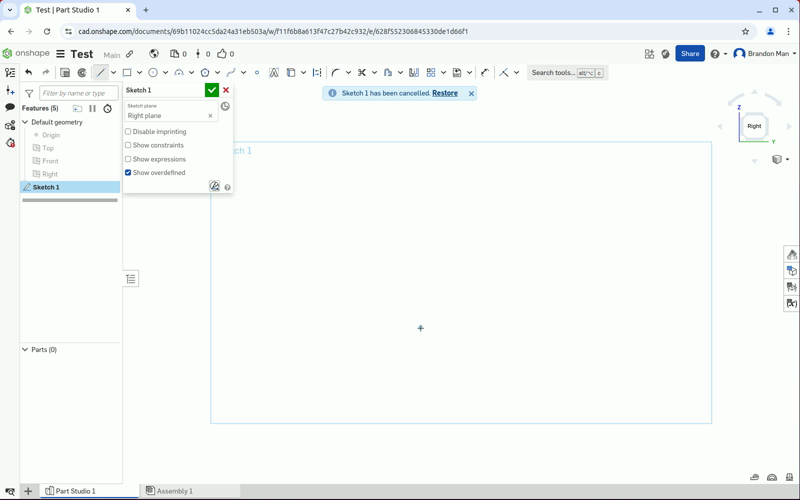
key_down(shift)
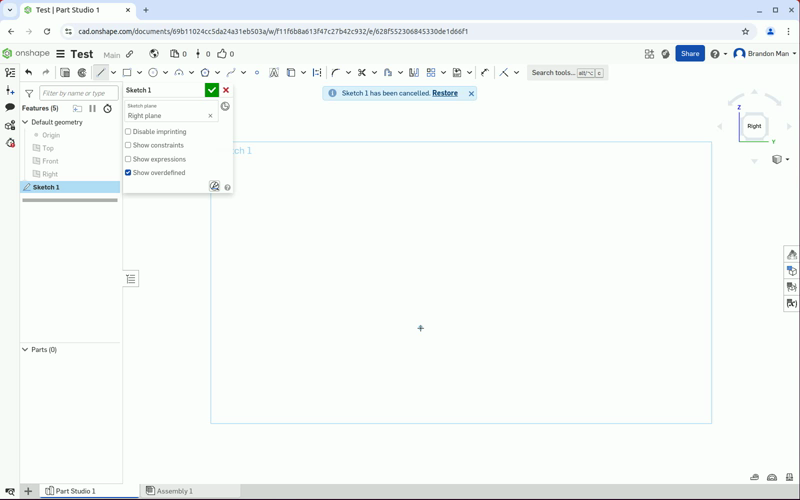
mouse_move(568, 327)
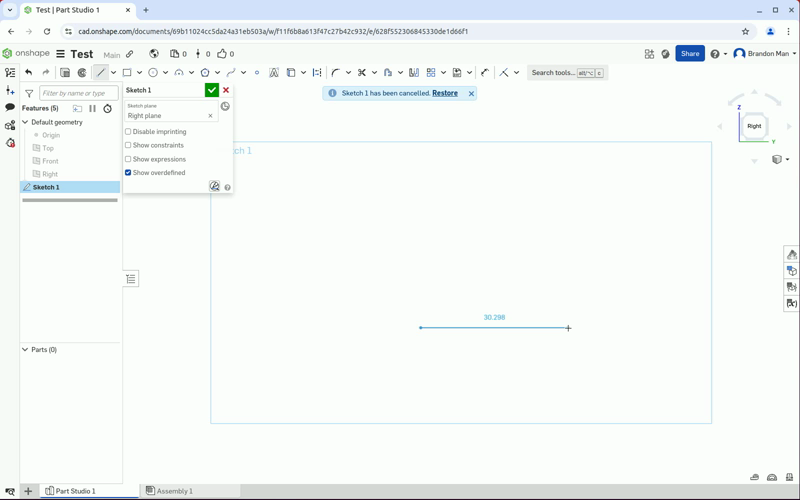
click(568, 327)
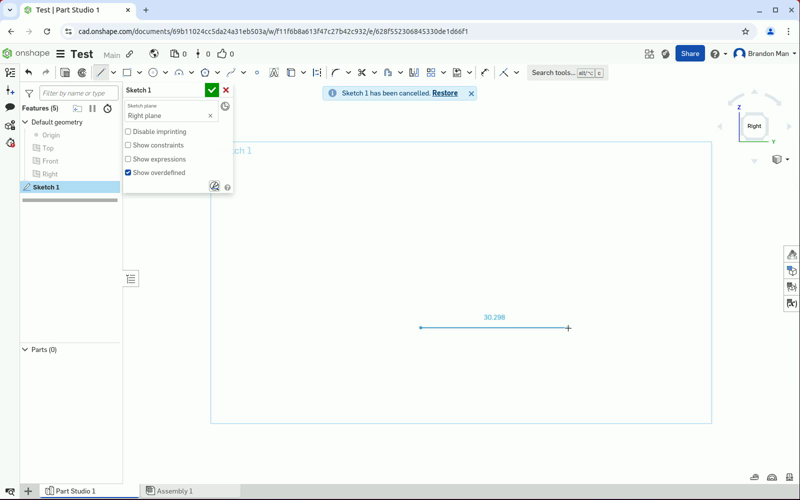
key_up(shift)
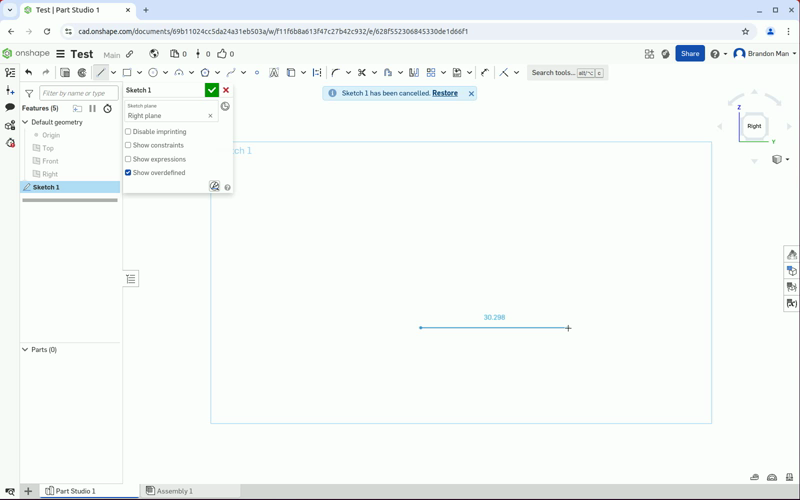
key_down(shift)
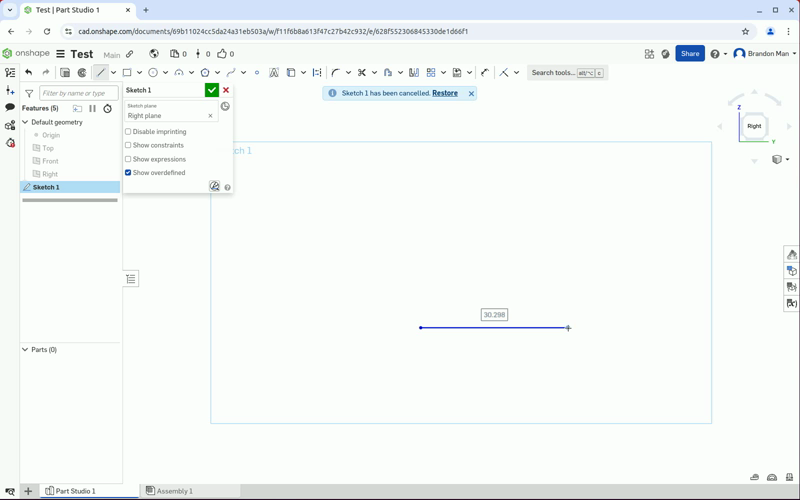
mouse_move(589, 327)
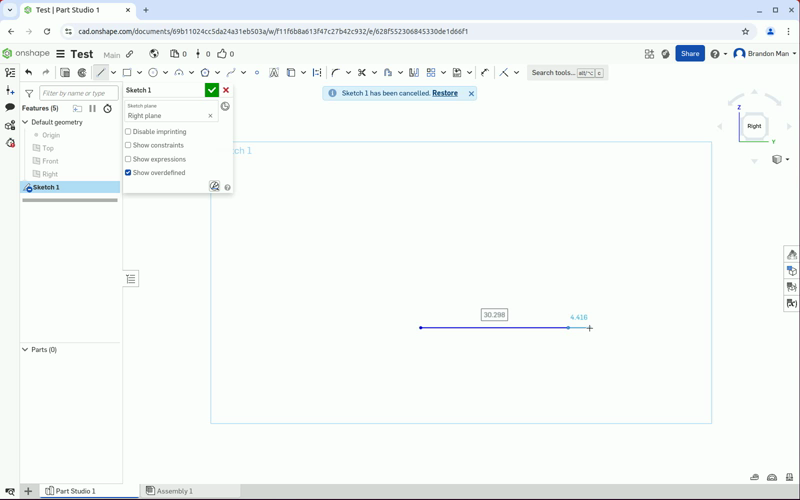
mouse_move(558, 318)
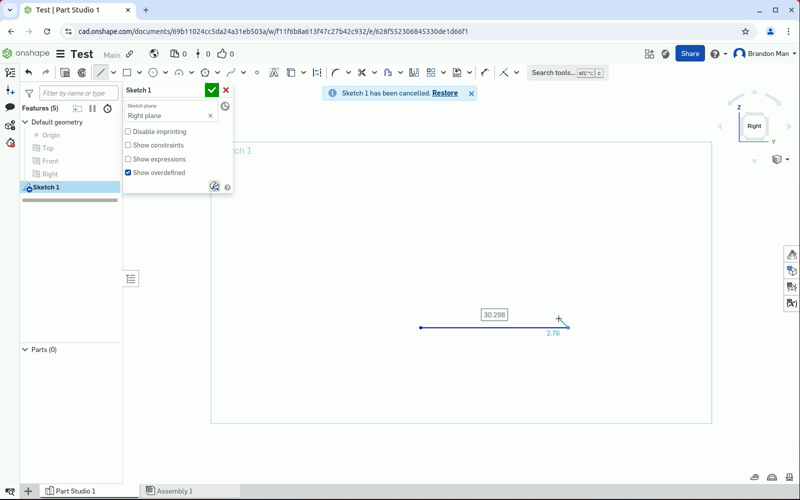
click(558, 318)
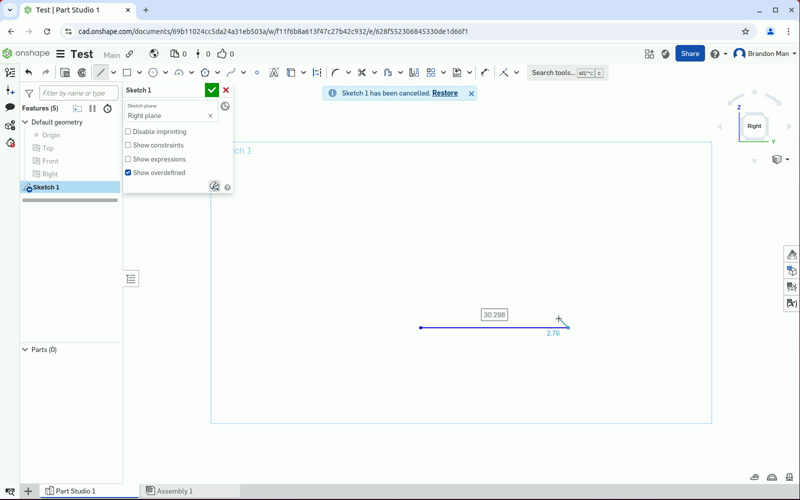
key_up(shift)
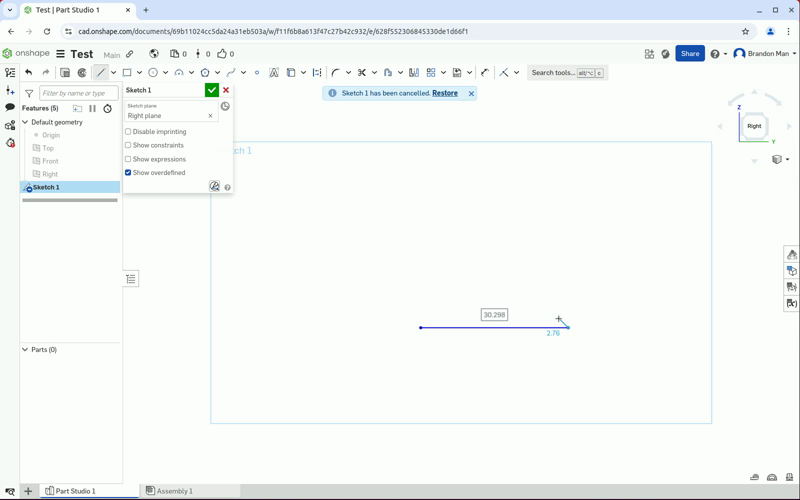
key_down(shift)
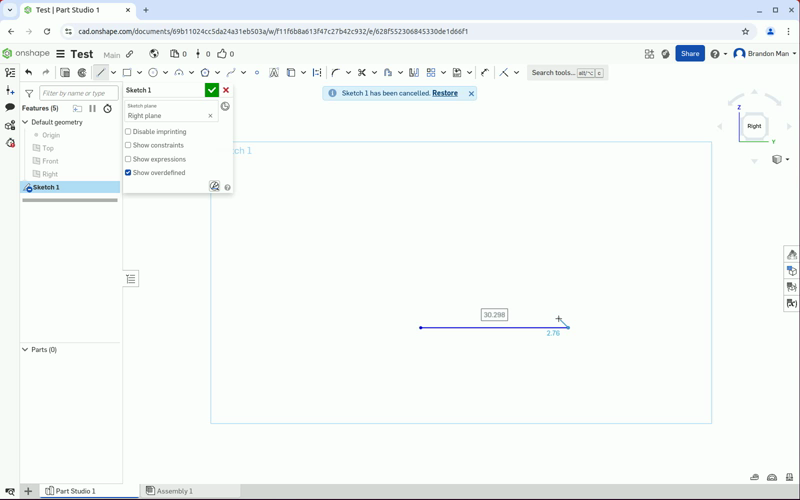
mouse_move(588, 318)
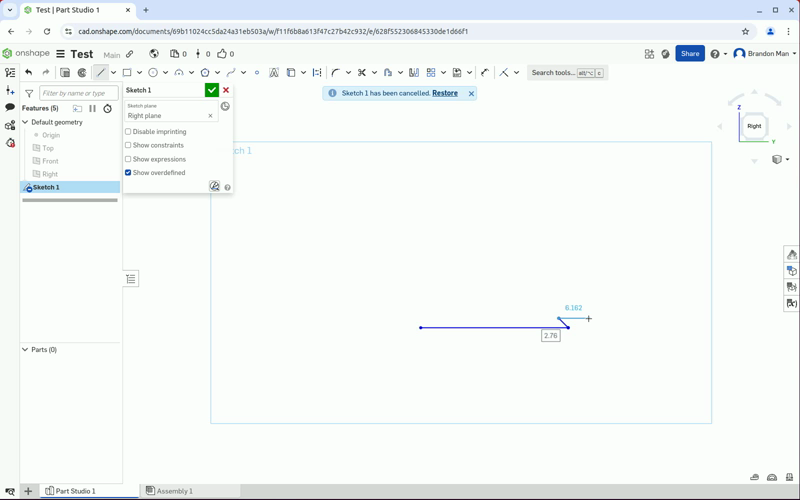
mouse_move(540, 318)
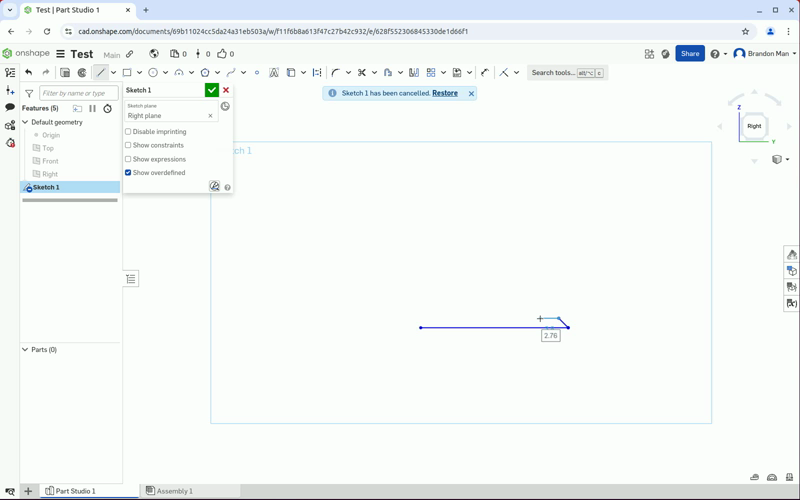
click(540, 318)
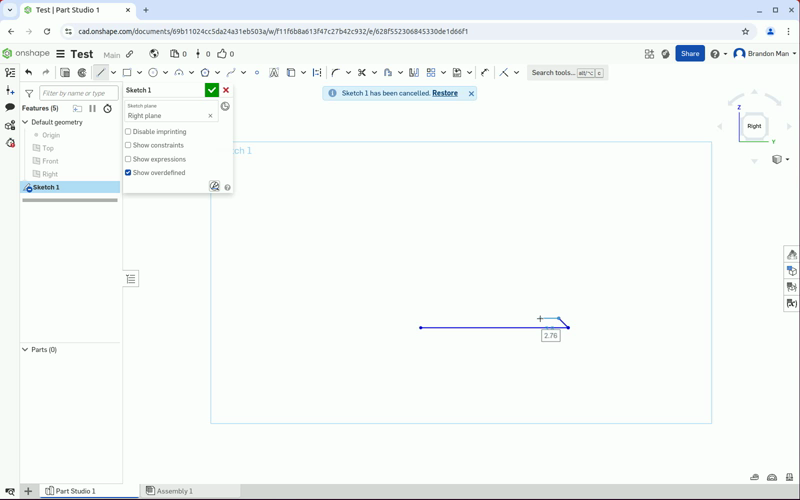
key_up(shift)
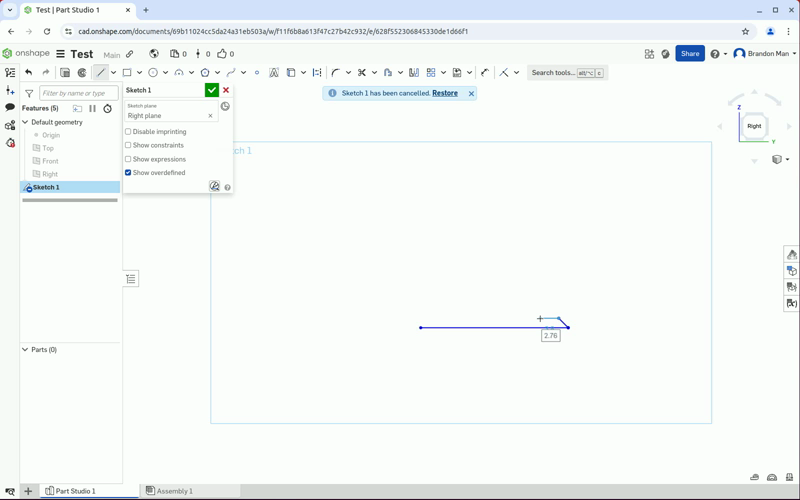
key_down(shift)
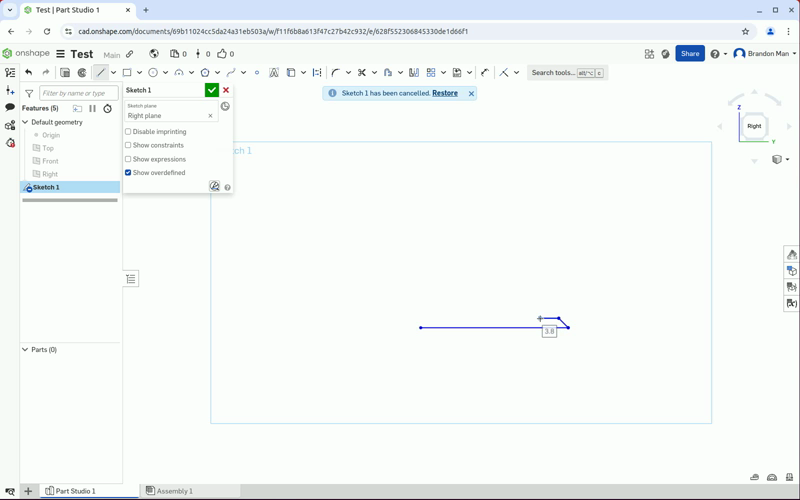
mouse_move(570, 318)
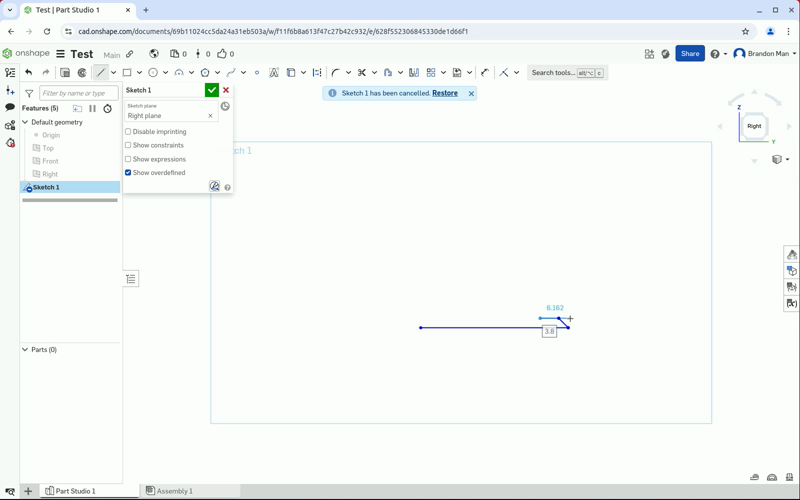
mouse_move(528, 318)
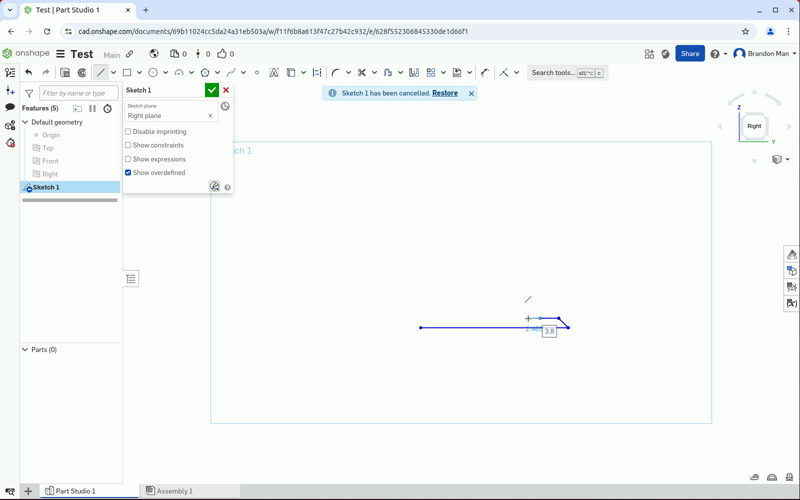
click(528, 318)
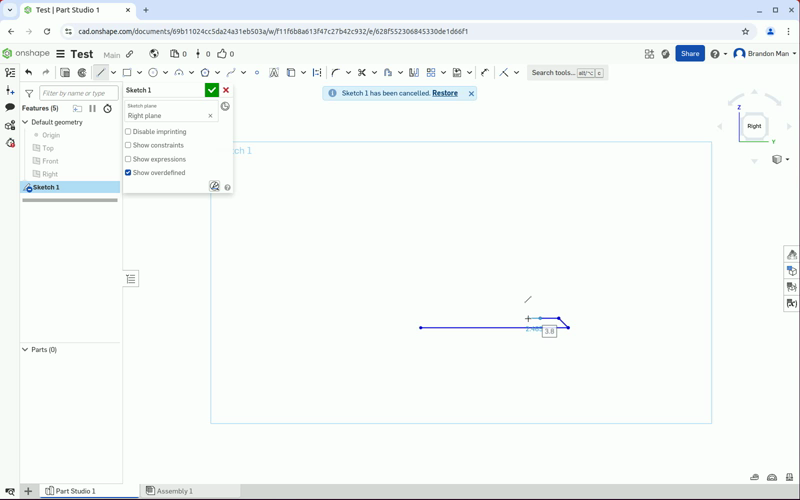
key_up(shift)
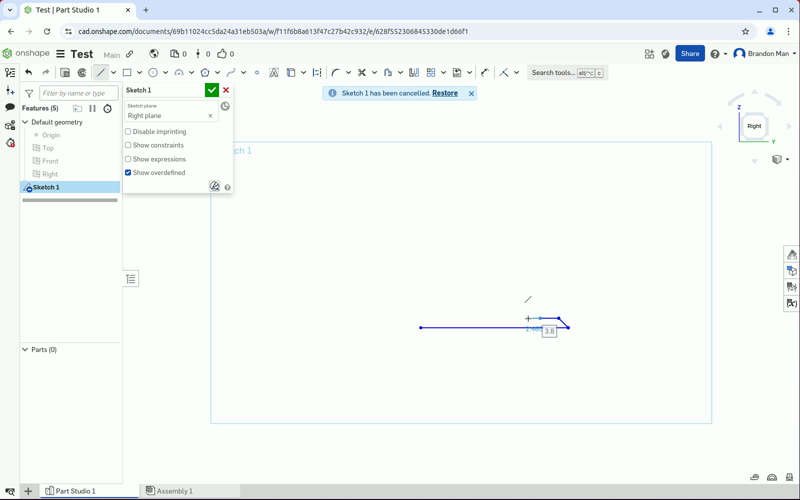
key_down(shift)
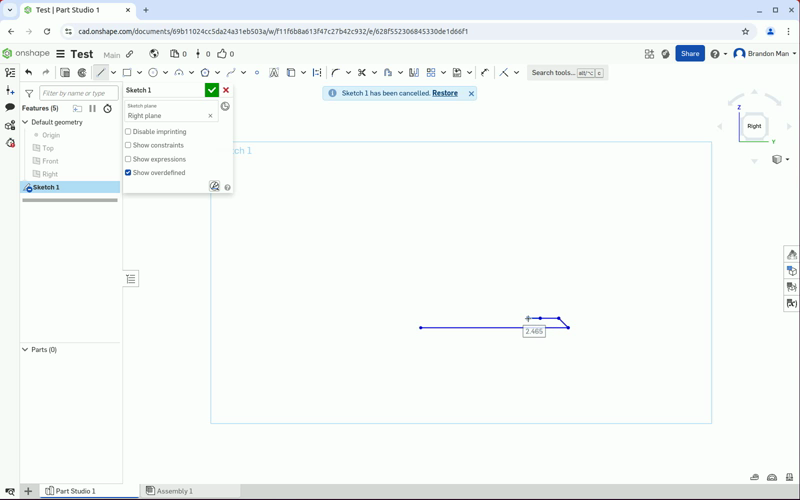
mouse_move(461, 318)
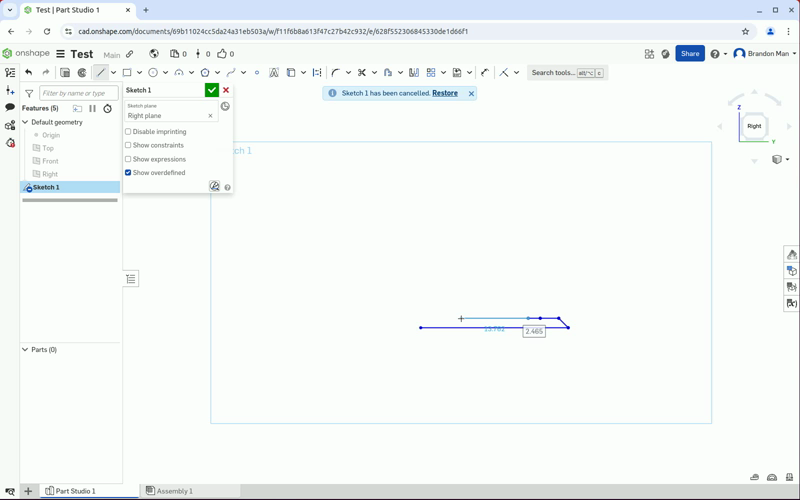
click(461, 318)
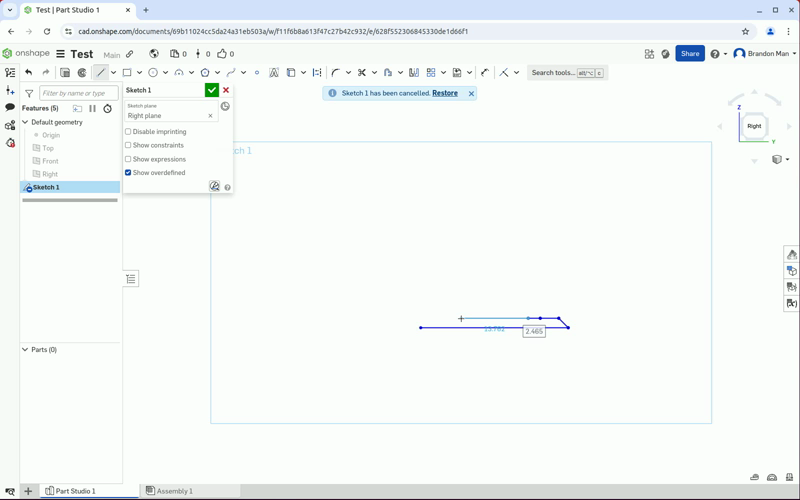
key_up(shift)
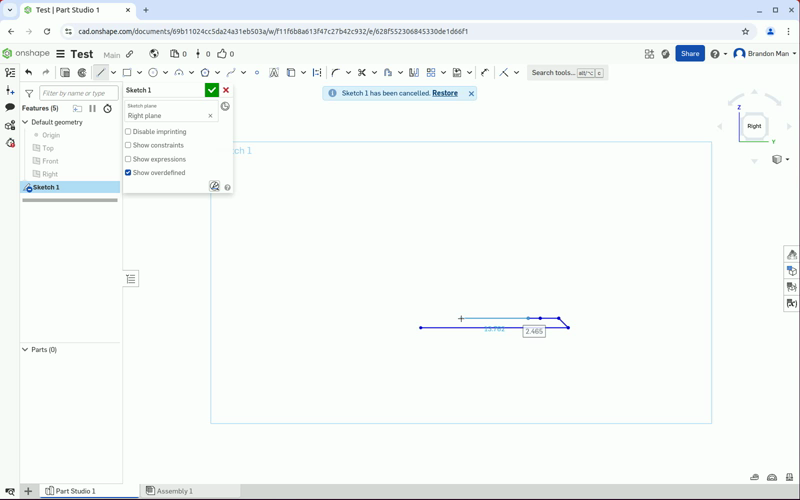
key_down(shift)
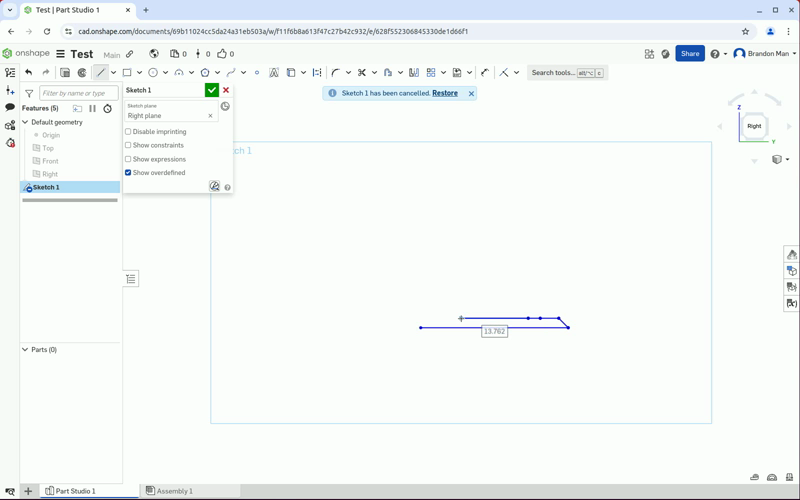
mouse_move(491, 318)
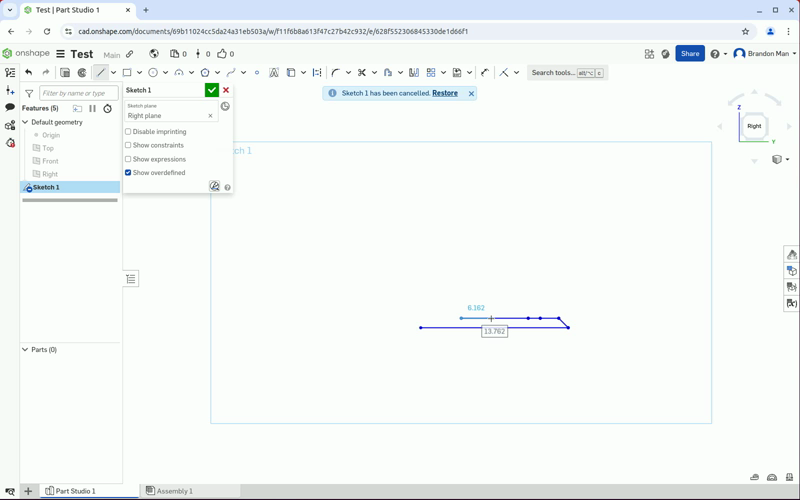
mouse_move(448, 318)
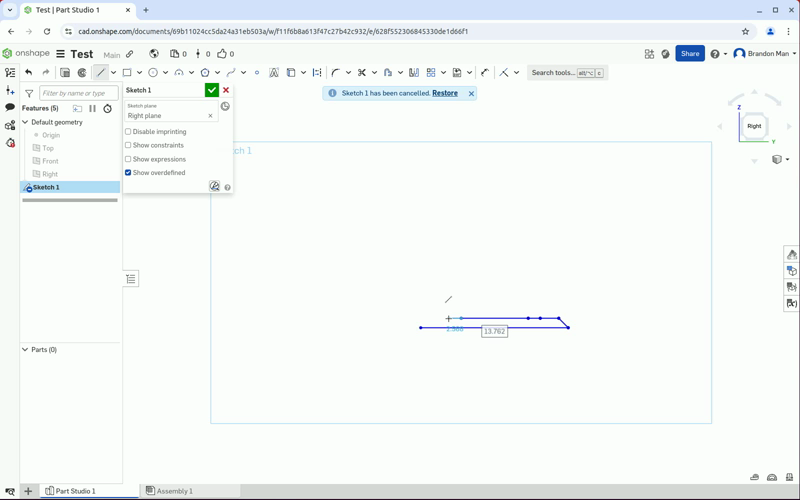
click(448, 318)
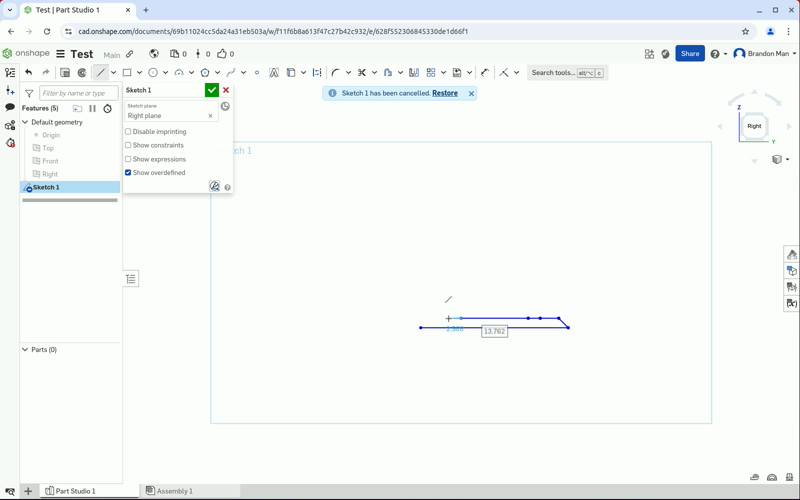
key_up(shift)
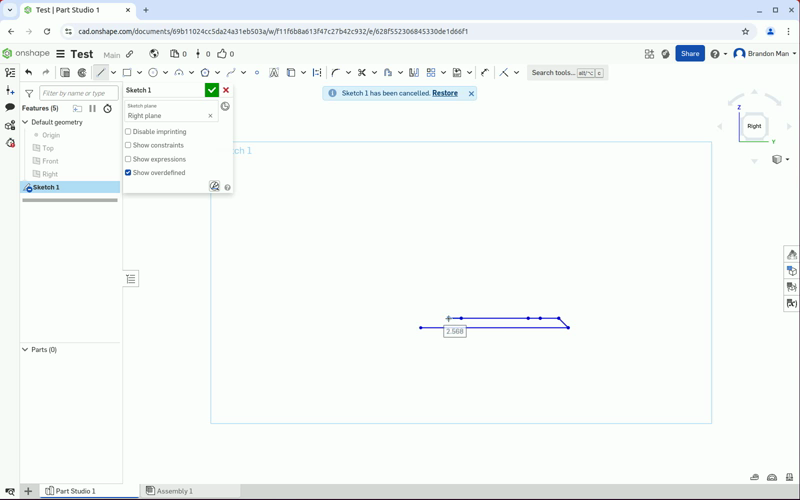
key_down(shift)
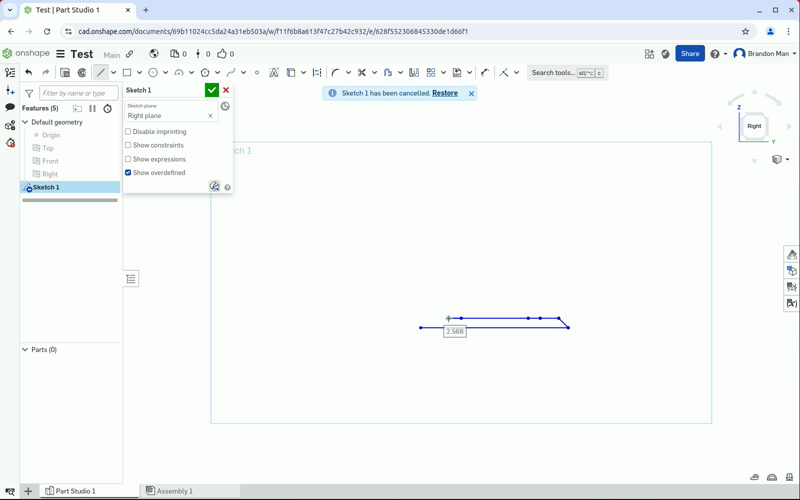
mouse_move(478, 318)
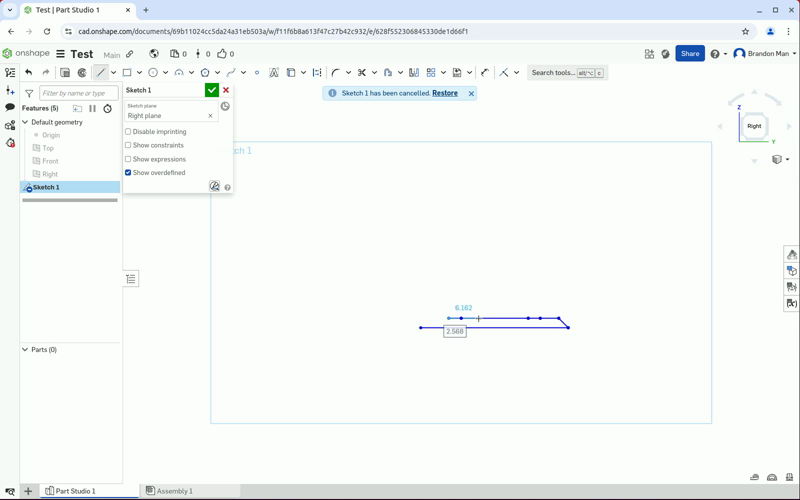
mouse_move(430, 318)
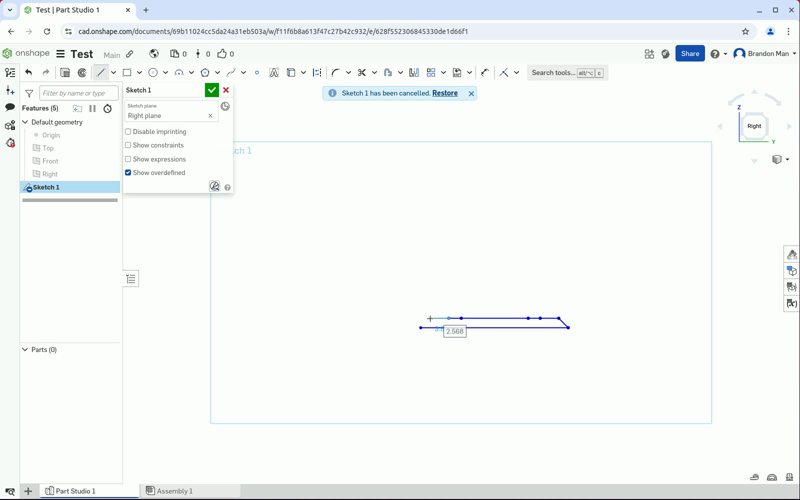
click(430, 318)
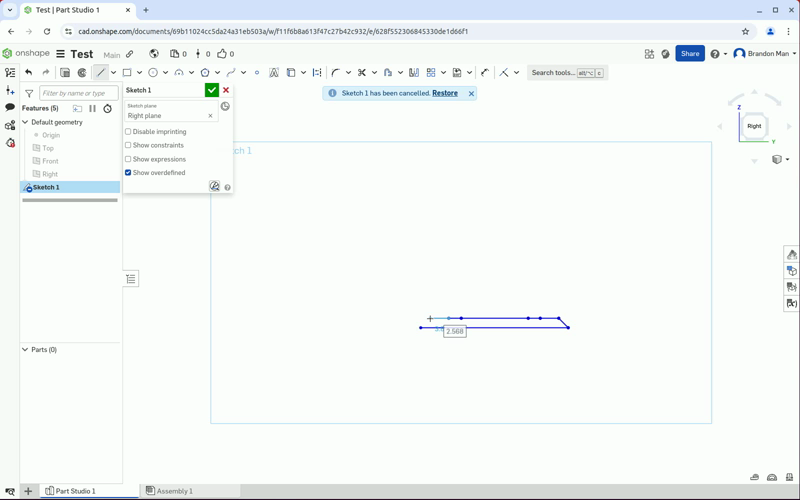
key_up(shift)
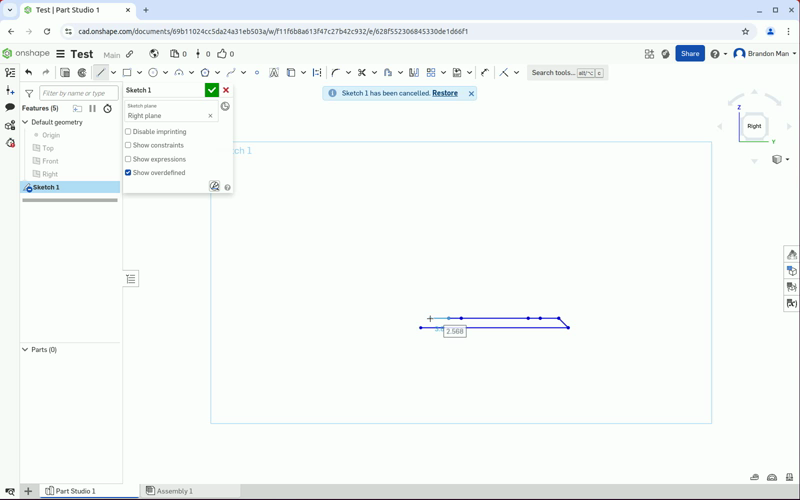
mouse_move(460, 318)
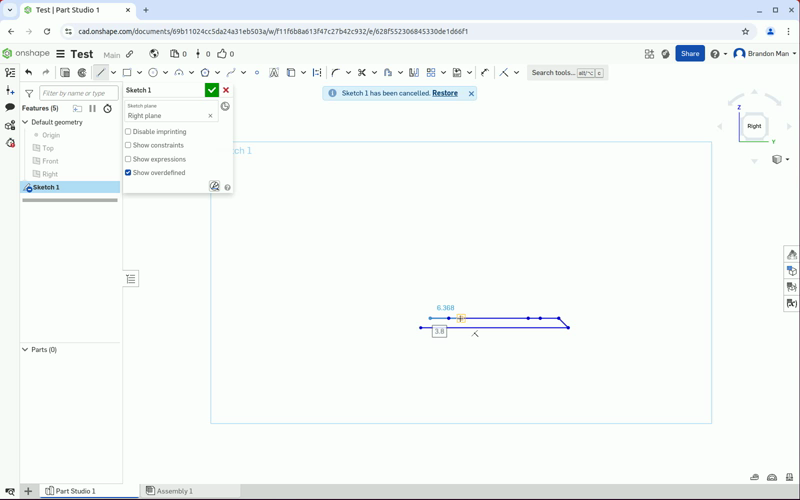
key_down(shift)
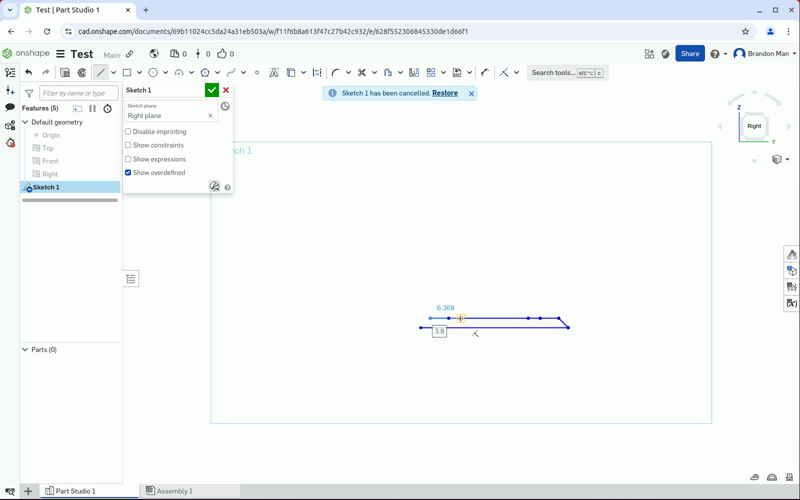
mouse_move(420, 327)
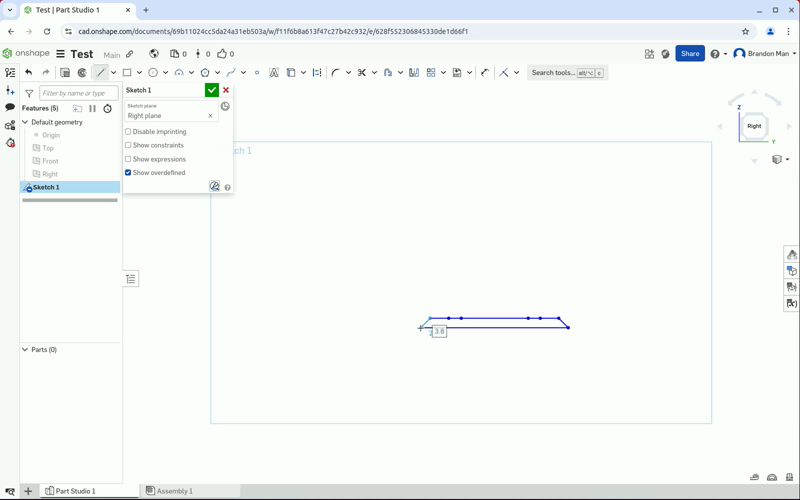
key_up(shift)
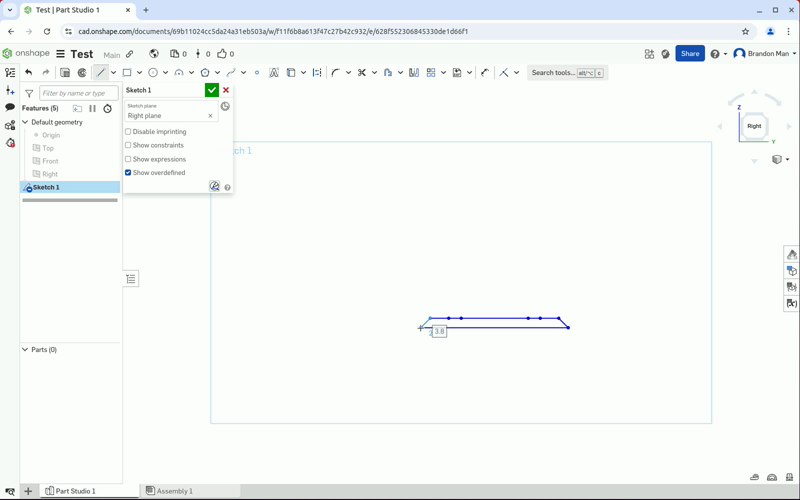
click(420, 327)
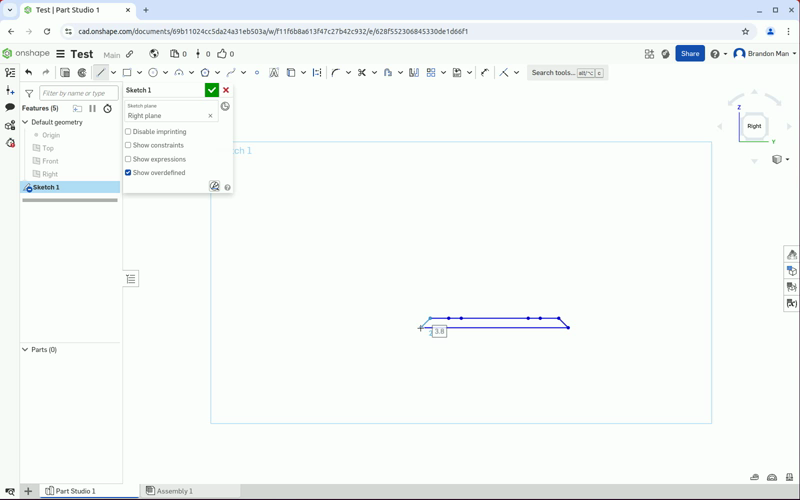
key(esc)
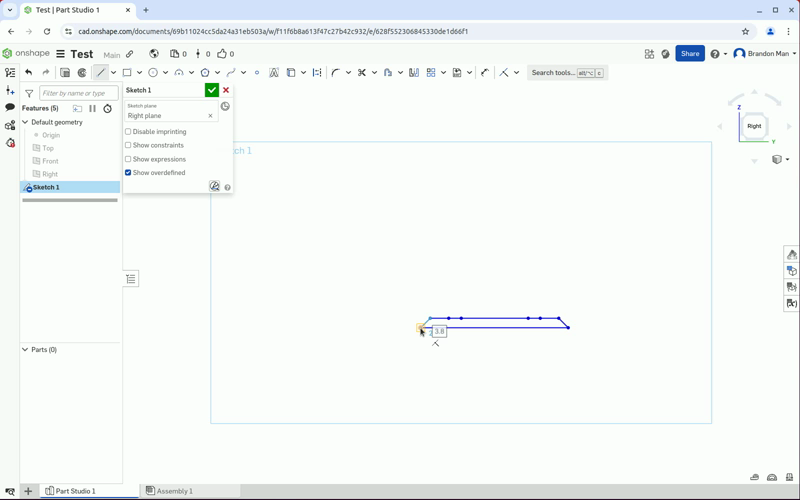
mouse_move(506, 320)
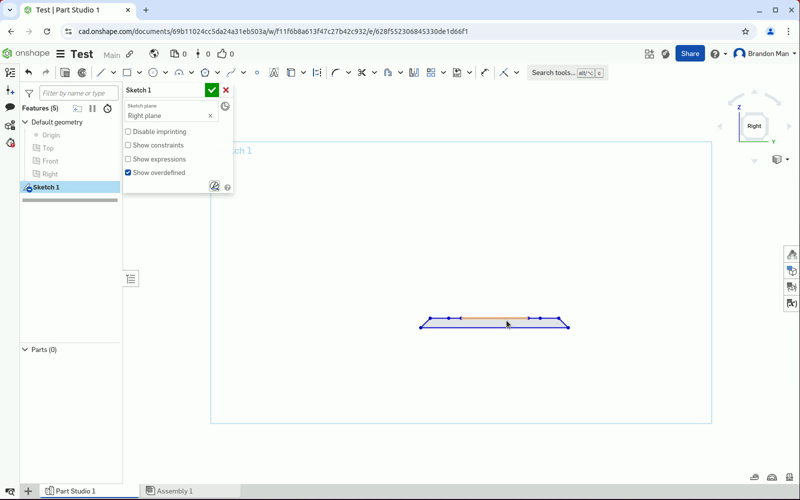
scroll(6)
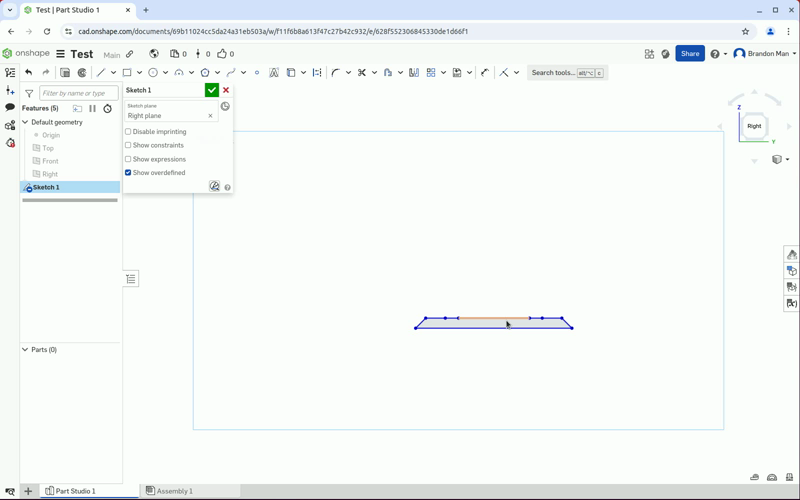
scroll(6)
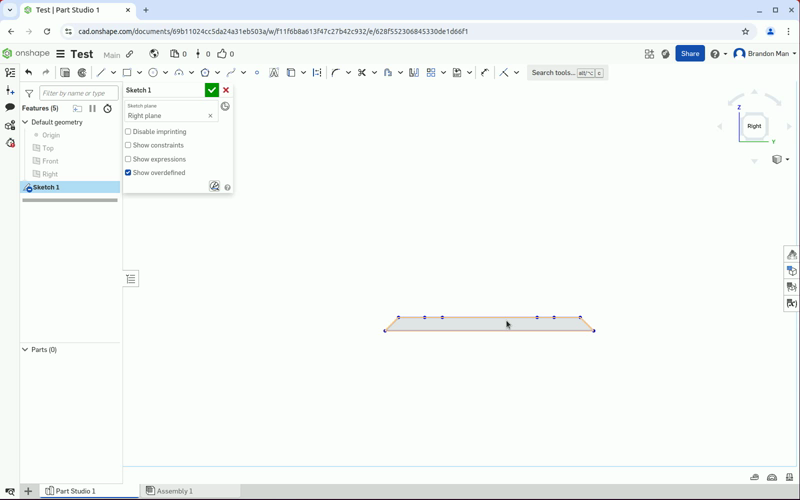
scroll(6)
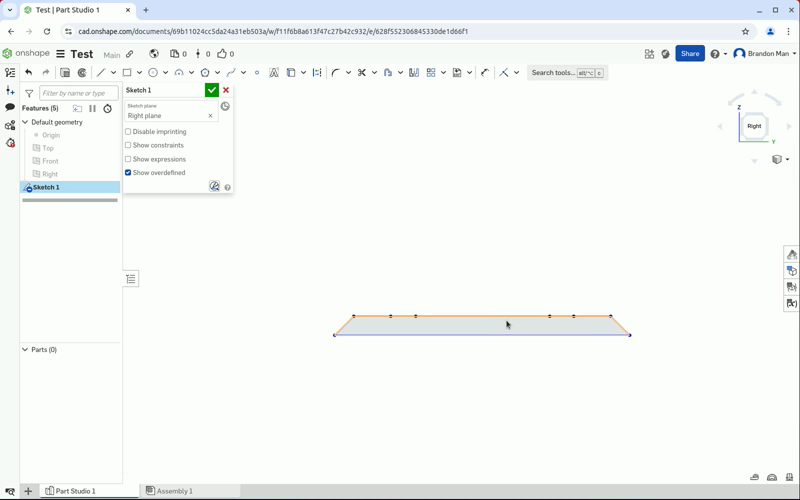
scroll(6)
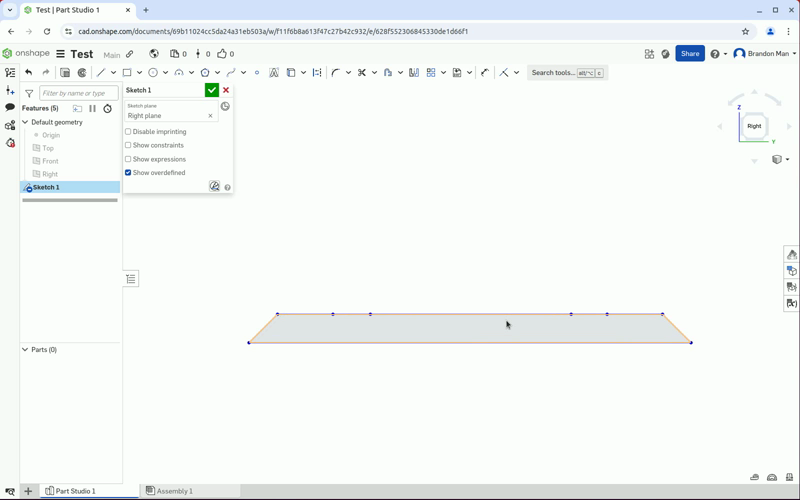
scroll(6)
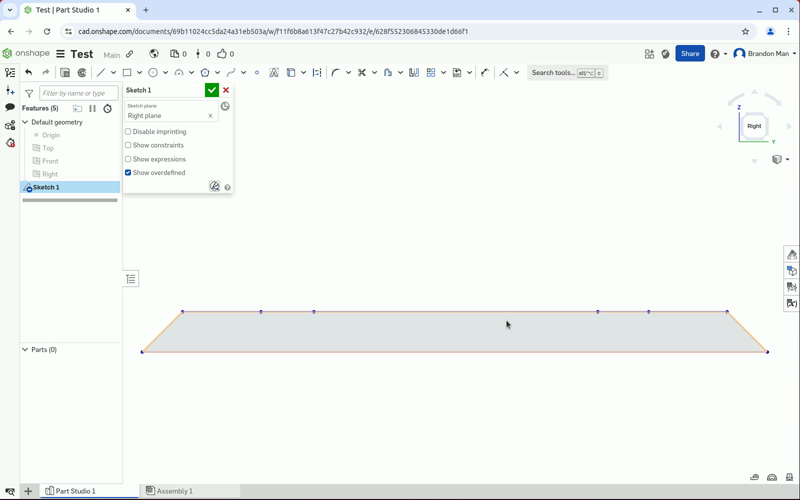
scroll(6)
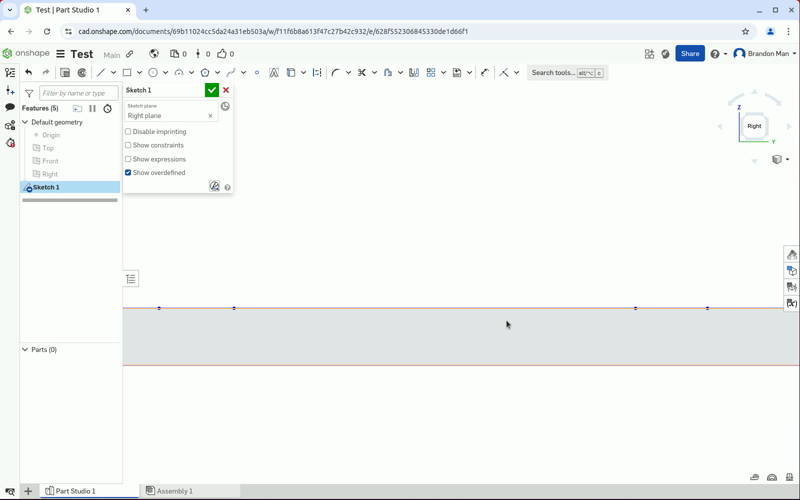
scroll(6)
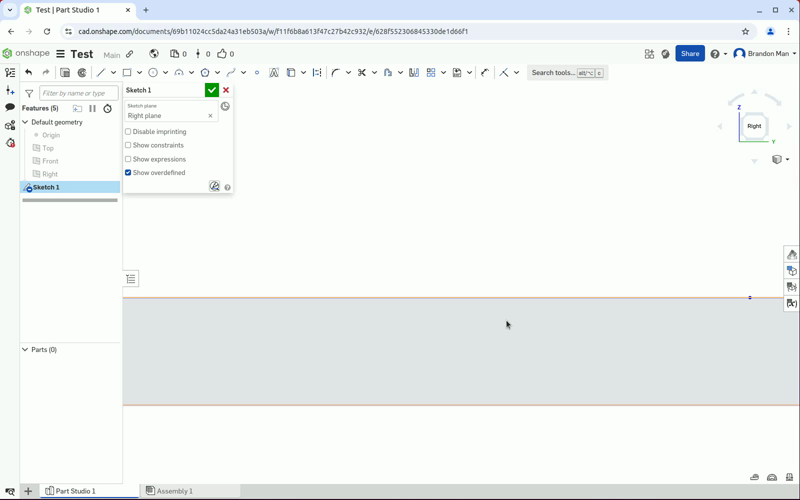
click(506, 320)
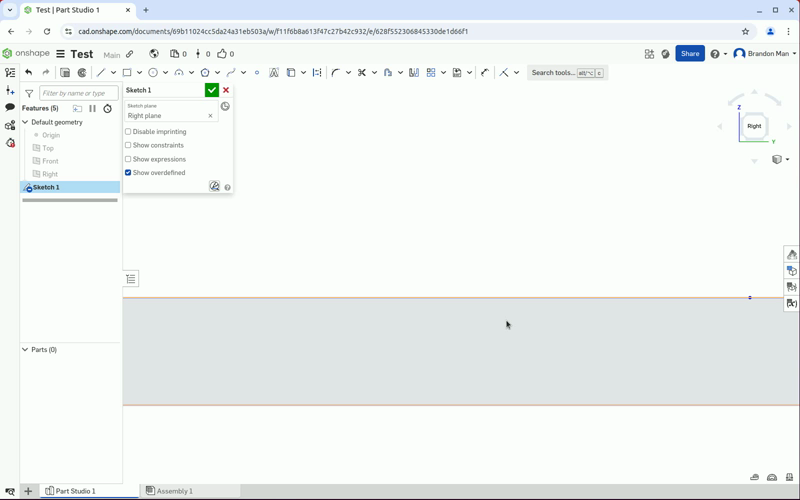
scroll(-6)
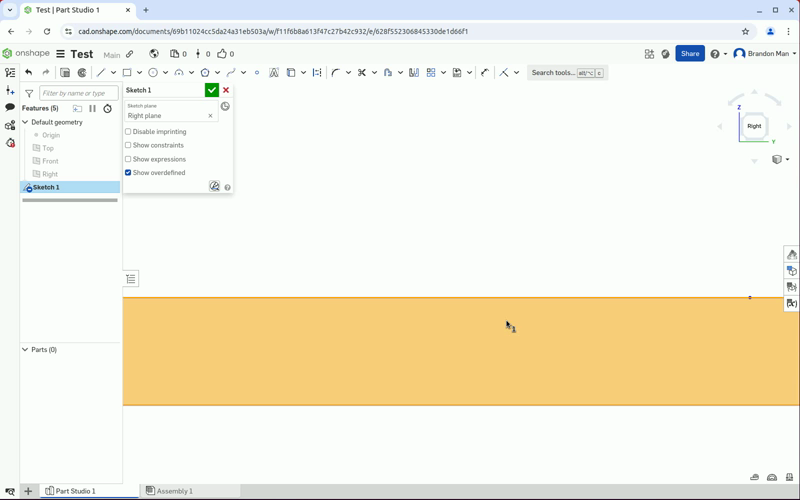
scroll(-6)
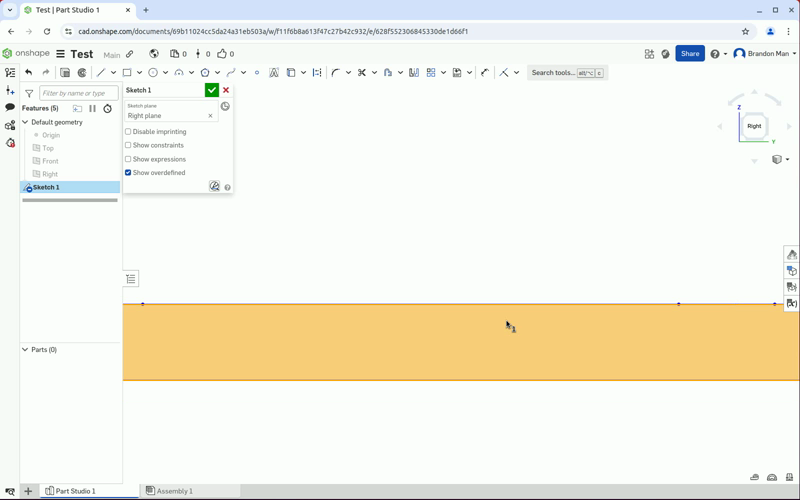
scroll(-6)
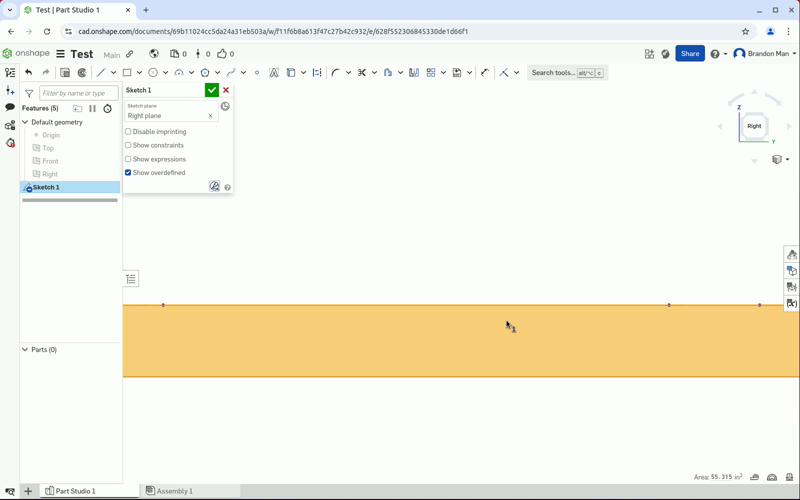
scroll(-6)
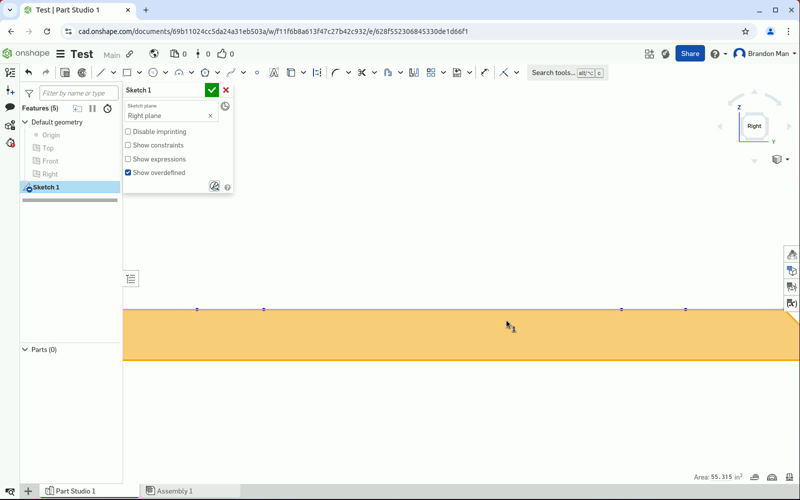
scroll(-6)
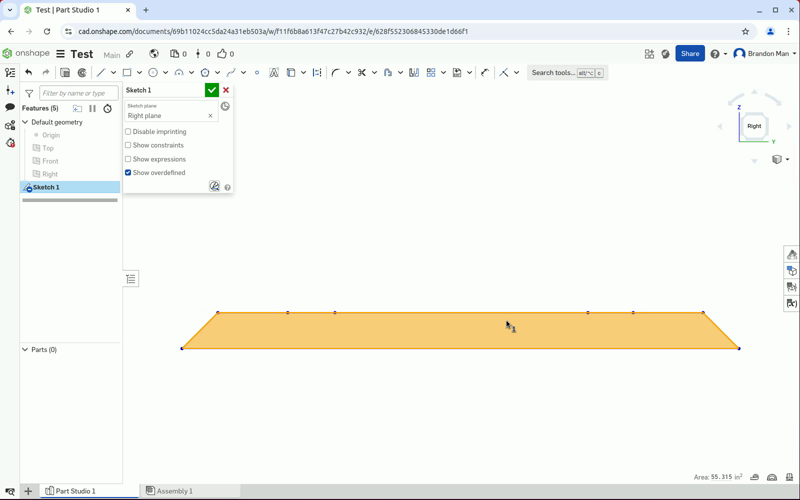
scroll(-6)
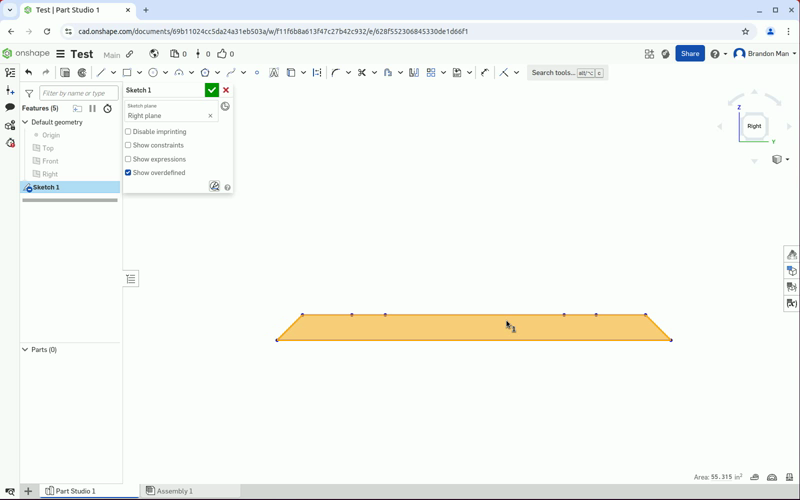
scroll(-6)
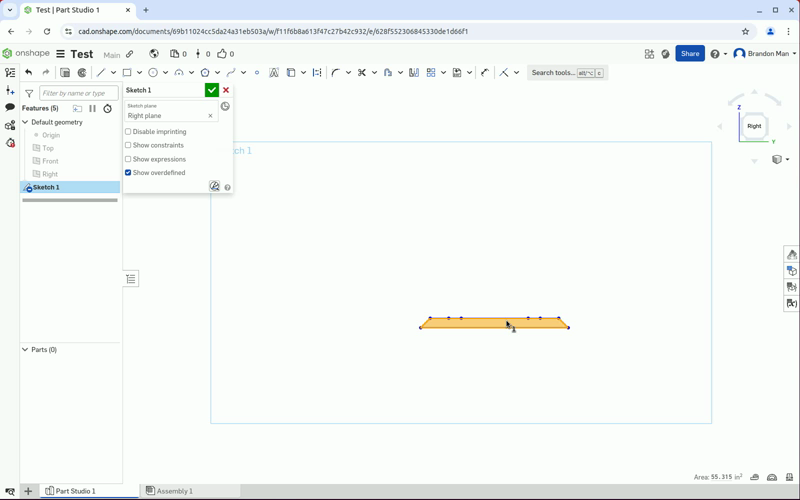
mouse_move(73, 352)
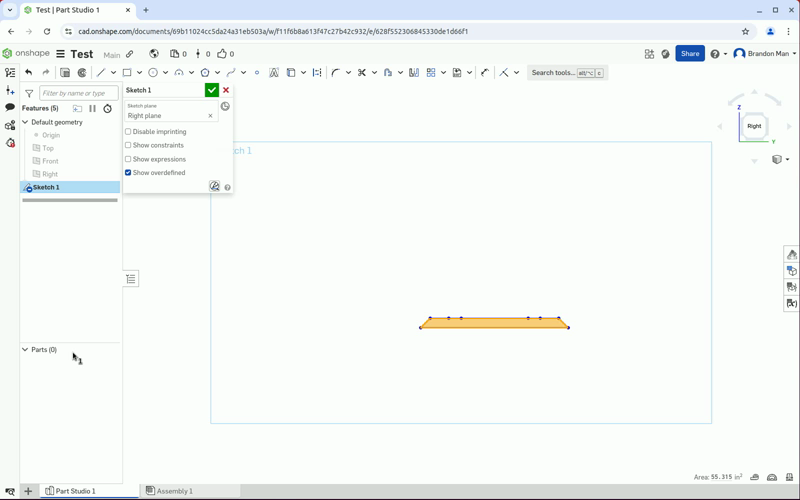
key(shift+y)
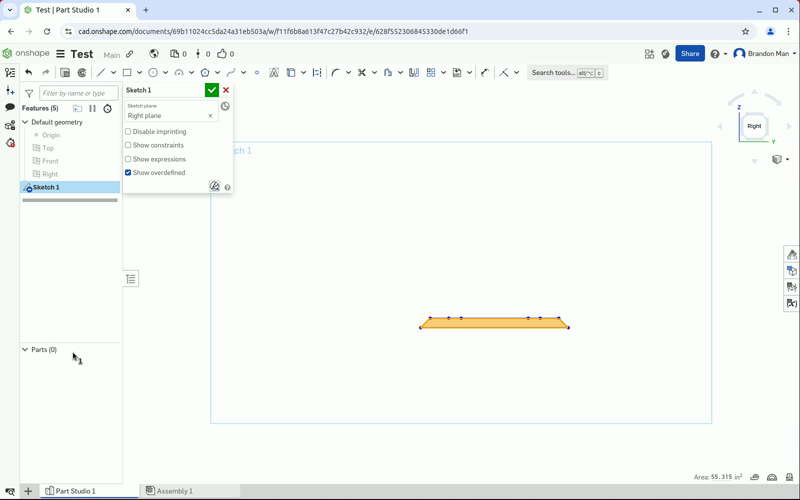
key(shift+e)
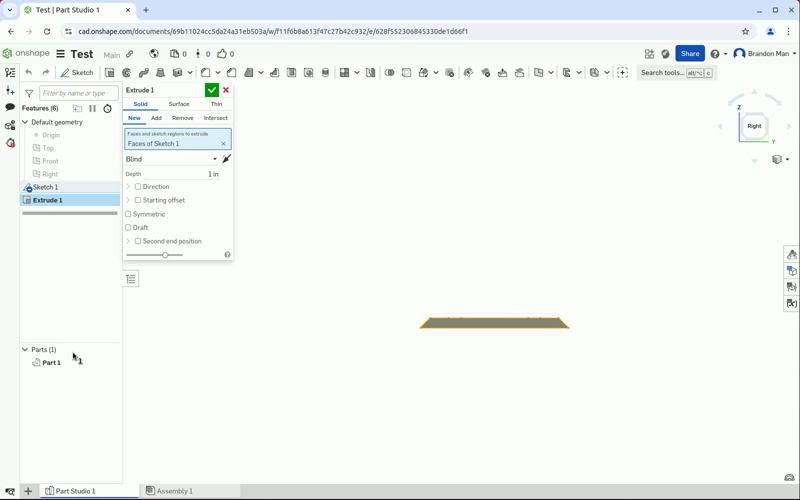
mouse_move(143, 106)
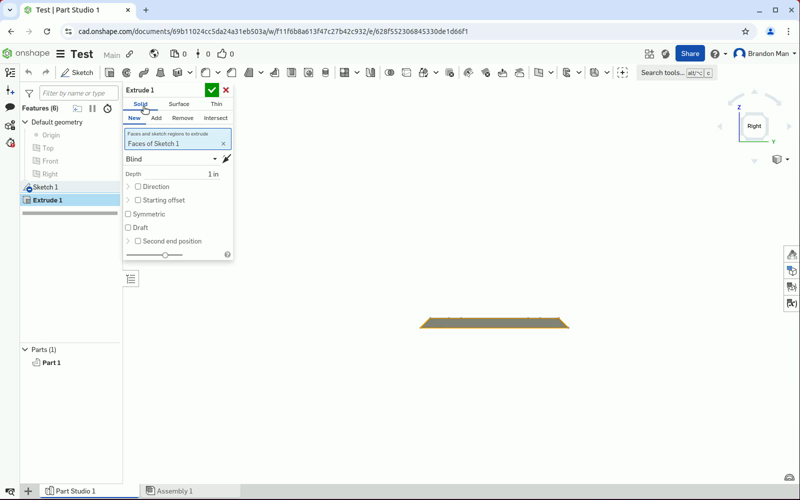
click(143, 106)
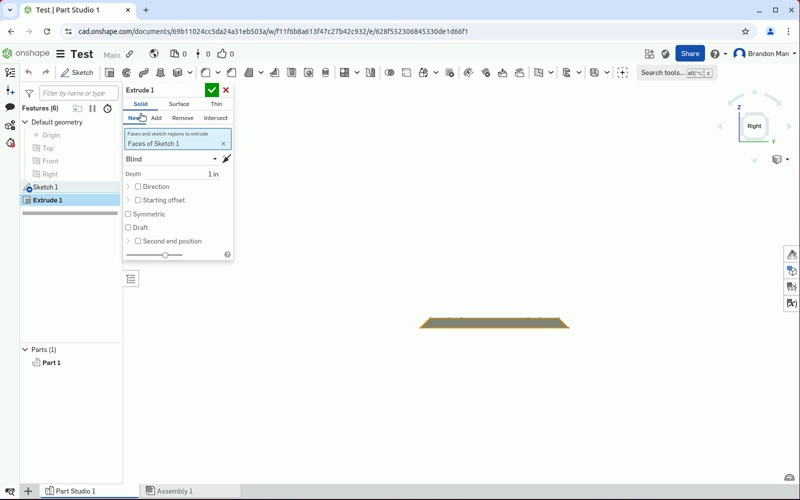
mouse_move(137, 120)
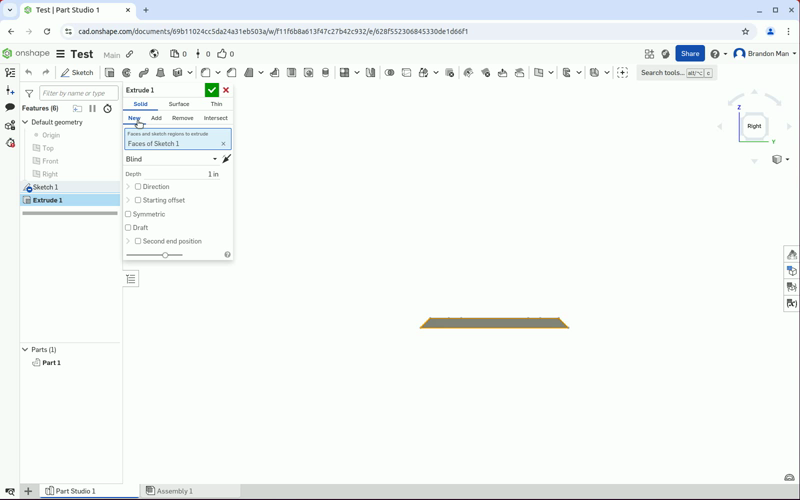
click(137, 120)
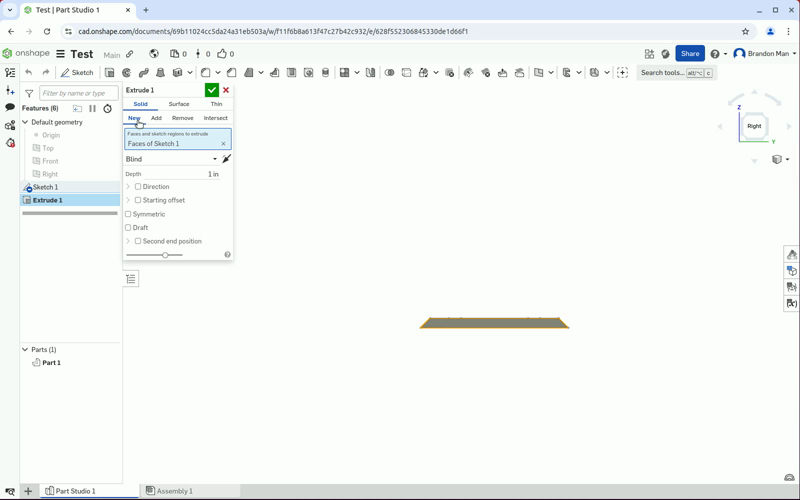
key(tab, 4)
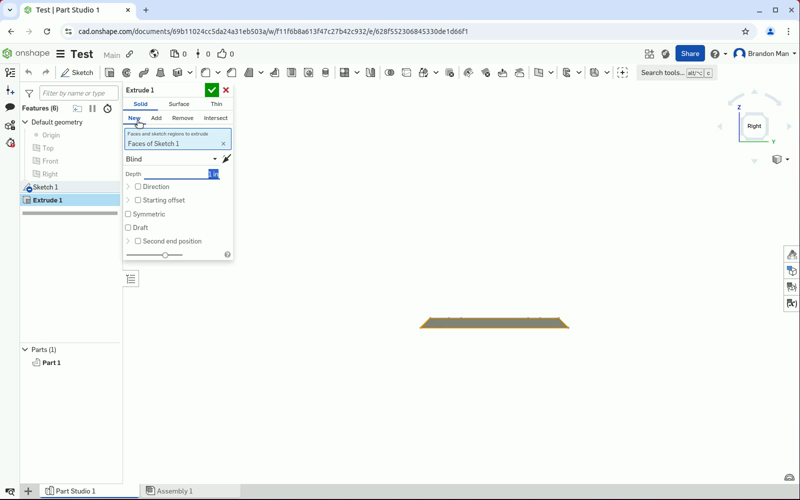
text(1.926)
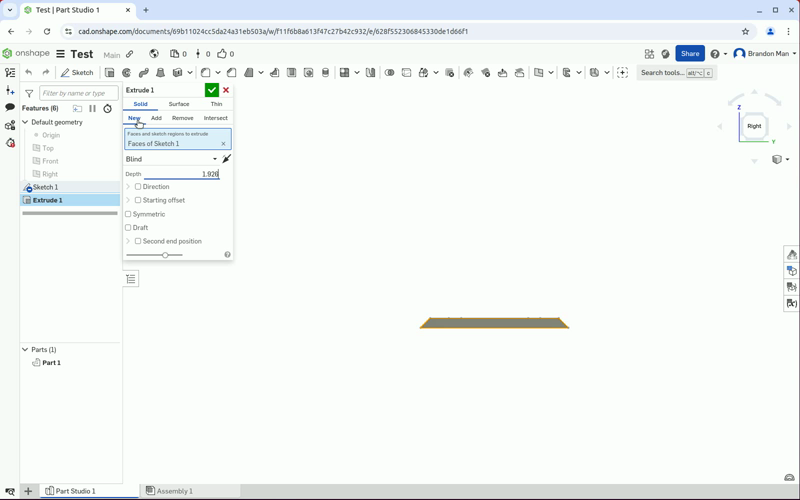
key(enter)
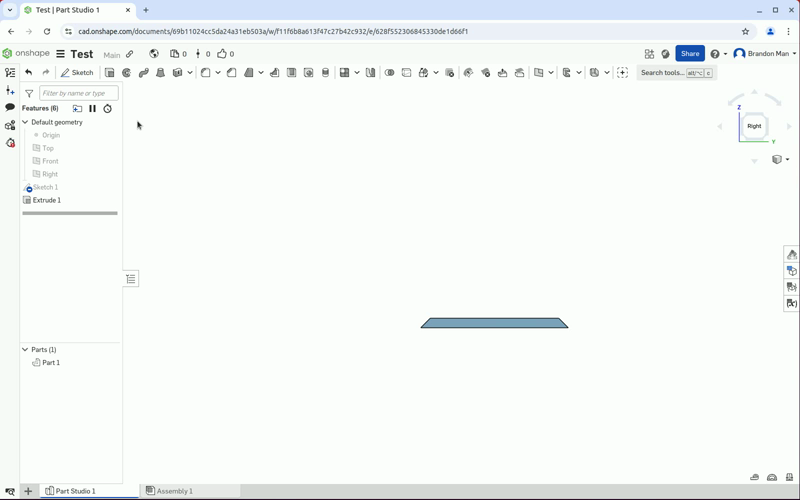
key(shift+h)
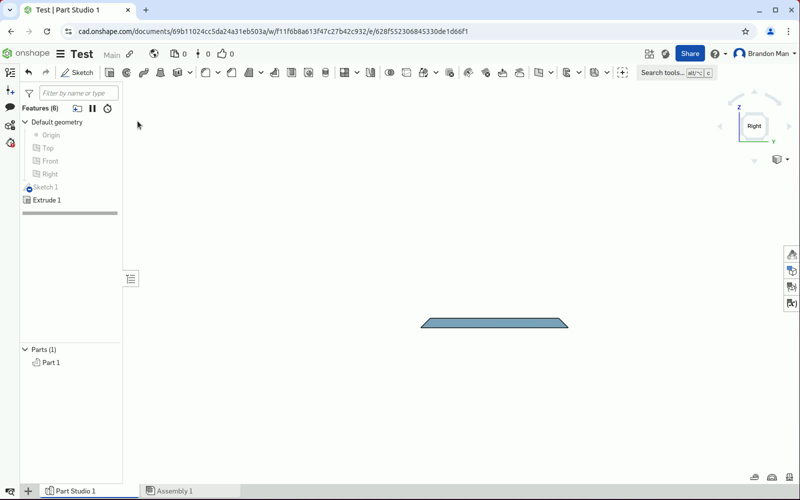
key(shift+h)
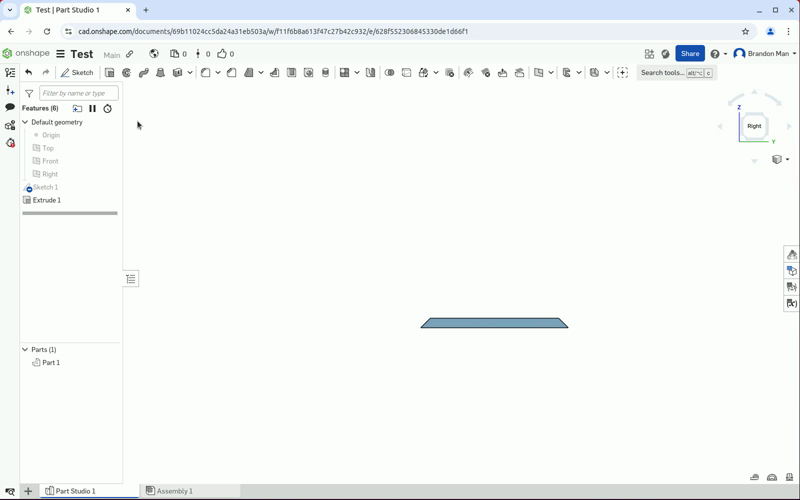
mouse_move(73, 189)
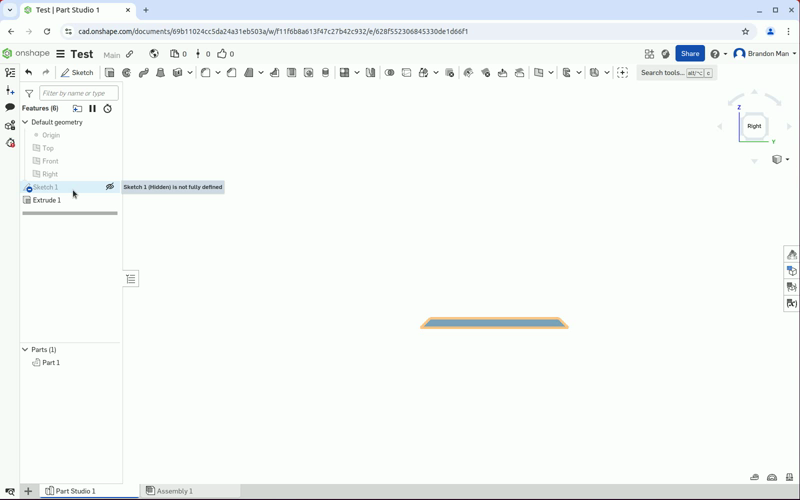
click(73, 189)
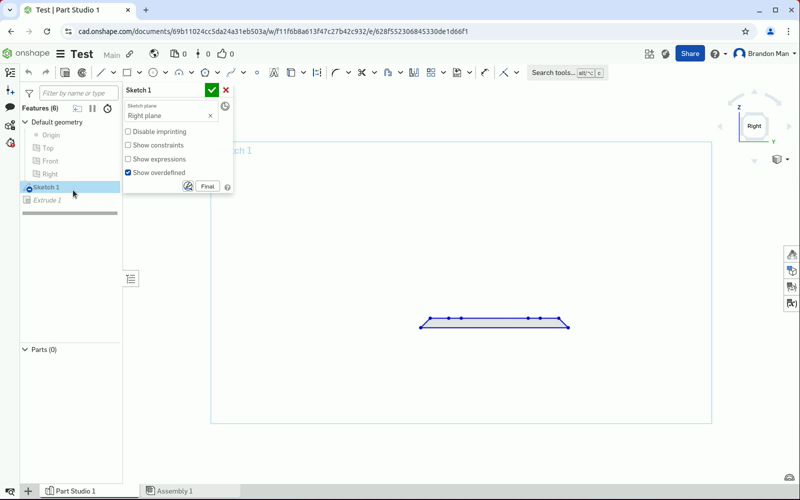
mouse_move(229, 92)
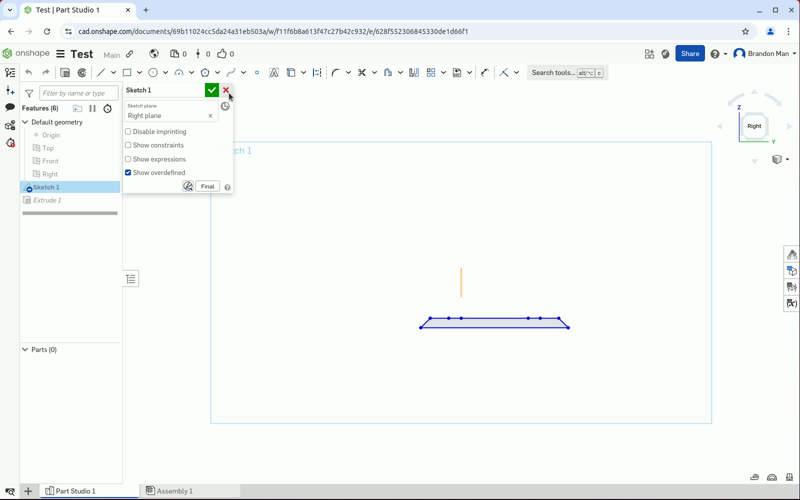
click(229, 92)
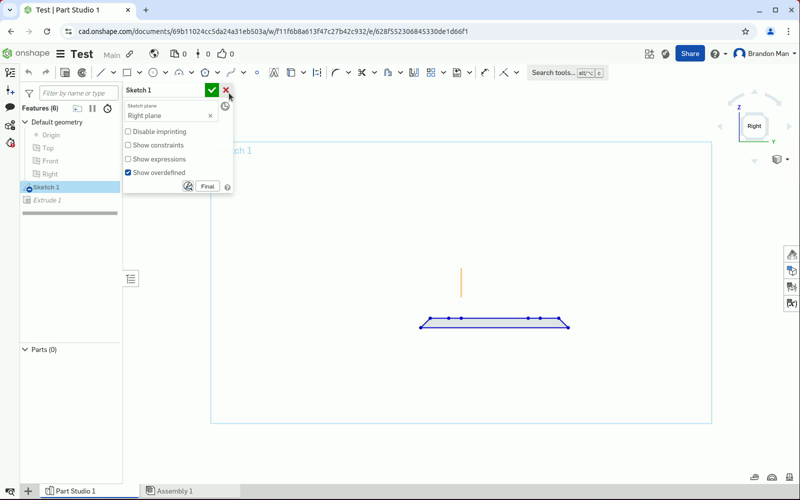
key(shift+s)
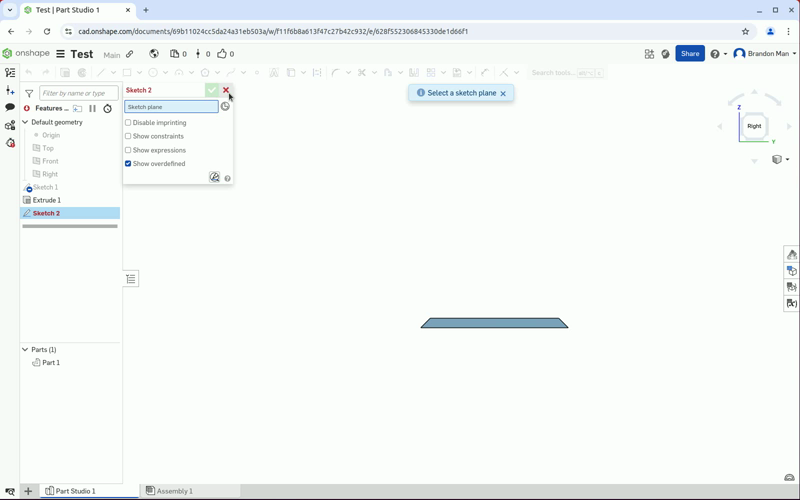
mouse_move(73, 176)
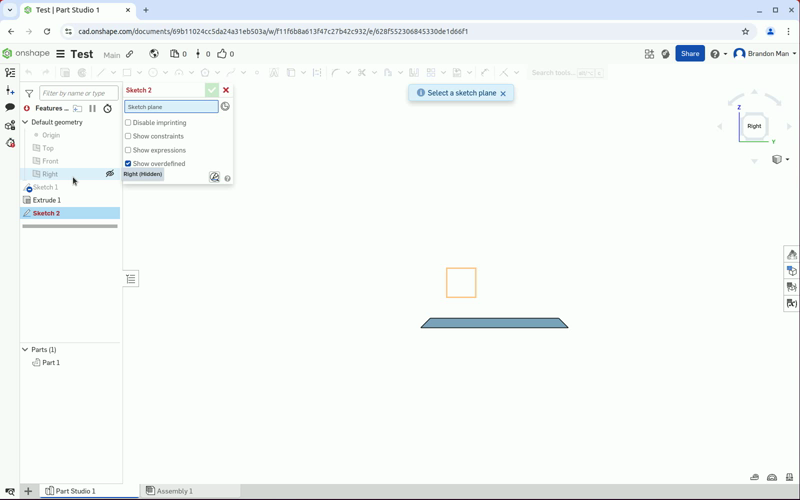
click(73, 176)
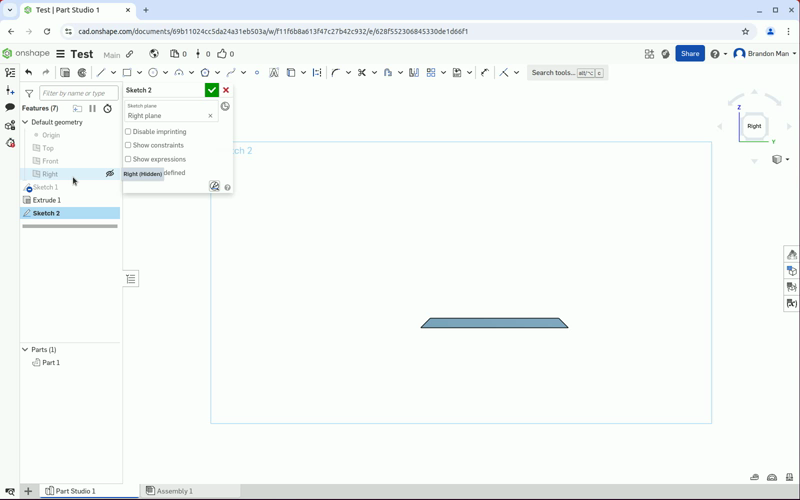
mouse_move(73, 352)
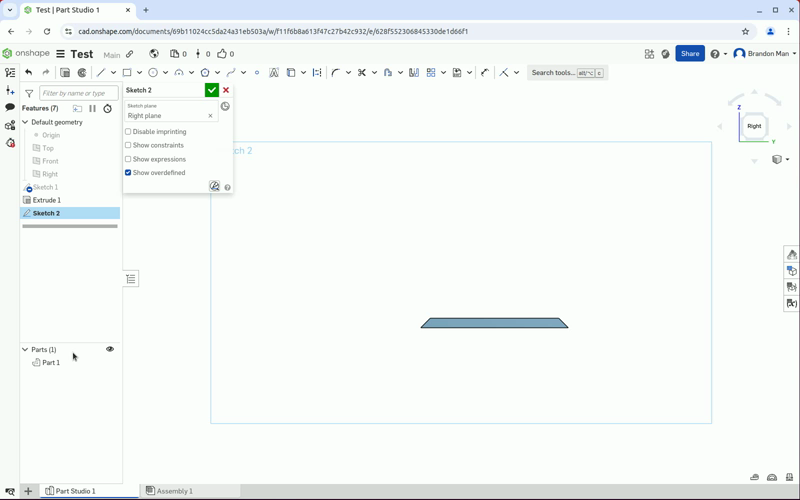
key(y)
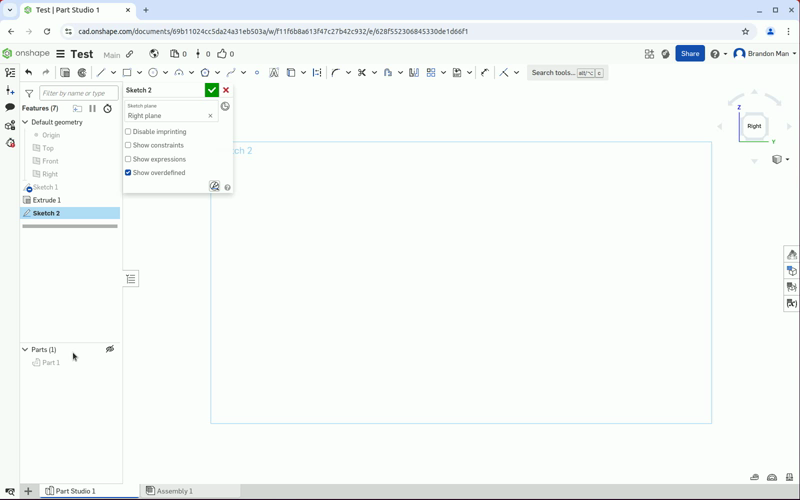
key(l)
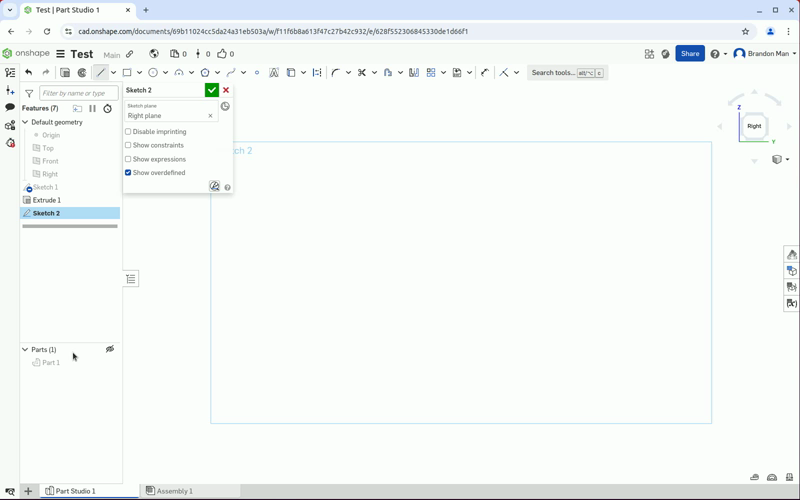
key_down(shift)
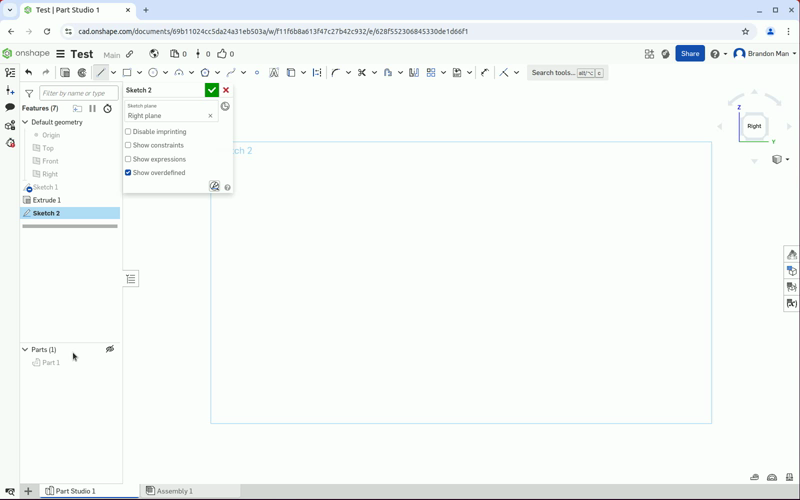
mouse_move(420, 327)
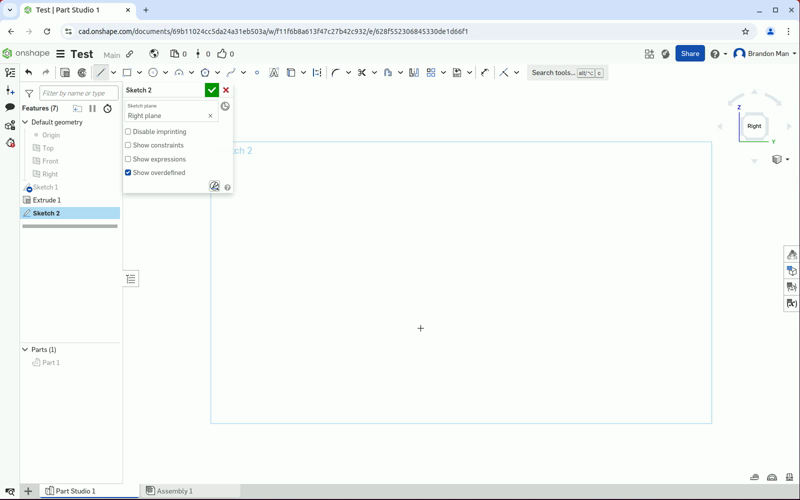
click(420, 327)
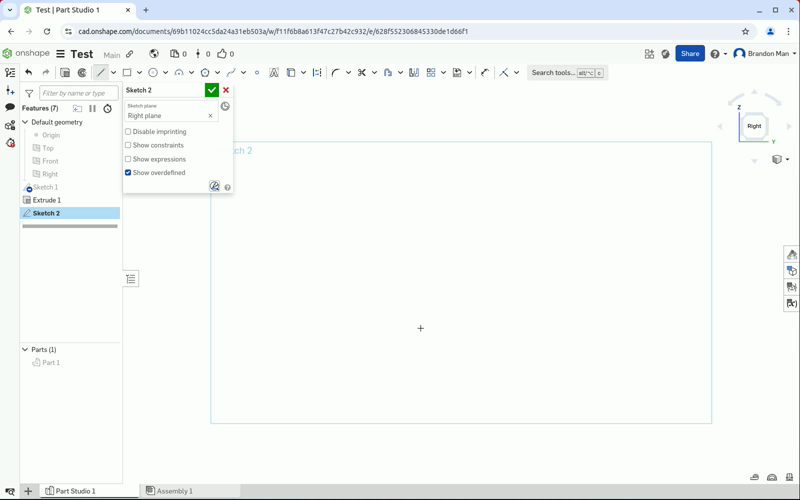
key_up(shift)
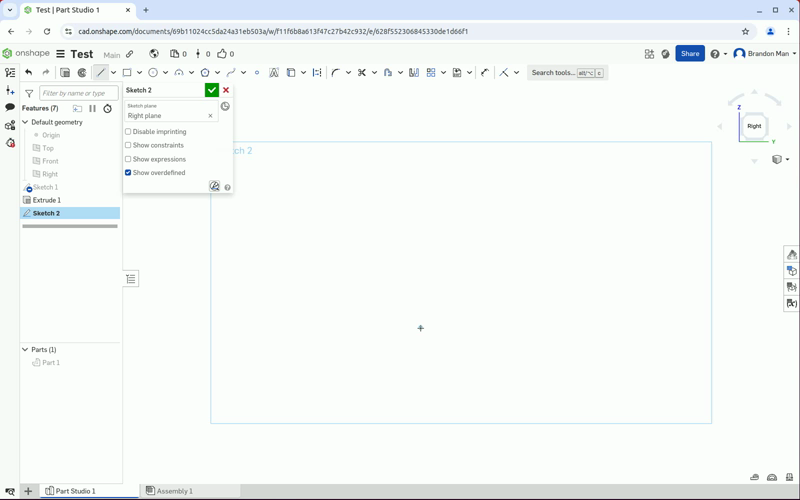
key_down(shift)
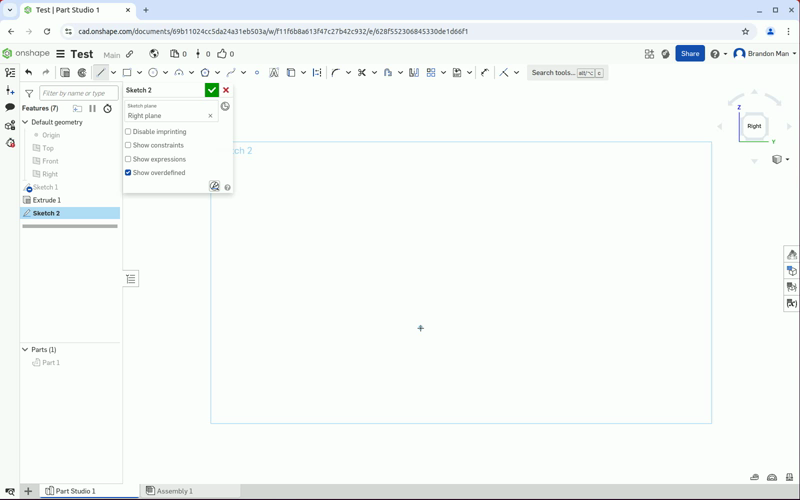
mouse_move(450, 327)
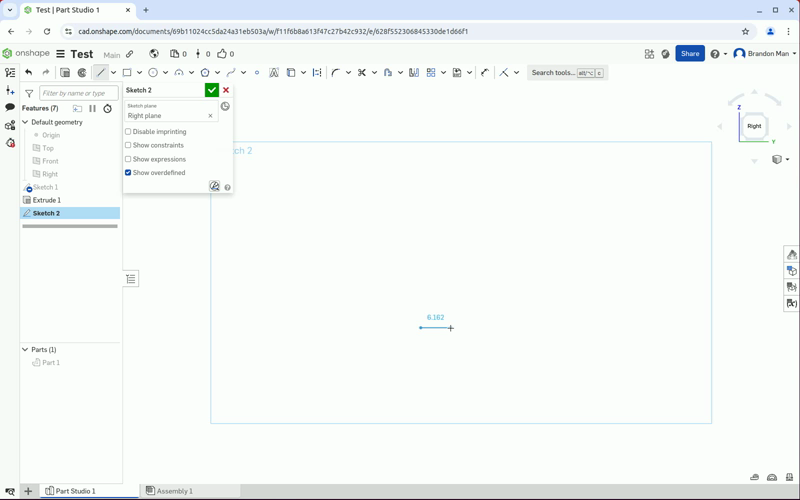
mouse_move(429, 319)
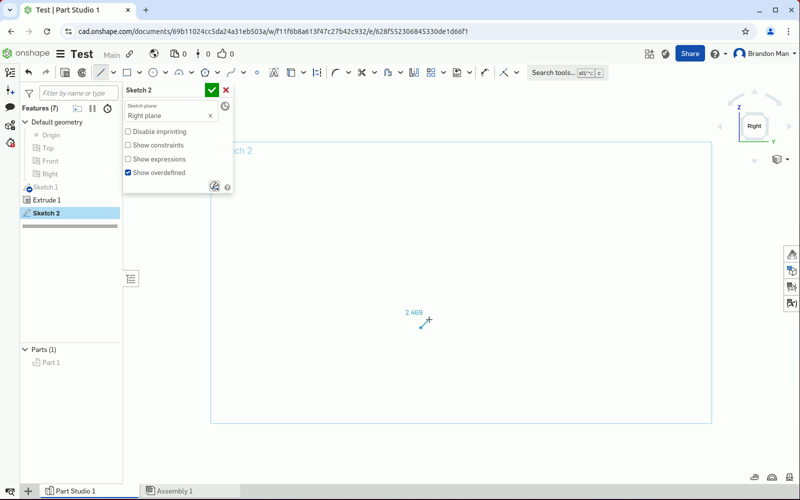
click(429, 319)
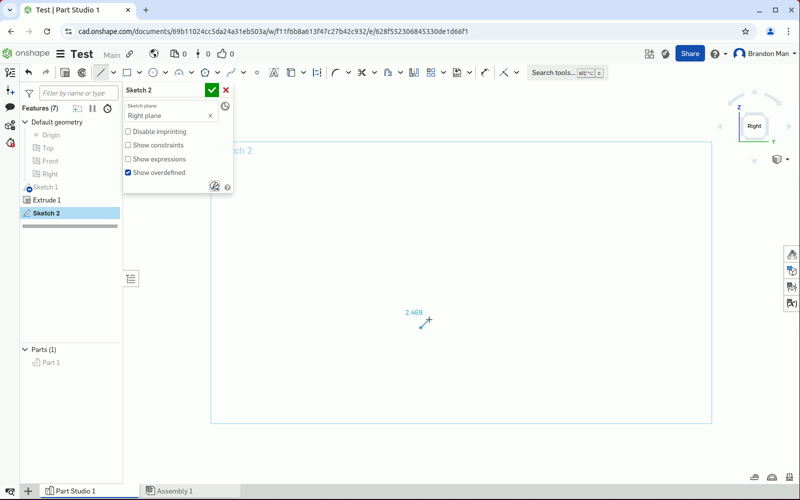
key_up(shift)
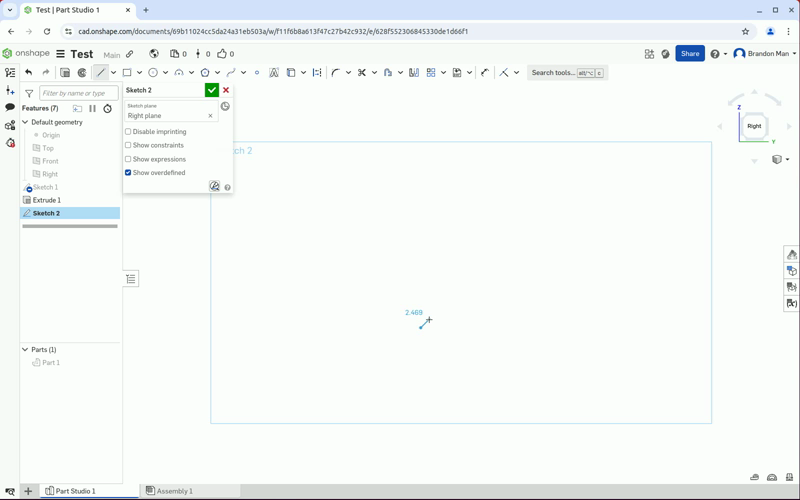
key_down(shift)
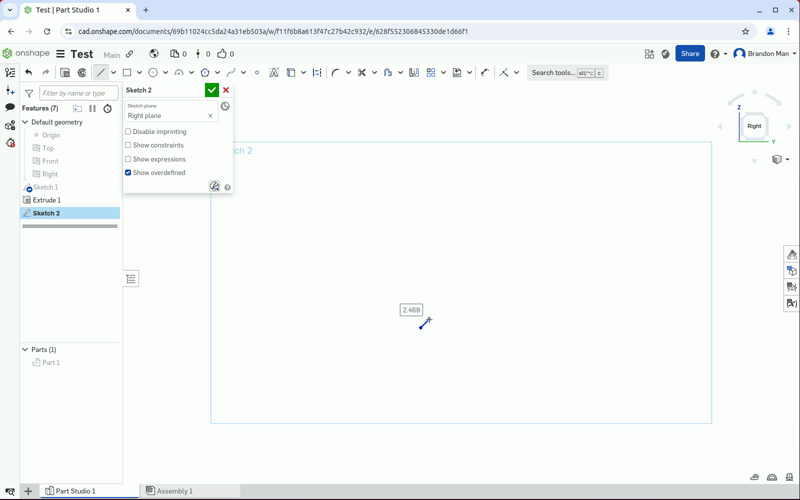
mouse_move(459, 319)
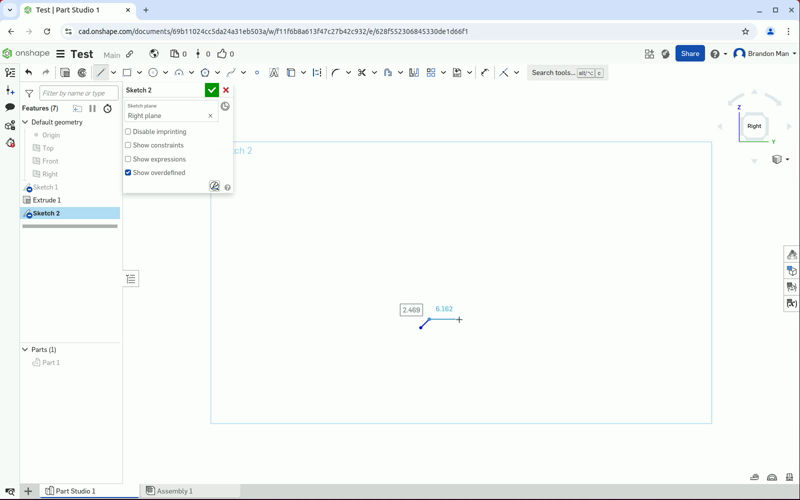
mouse_move(429, 299)
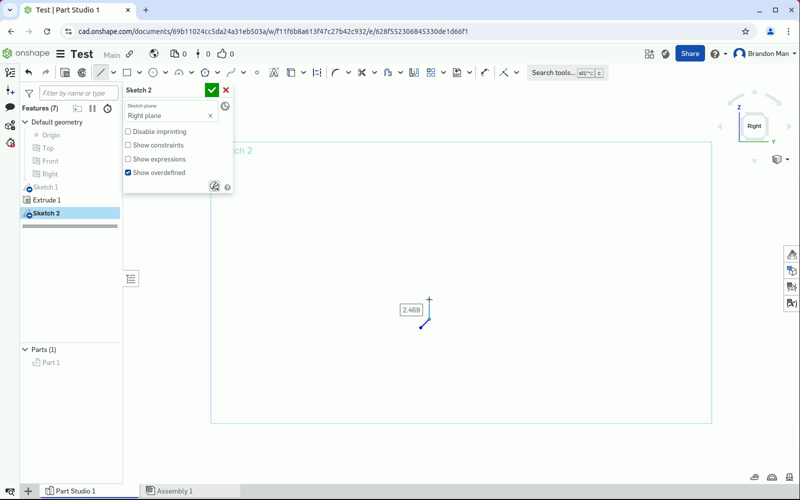
click(429, 299)
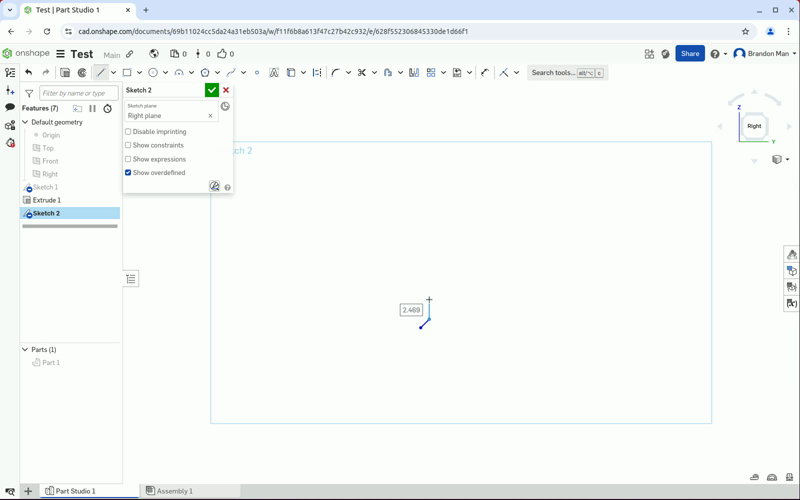
key_up(shift)
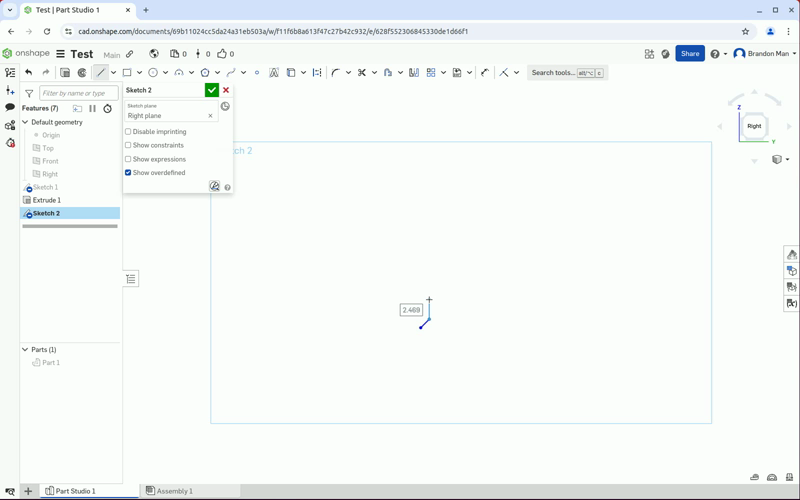
key_down(shift)
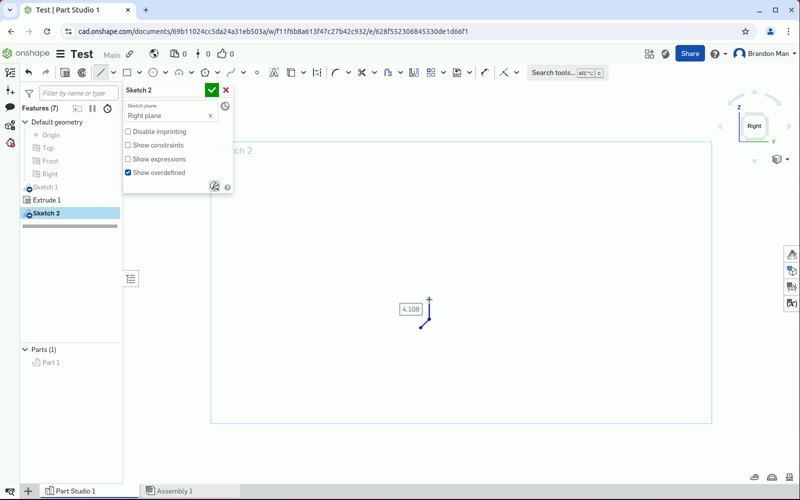
mouse_move(459, 299)
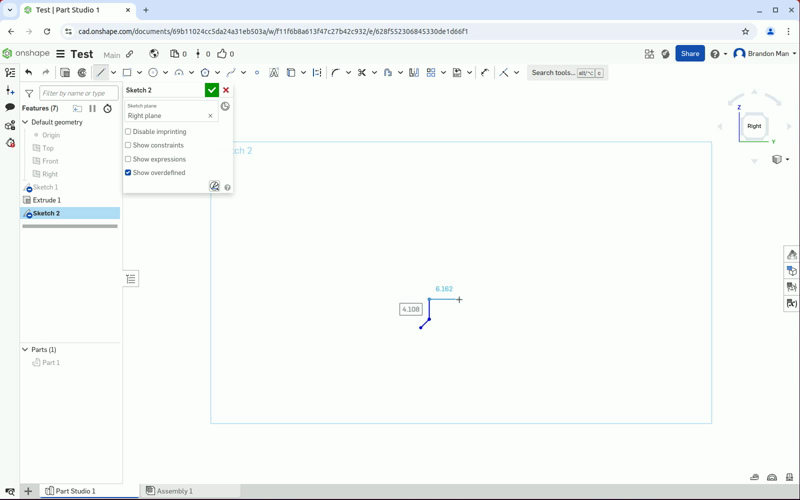
mouse_move(429, 288)
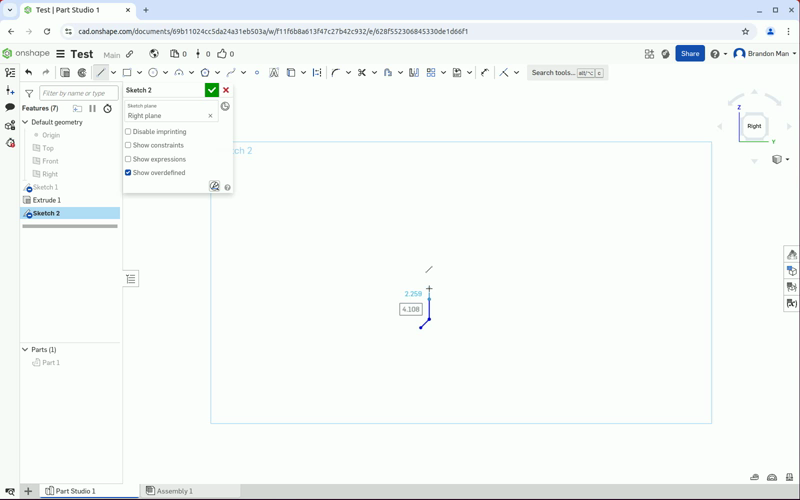
click(429, 288)
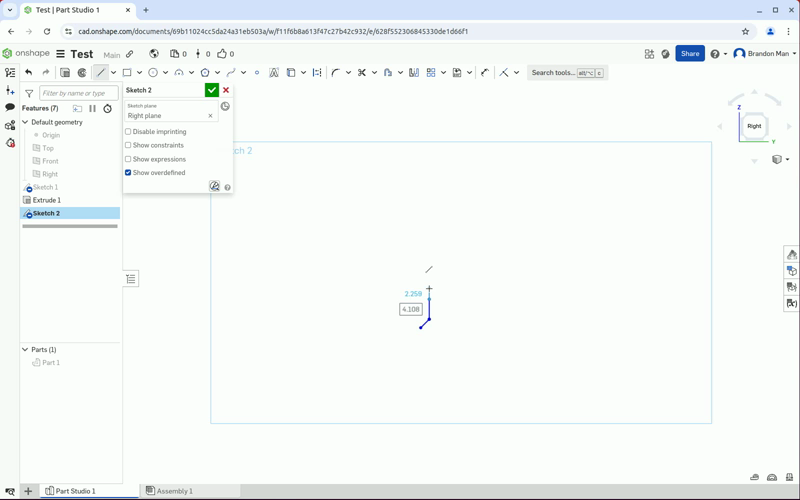
key_up(shift)
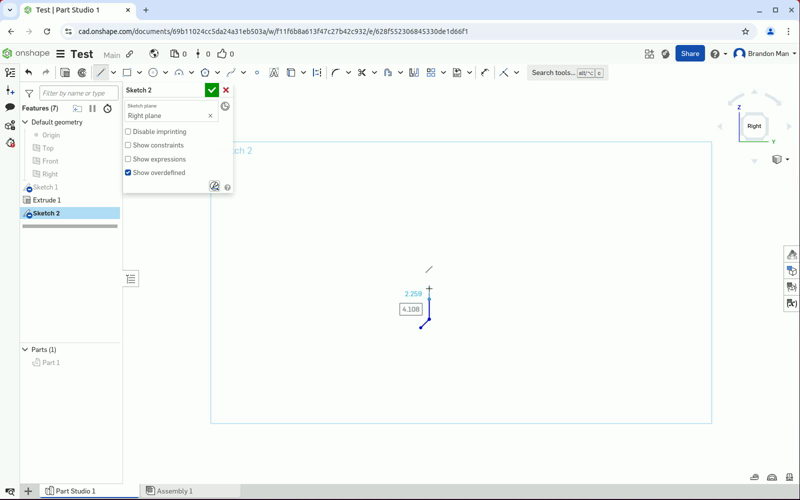
key_down(shift)
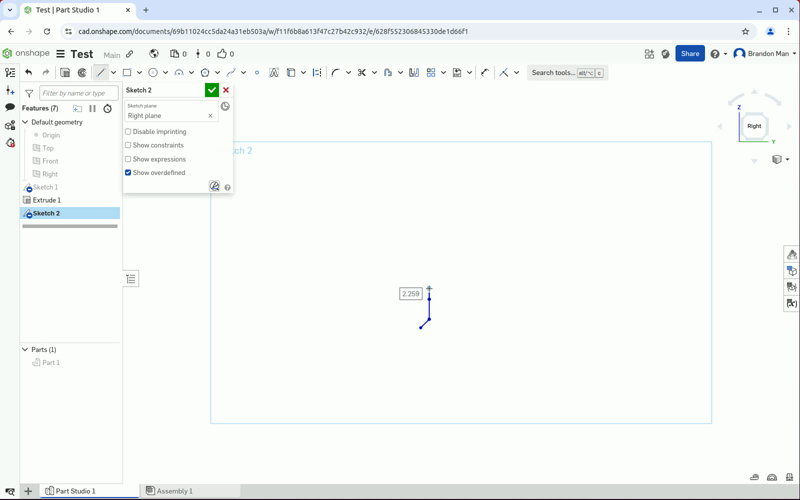
mouse_move(459, 288)
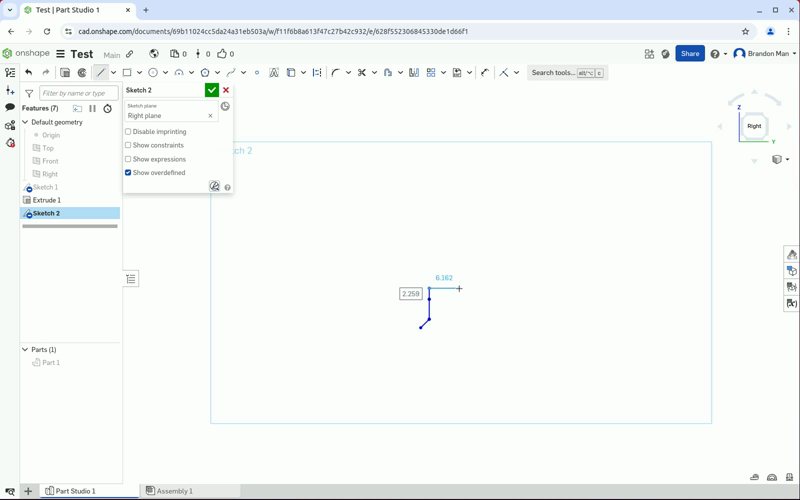
mouse_move(429, 253)
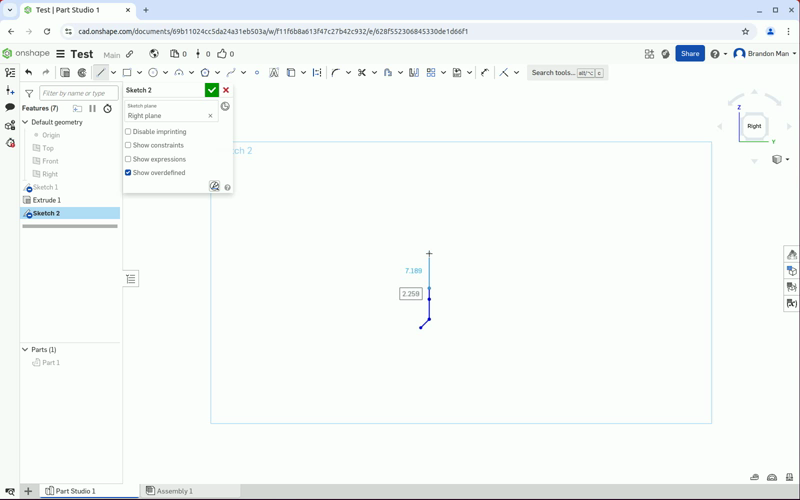
click(429, 253)
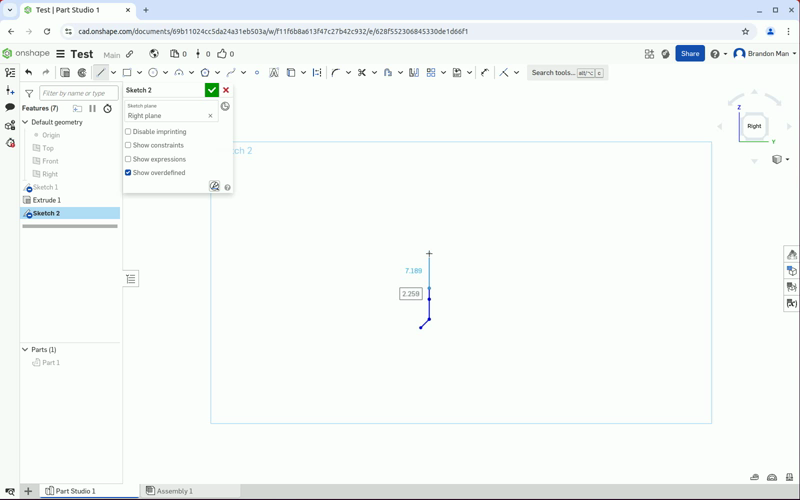
key_up(shift)
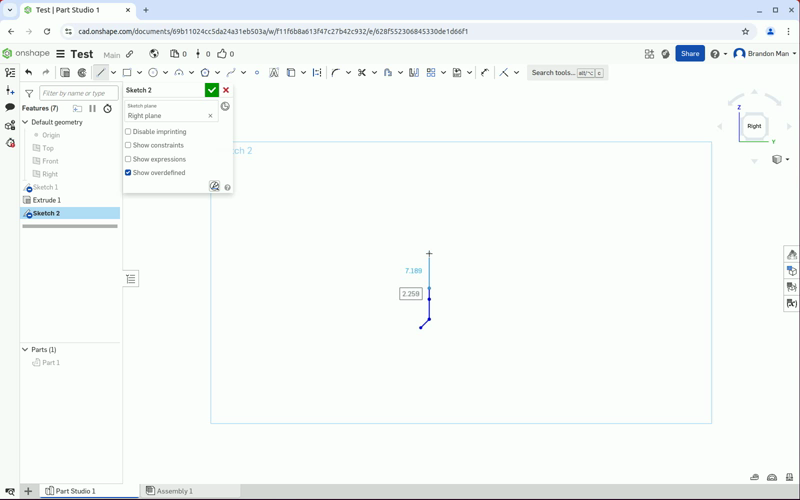
key_down(shift)
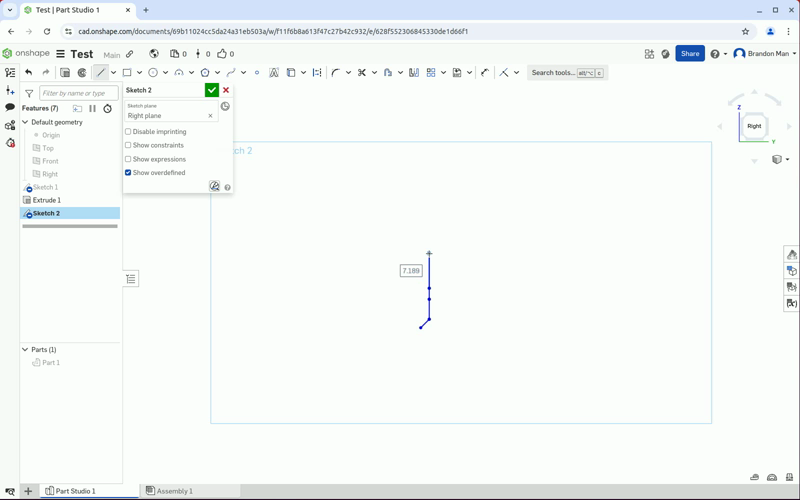
mouse_move(459, 253)
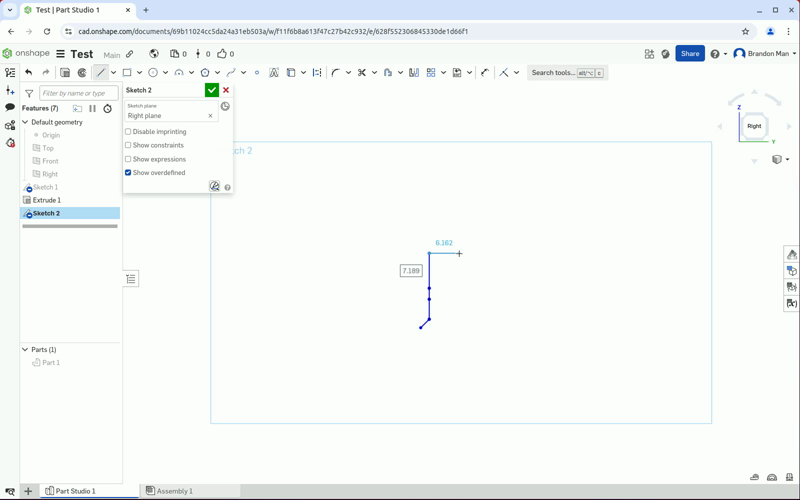
mouse_move(429, 245)
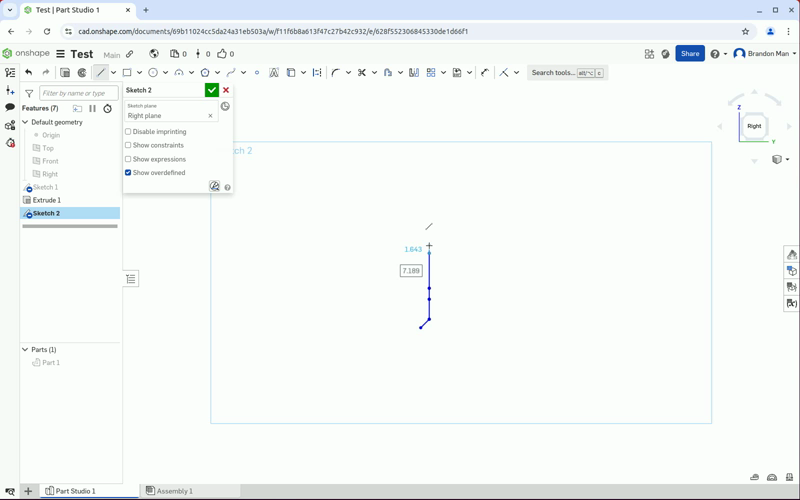
click(429, 245)
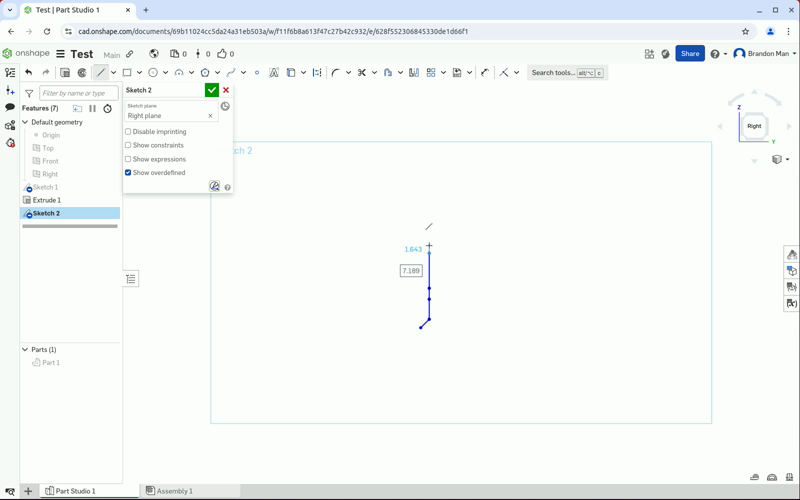
key_up(shift)
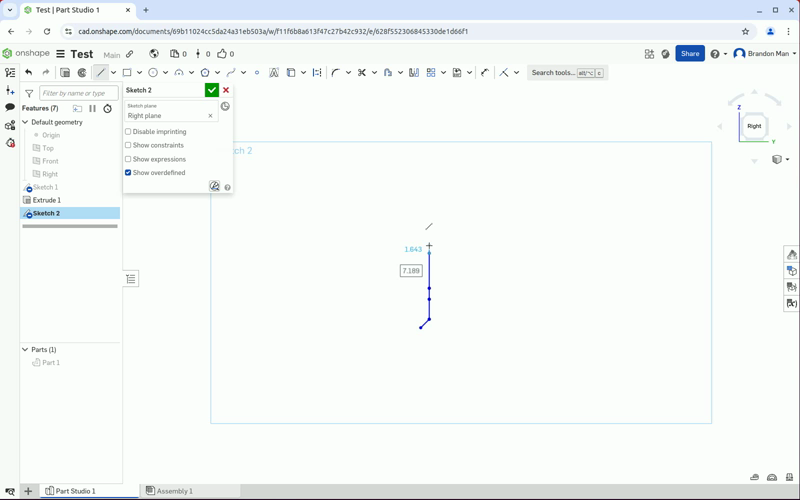
key_down(shift)
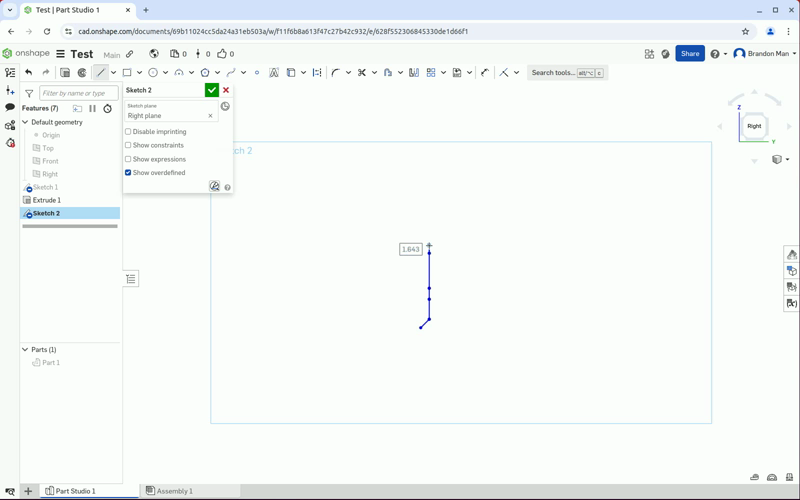
mouse_move(459, 245)
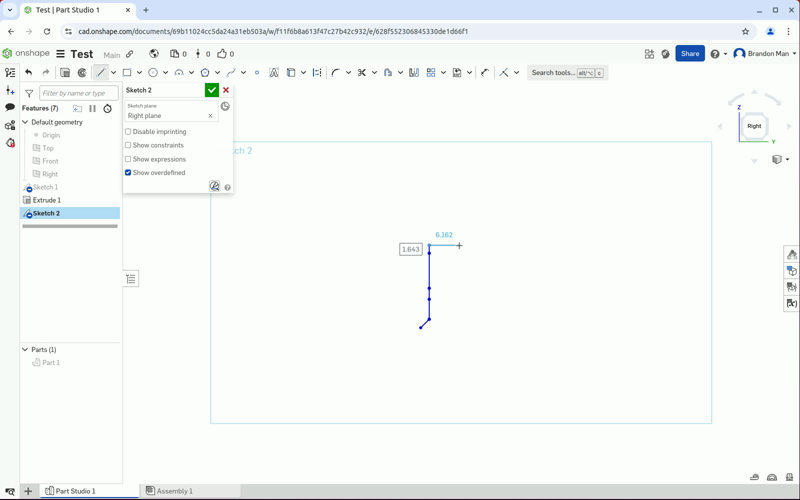
mouse_move(429, 226)
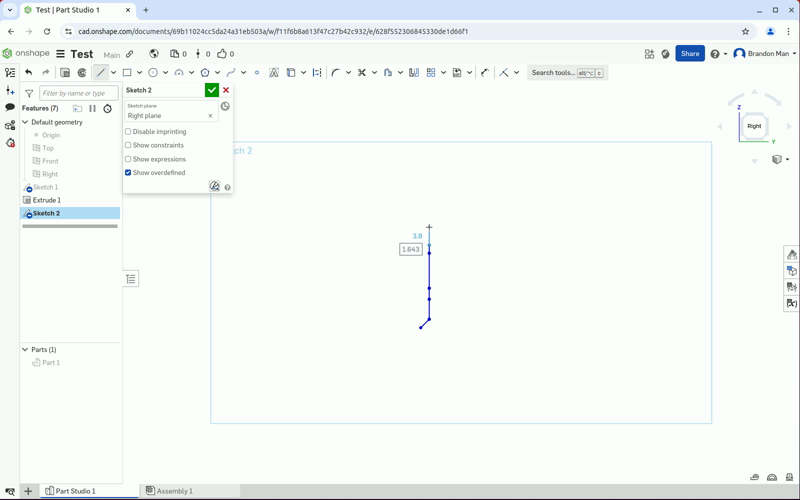
click(429, 226)
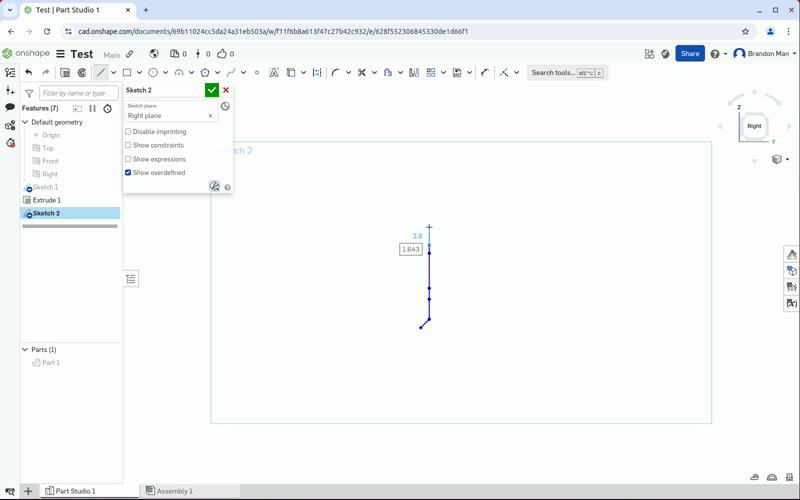
key_up(shift)
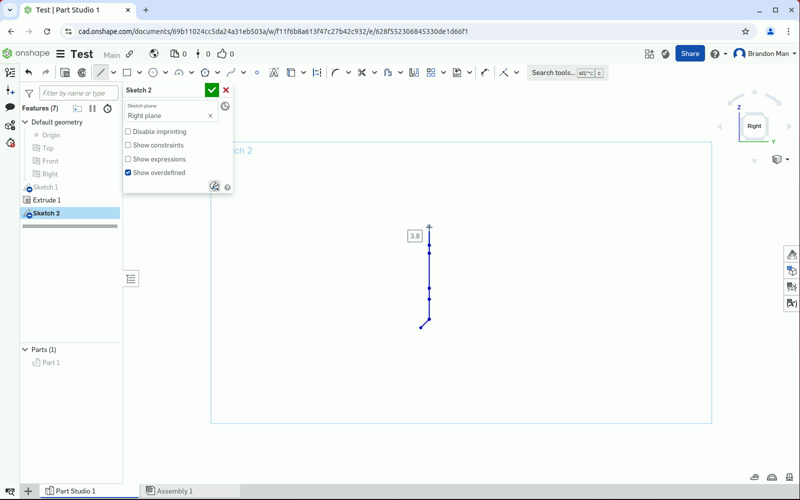
key_down(shift)
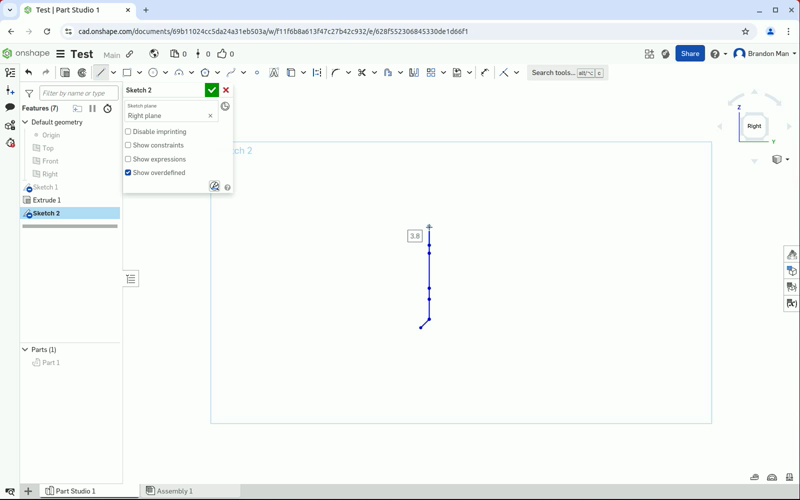
mouse_move(459, 226)
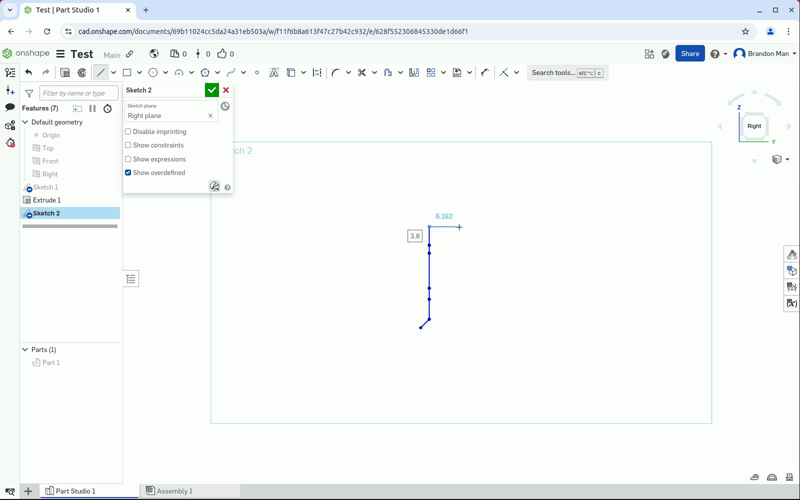
mouse_move(429, 213)
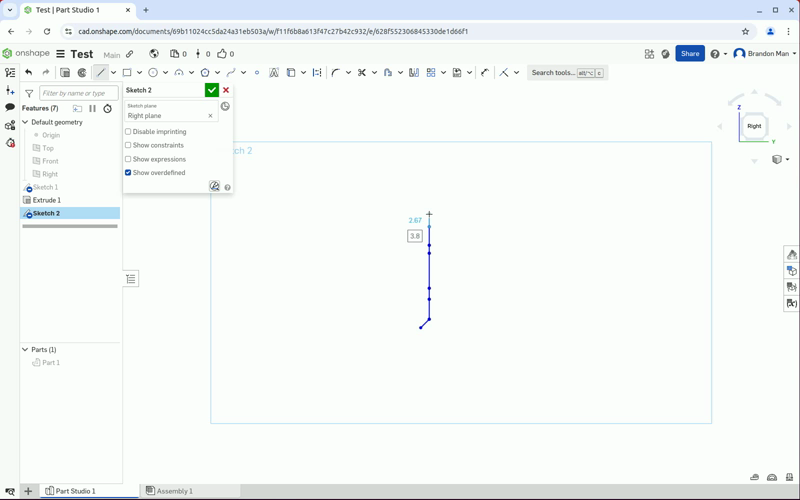
click(429, 213)
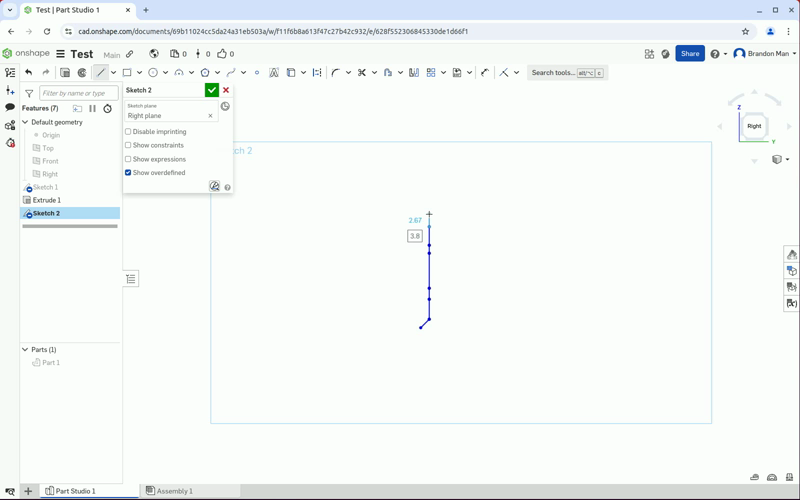
key_up(shift)
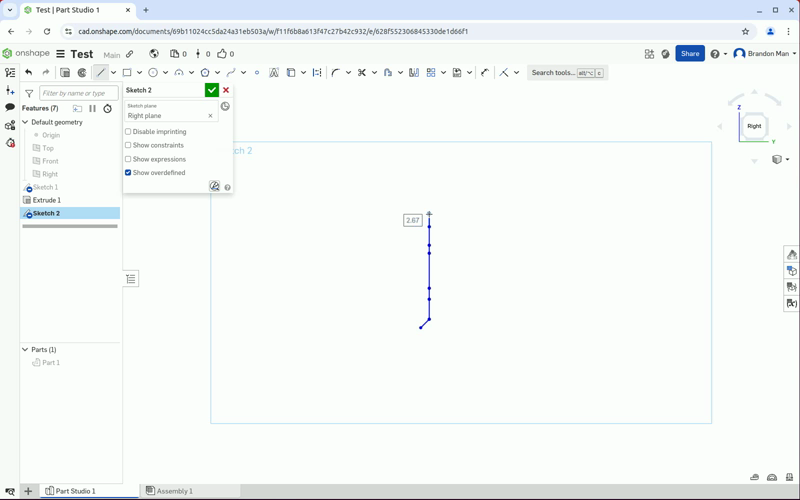
key_down(shift)
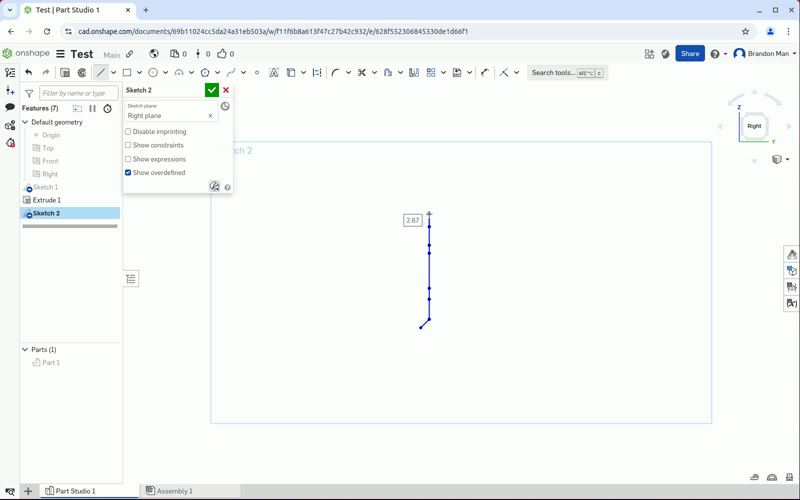
mouse_move(459, 213)
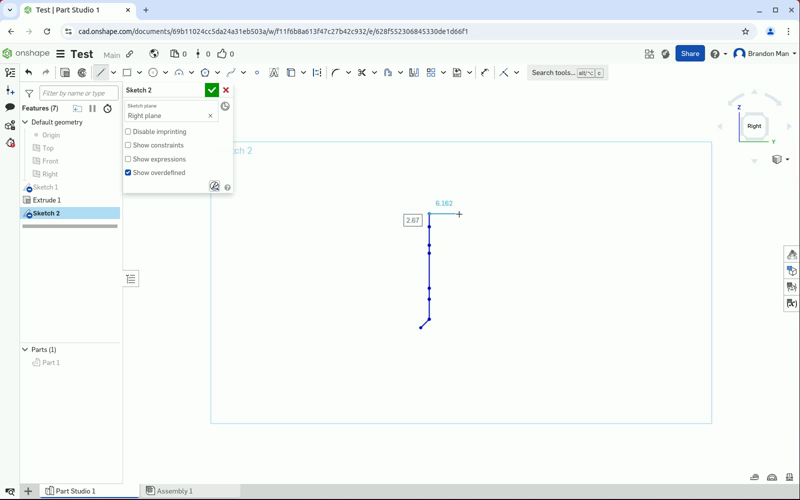
mouse_move(429, 170)
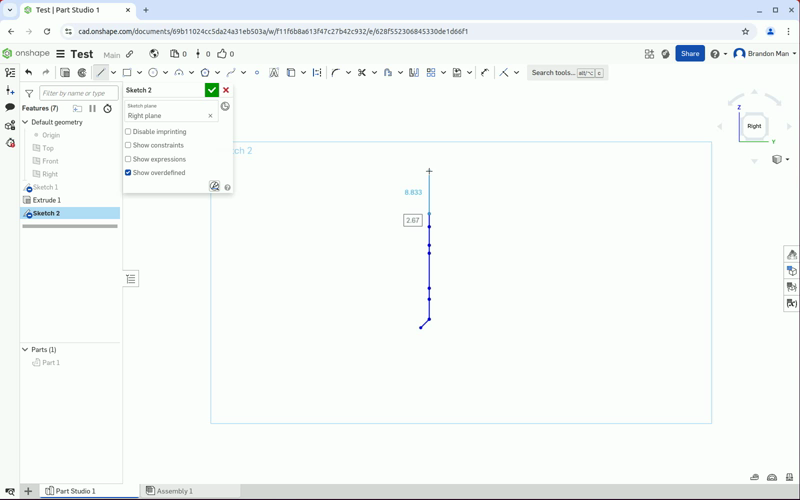
click(429, 170)
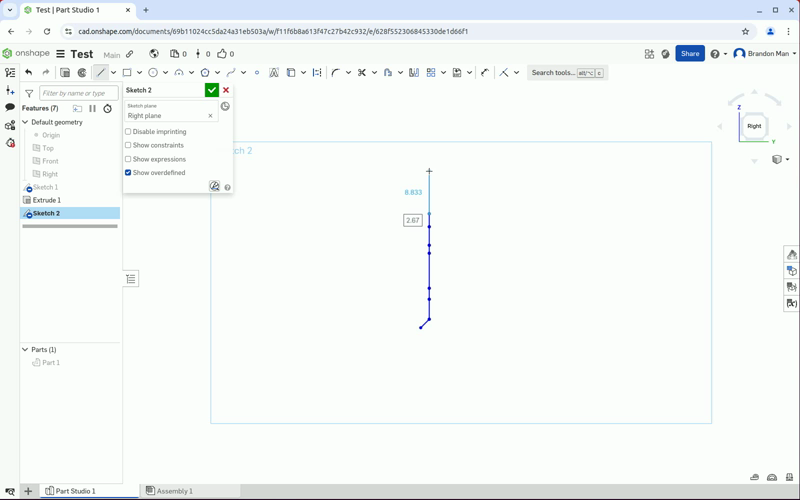
key_up(shift)
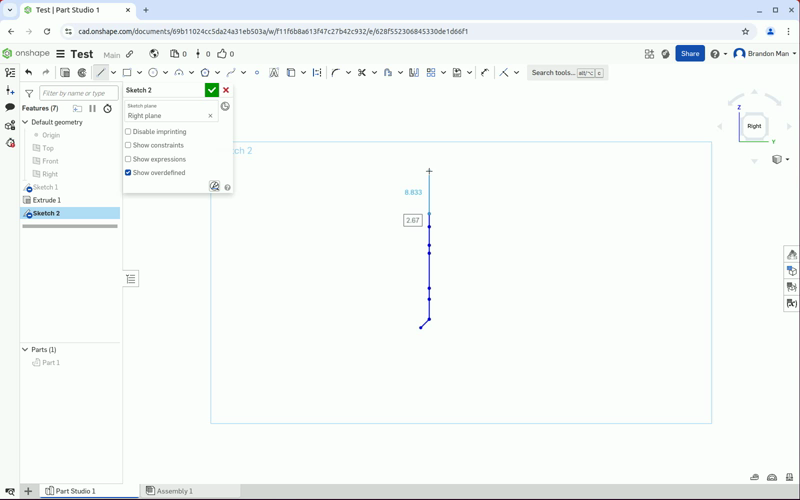
key_down(shift)
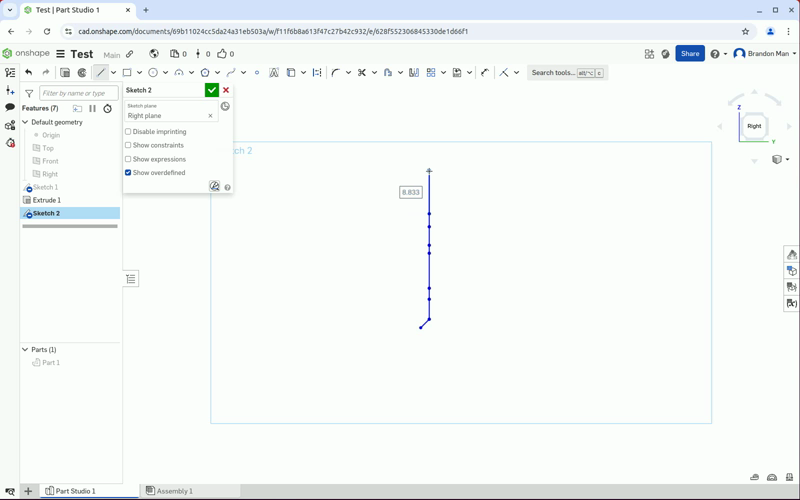
mouse_move(459, 170)
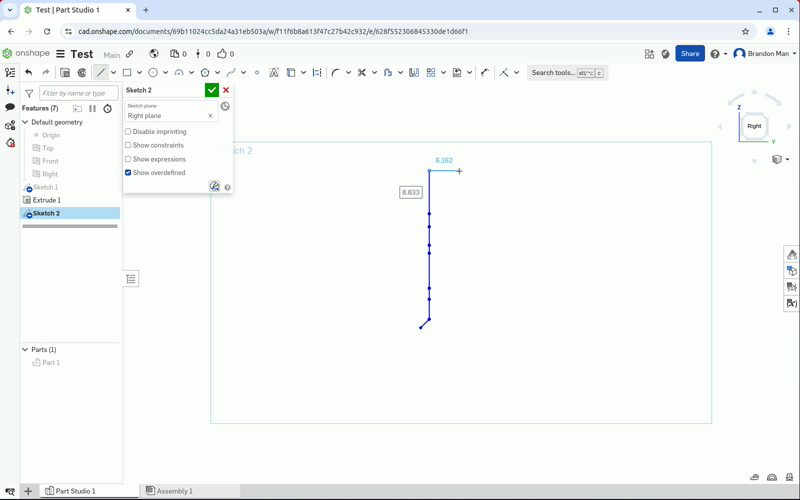
mouse_move(420, 170)
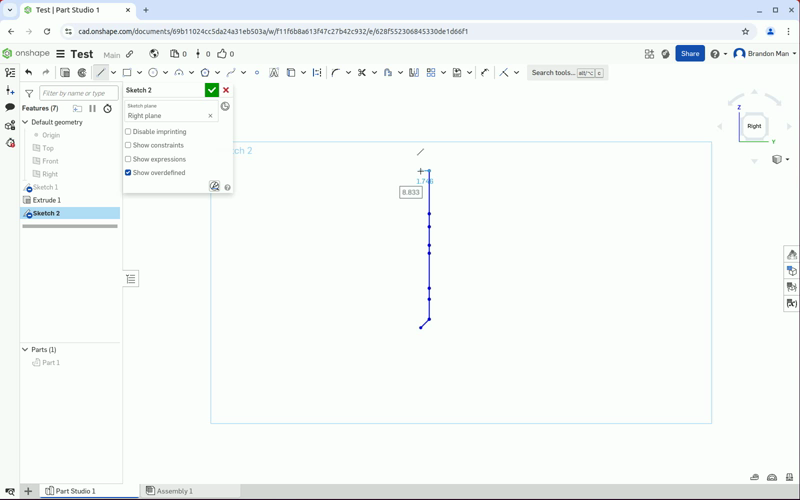
click(420, 170)
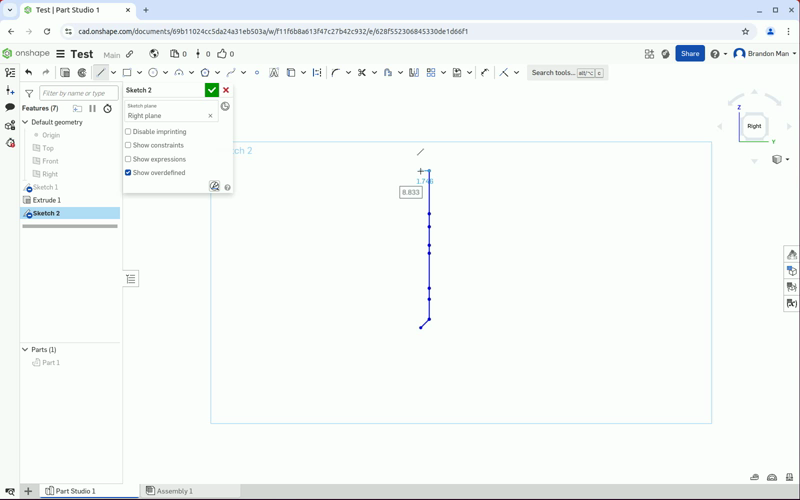
key_up(shift)
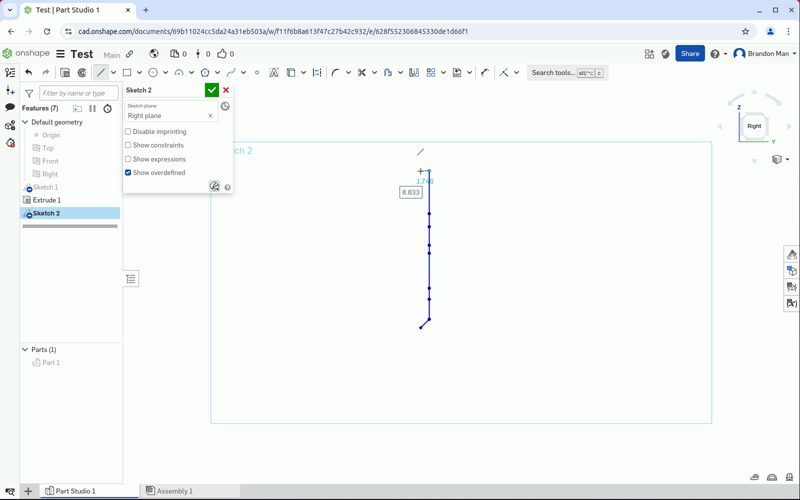
key_down(shift)
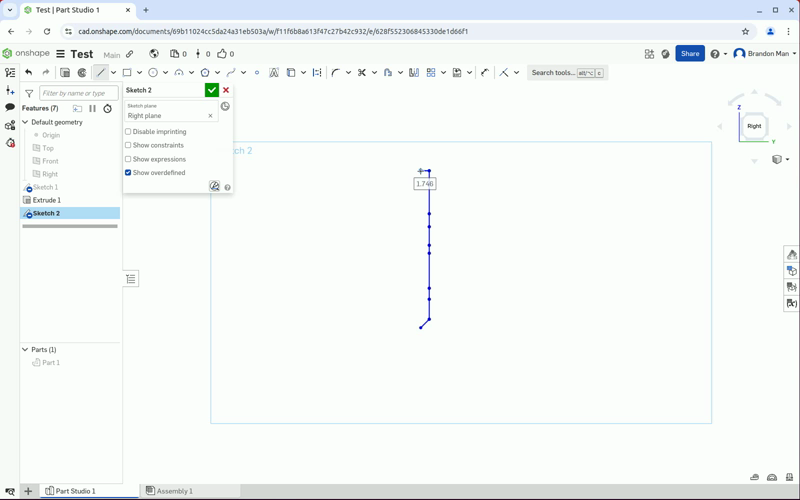
mouse_move(420, 327)
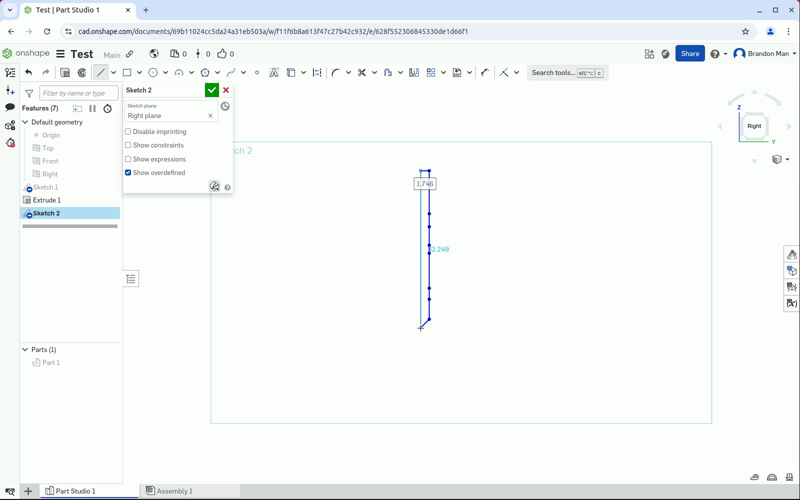
key_up(shift)
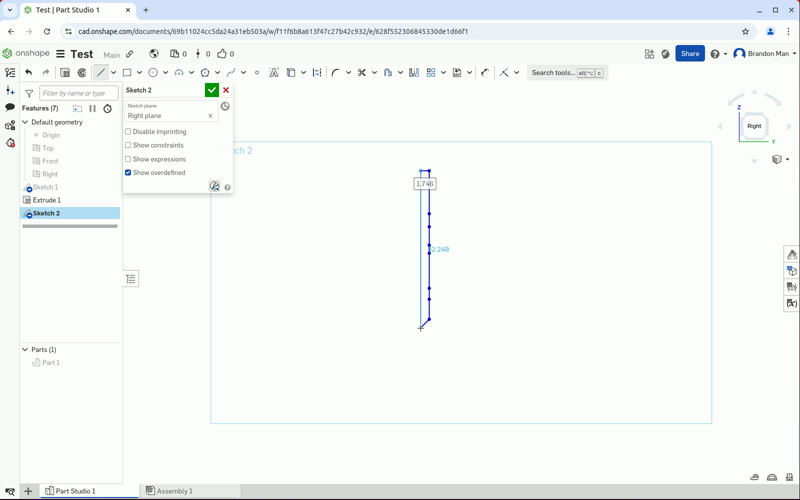
click(420, 327)
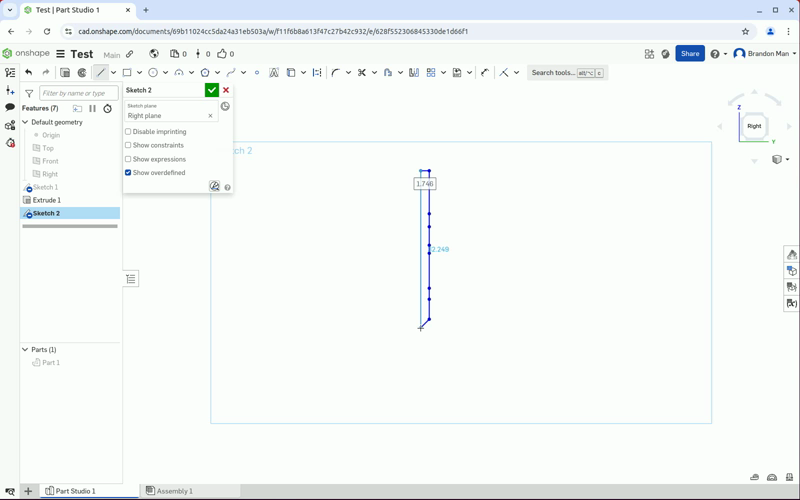
key(esc)
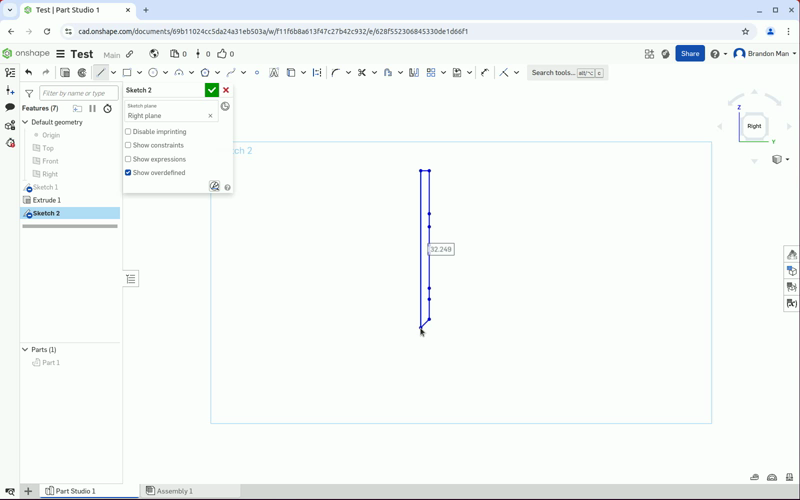
mouse_move(424, 315)
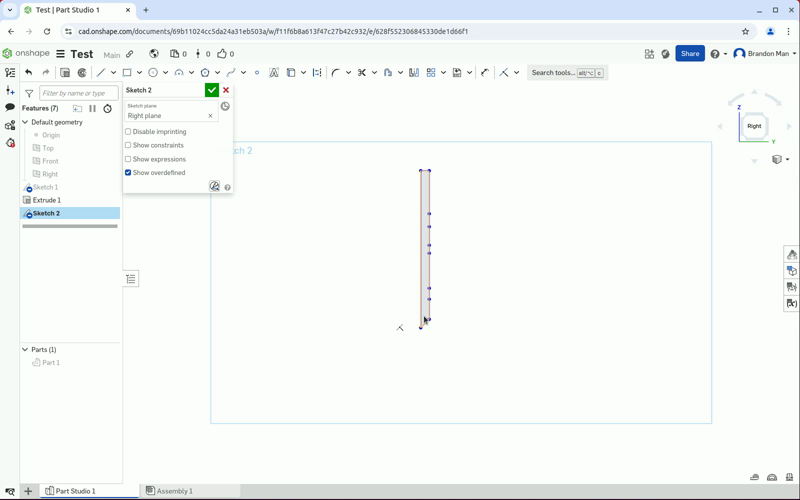
scroll(6)
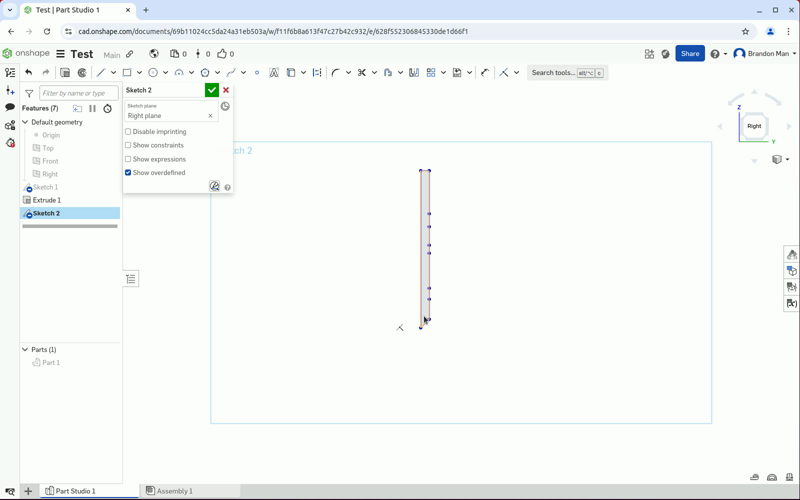
scroll(6)
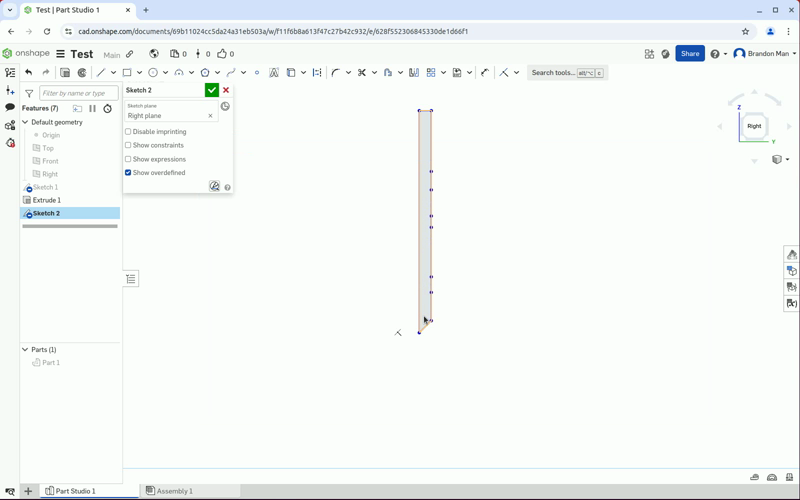
scroll(6)
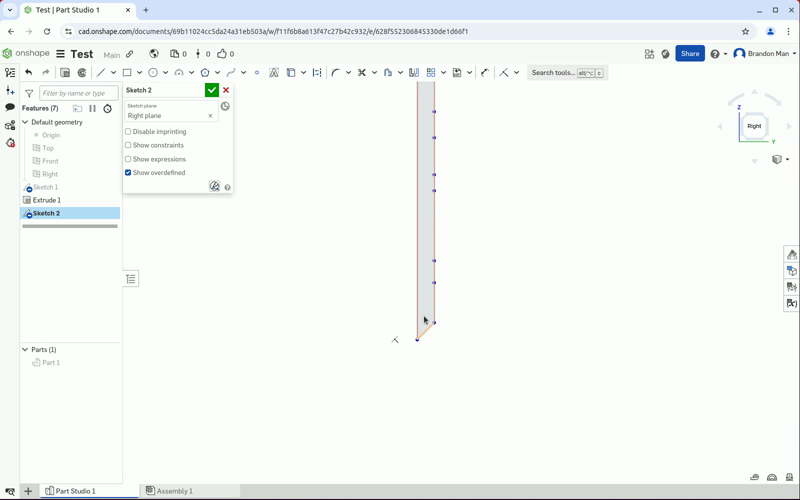
scroll(6)
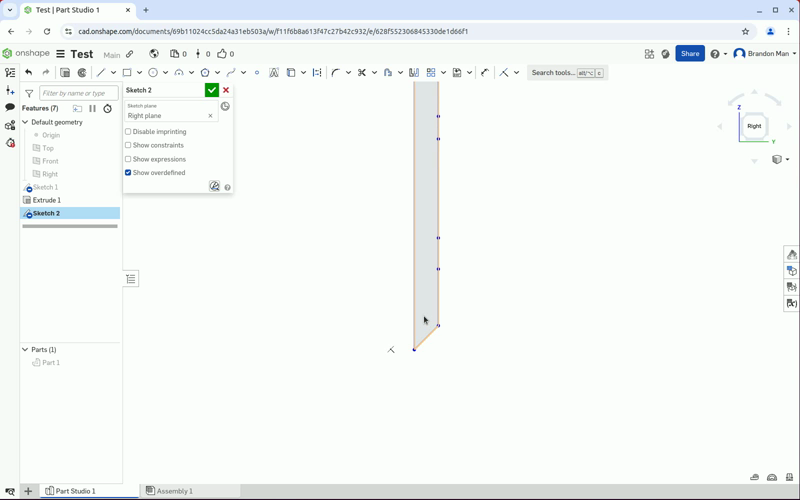
scroll(6)
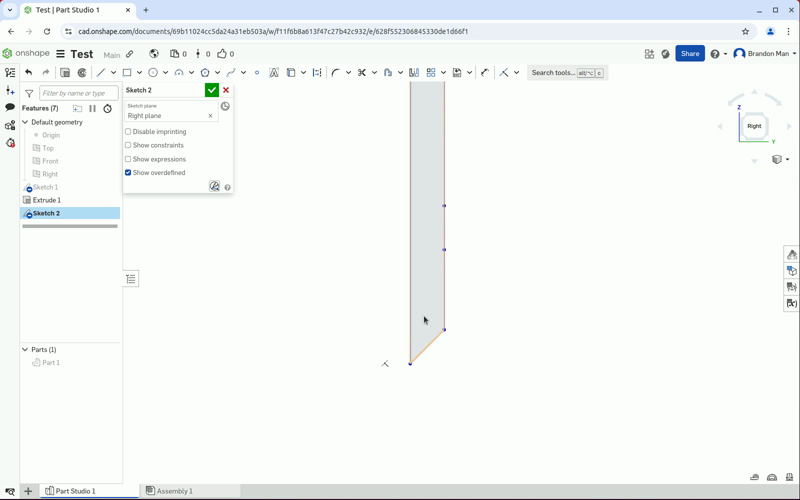
scroll(6)
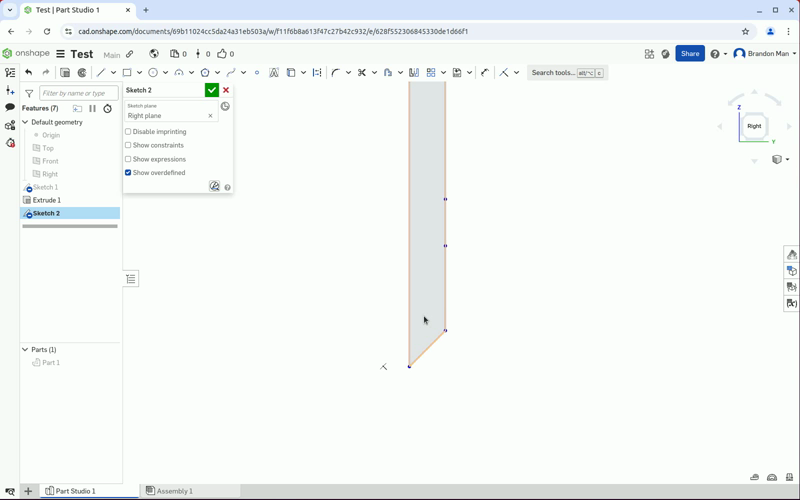
scroll(6)
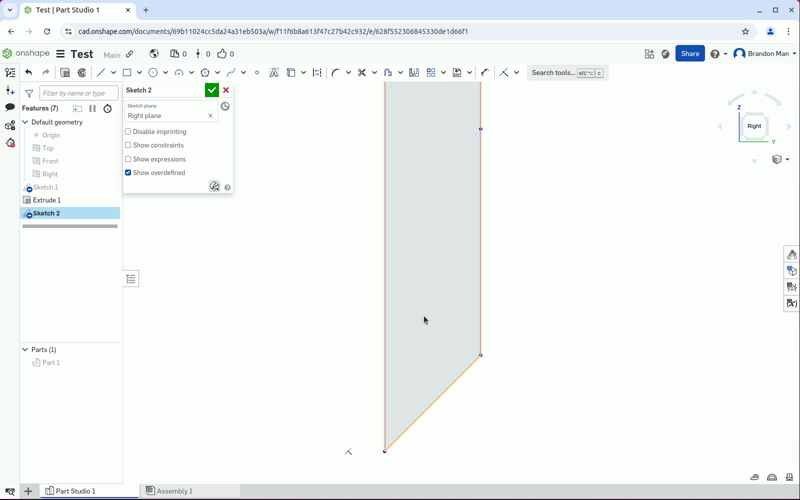
click(424, 315)
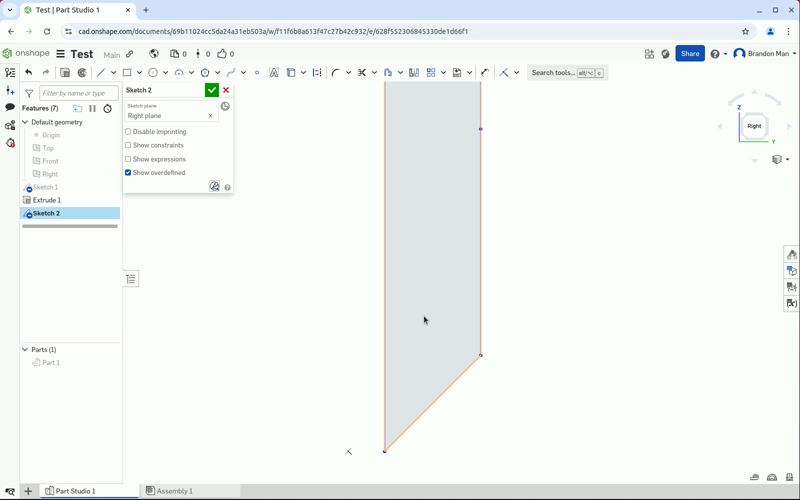
scroll(-6)
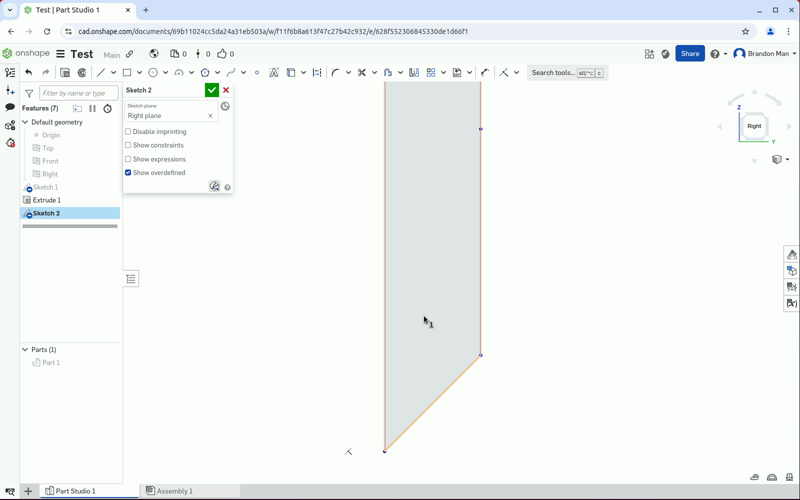
scroll(-6)
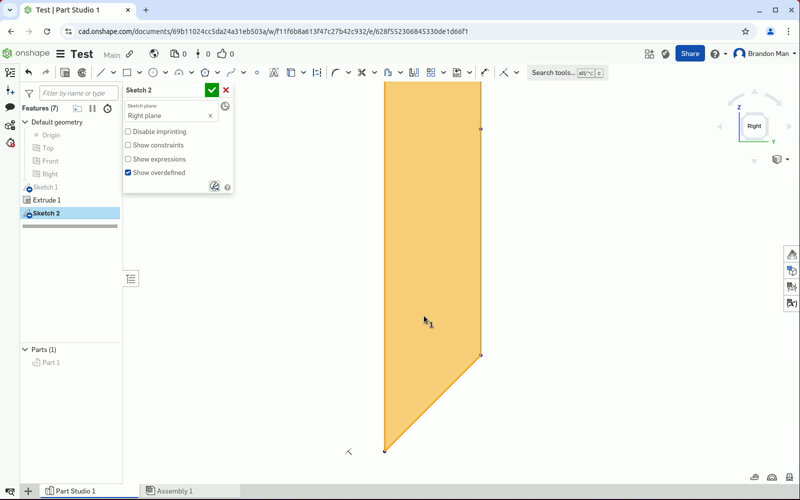
scroll(-6)
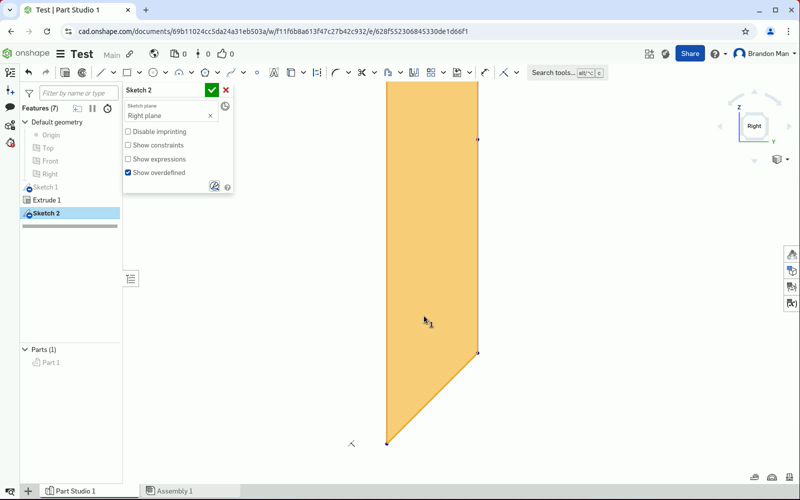
scroll(-6)
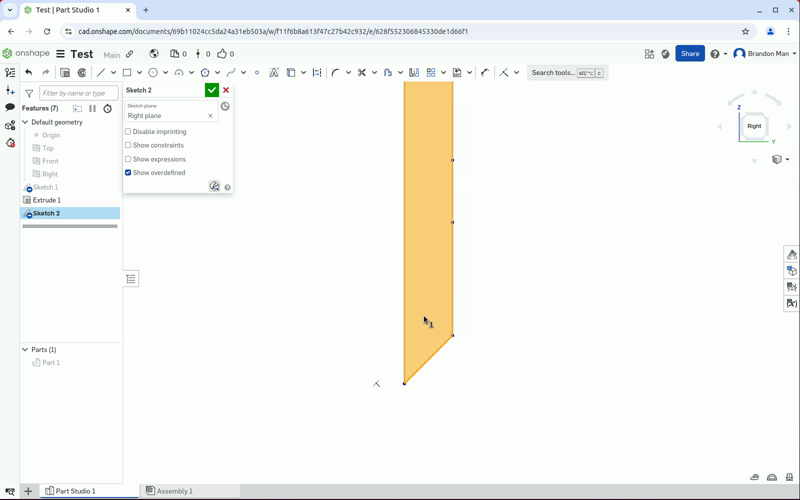
scroll(-6)
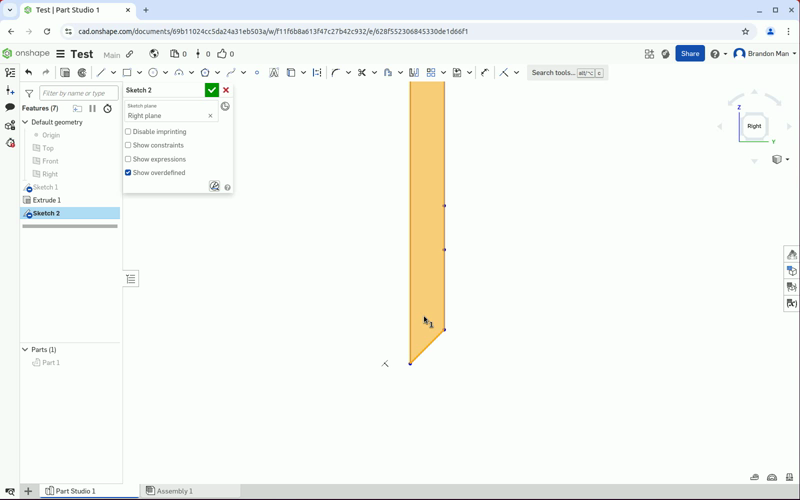
scroll(-6)
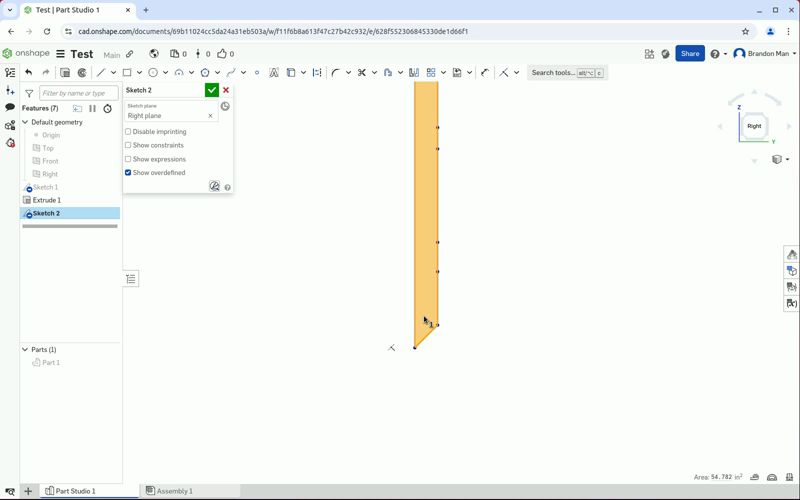
scroll(-6)
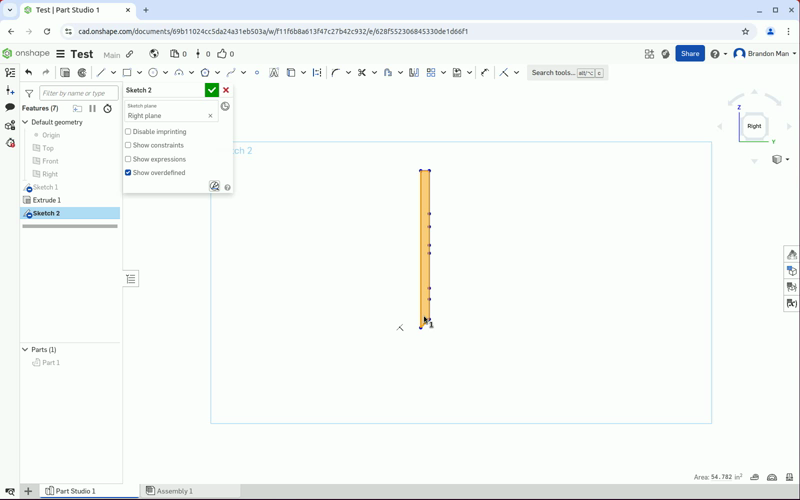
mouse_move(73, 352)
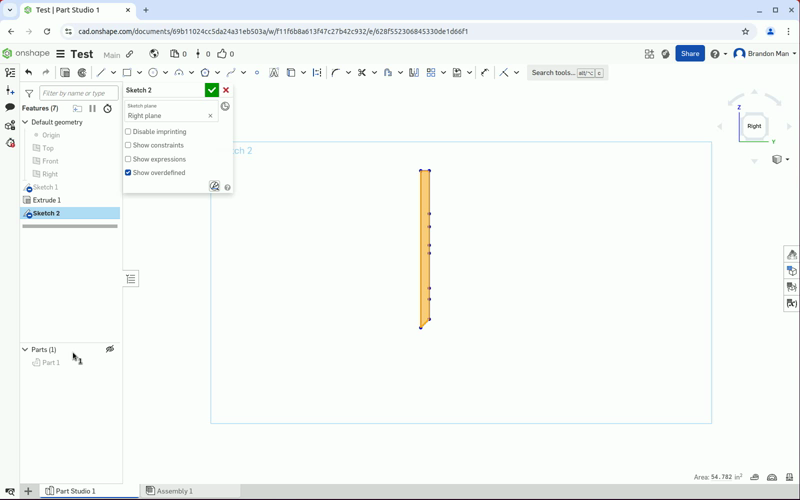
key(shift+y)
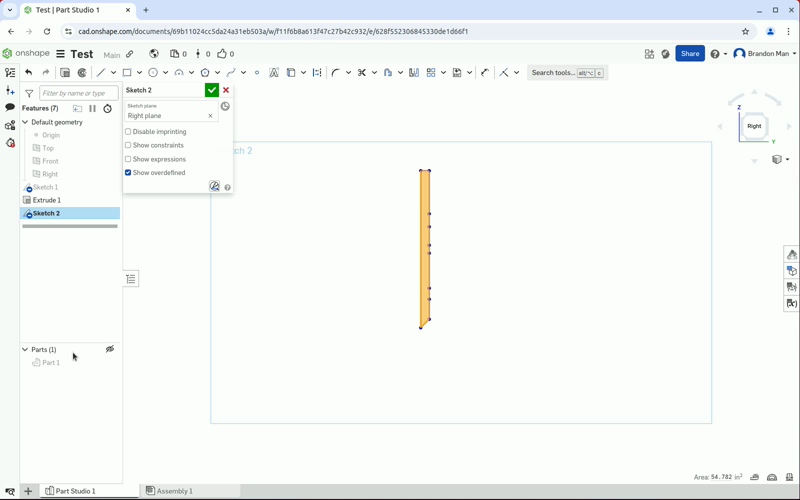
key(shift+e)
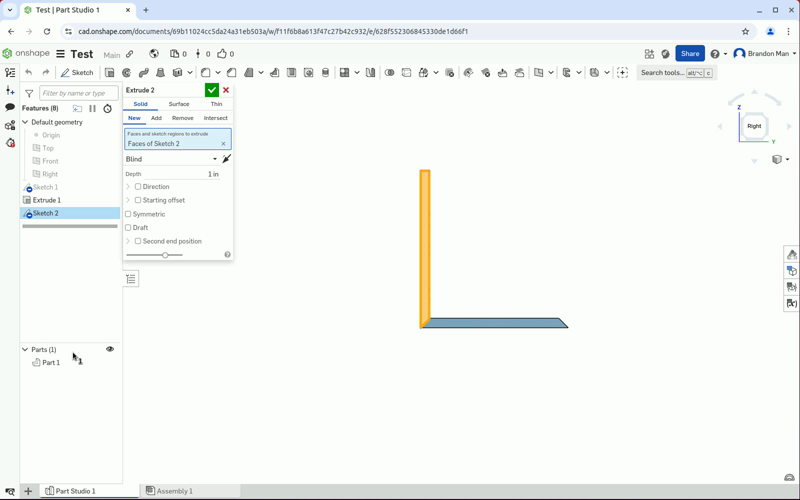
mouse_move(143, 106)
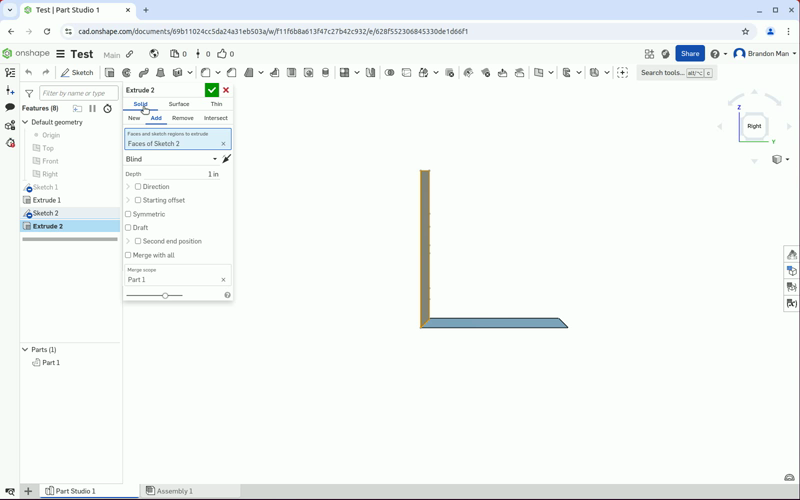
click(143, 106)
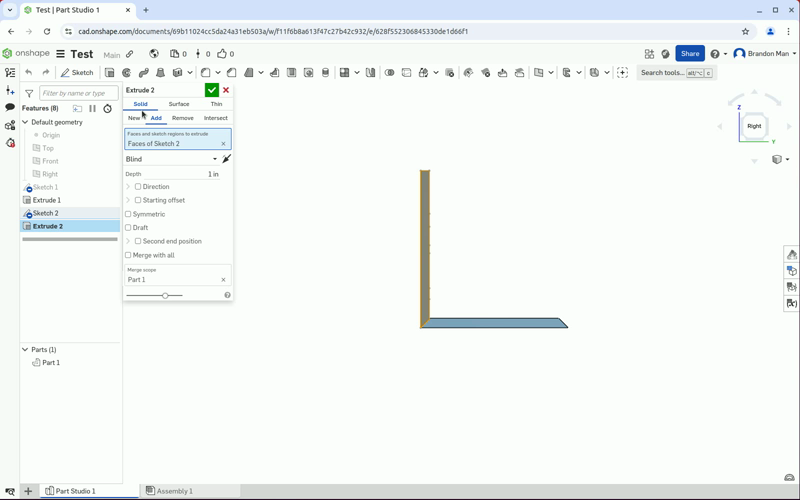
mouse_move(137, 120)
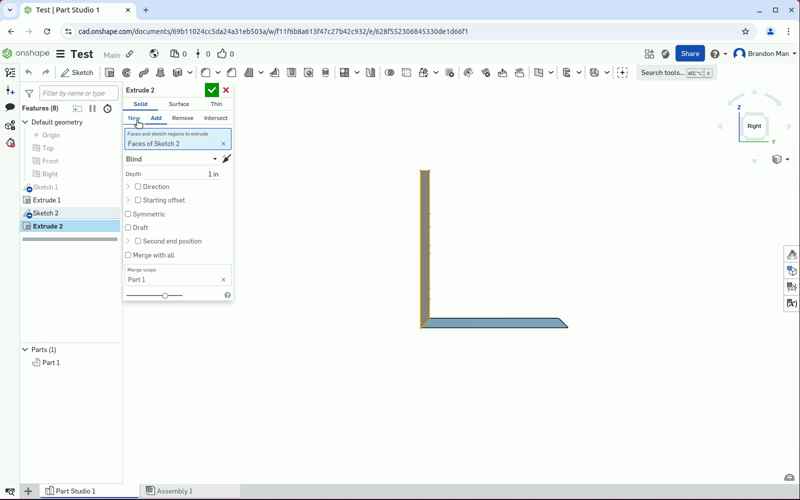
click(137, 120)
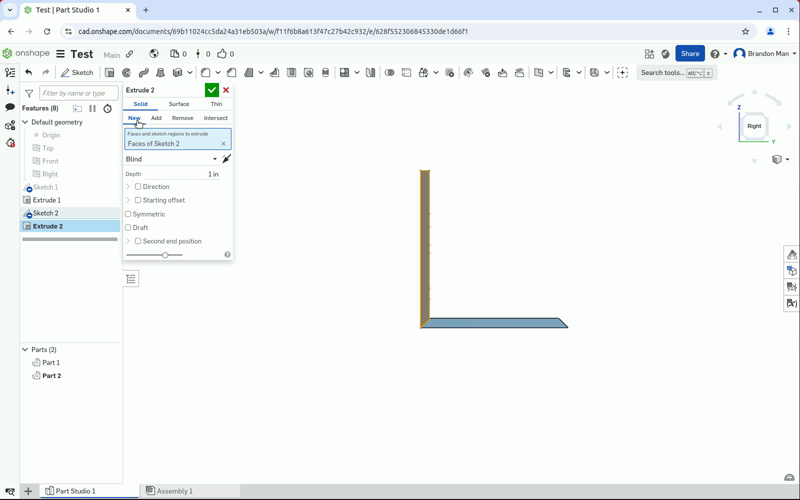
key(tab, 4)
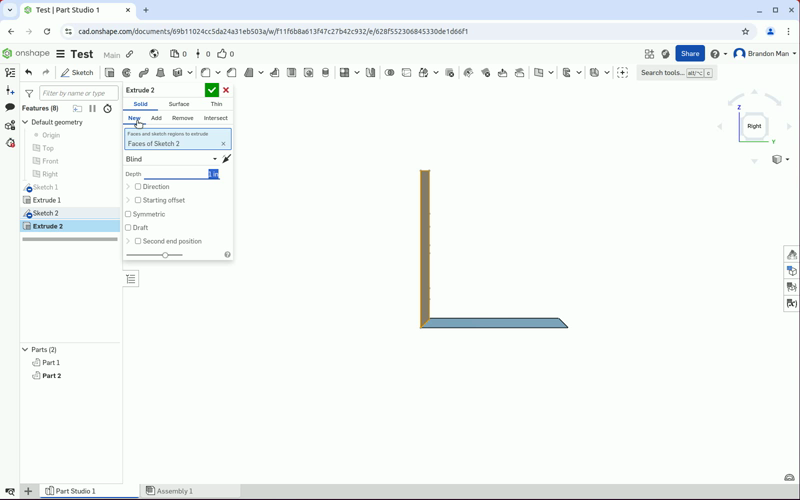
text(1.926)
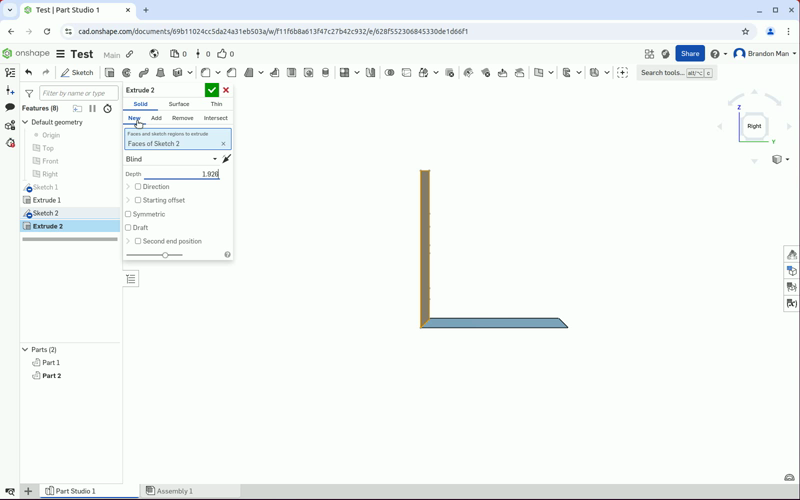
key(enter)
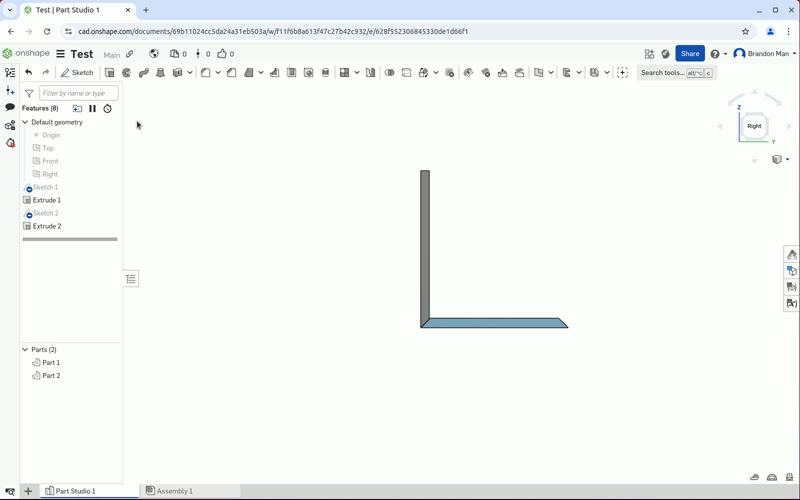
key(shift+h)
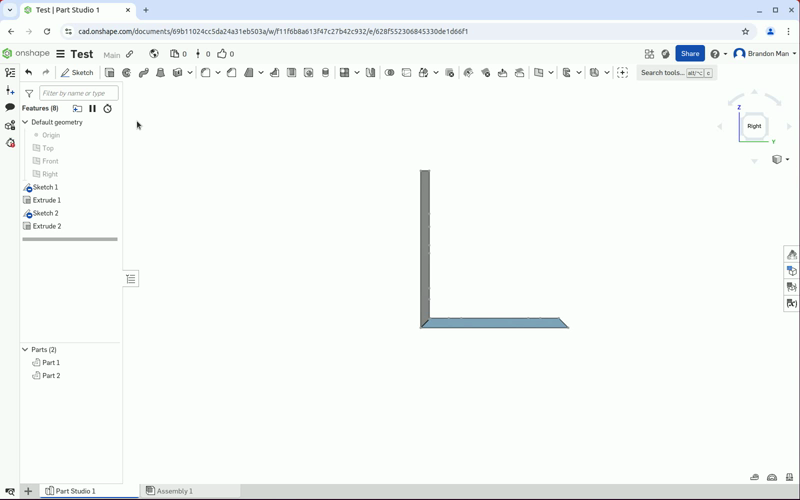
key(shift+h)
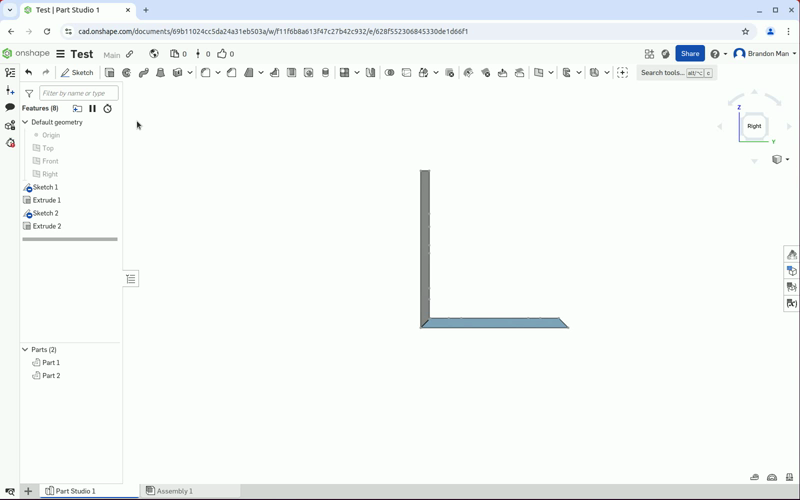
key(shift+7)
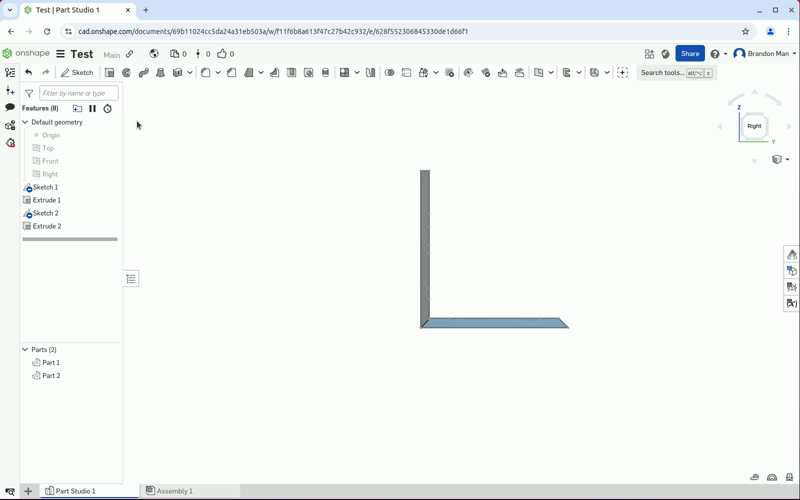
key(right, 2)
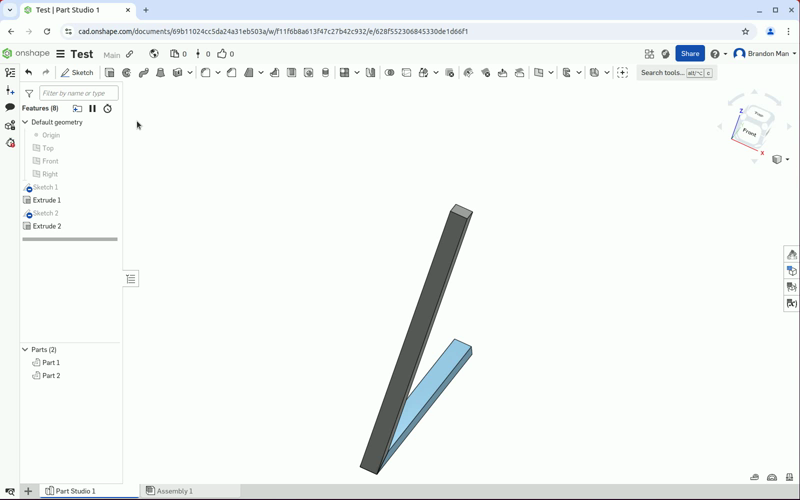
key(down, 2)
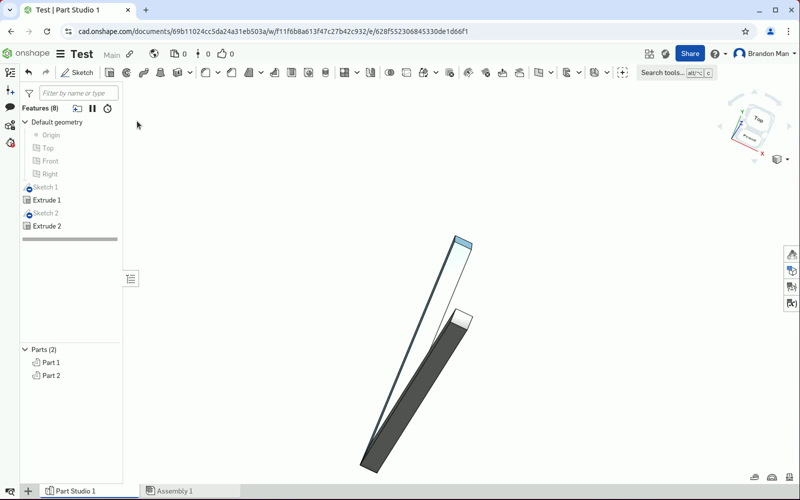
key(up, 2)
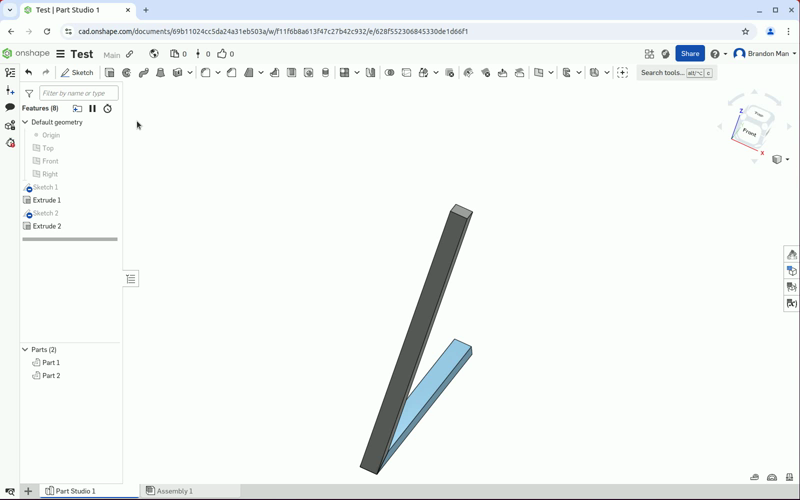
key(left, 2)
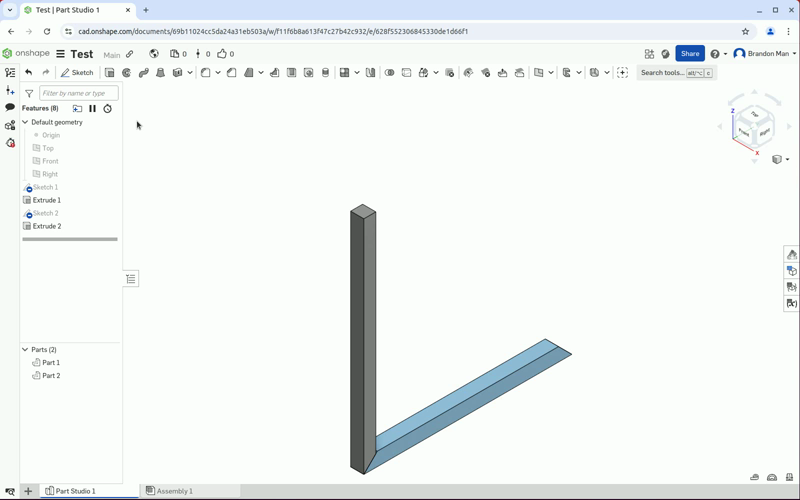
mouse_move(73, 189)
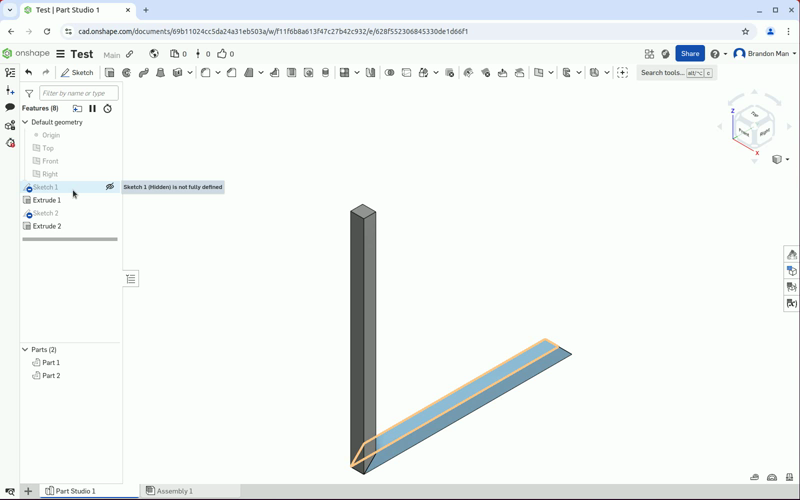
click(73, 189)